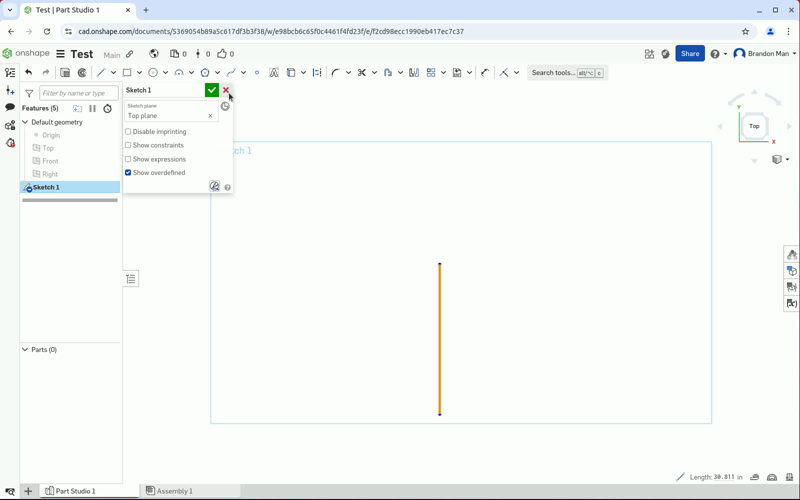
key(shift+h)
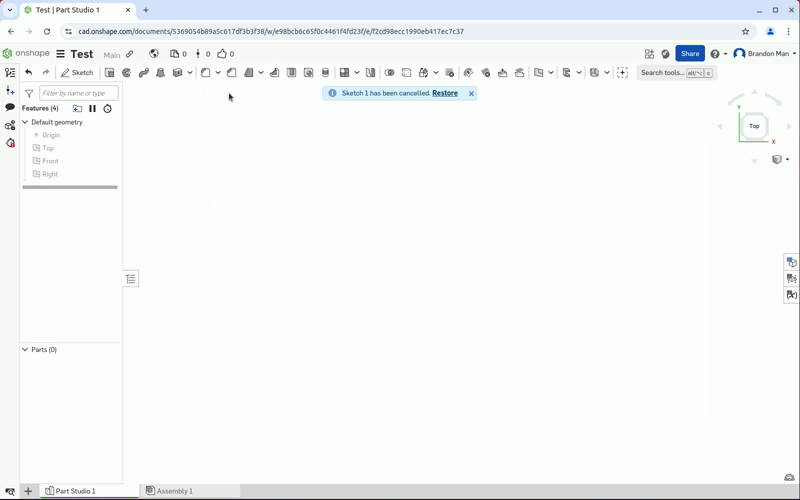
mouse_move(73, 352)
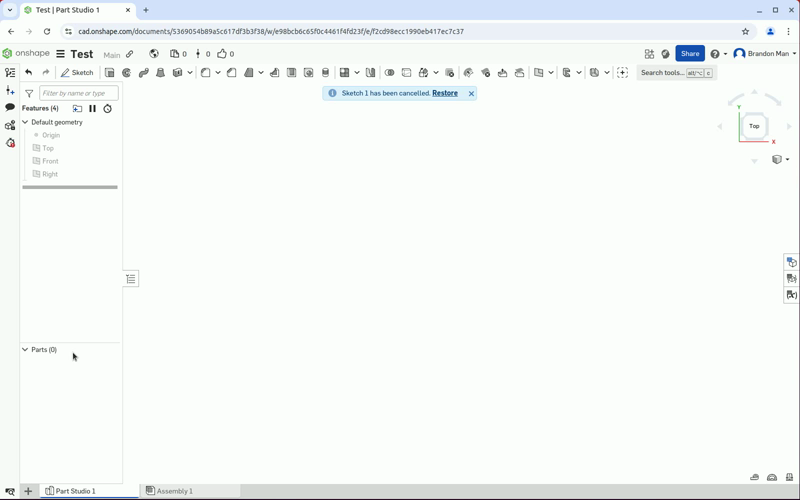
key(y)
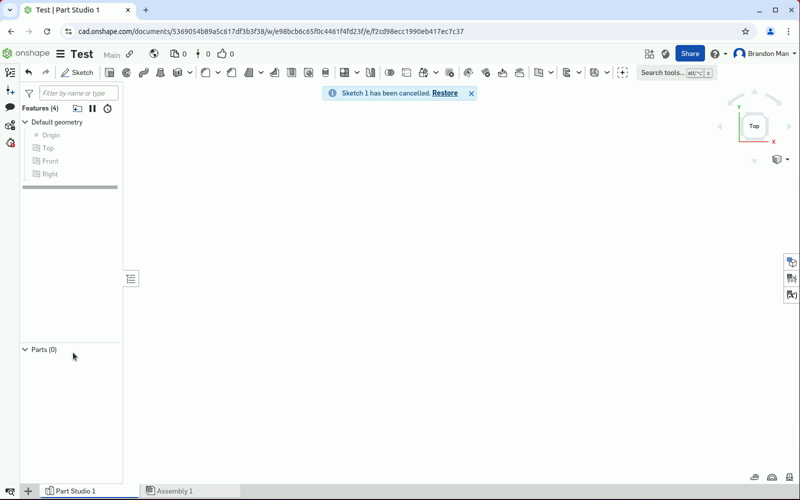
key(shift+p)
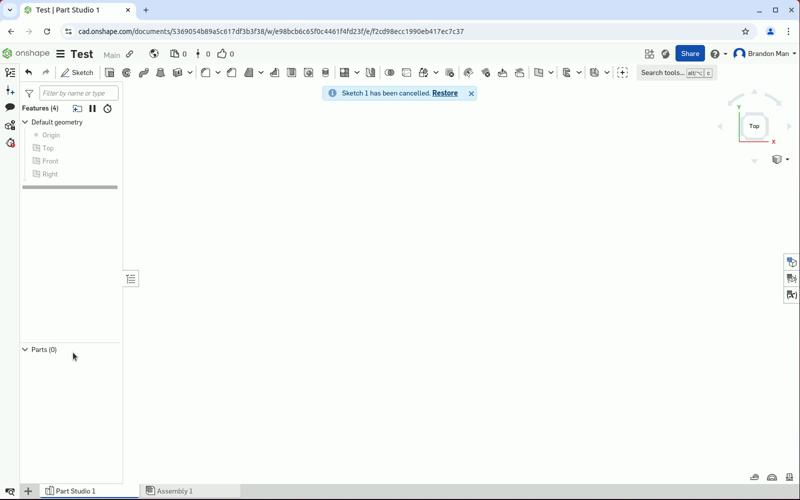
key(space)
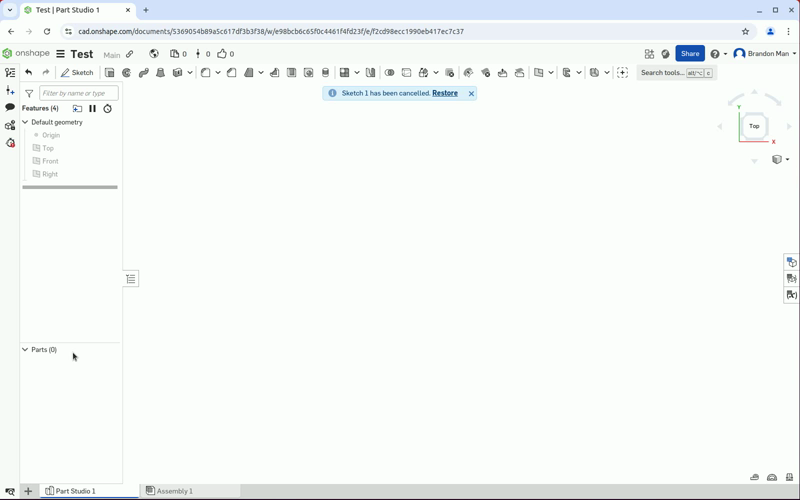
key_down(shift)
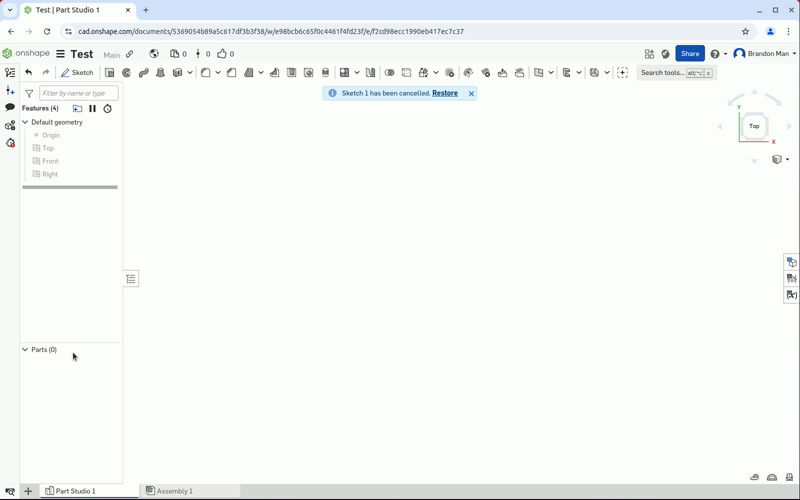
key(up)
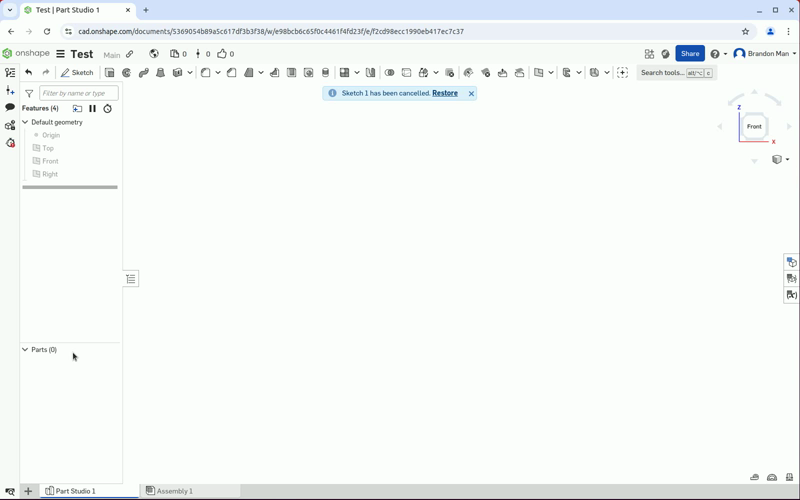
key_up(shift)
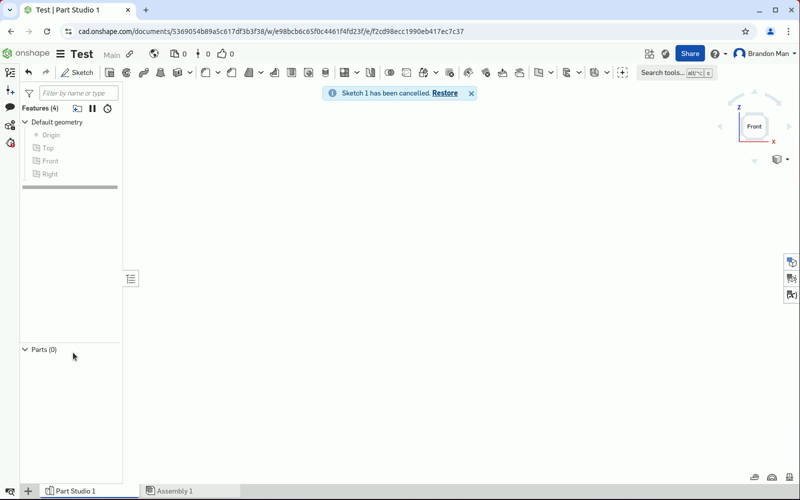
mouse_move(73, 352)
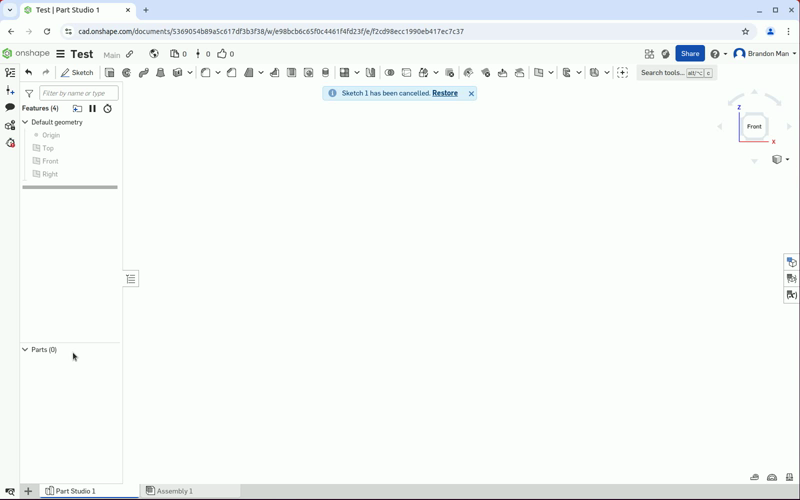
key(shift+y)
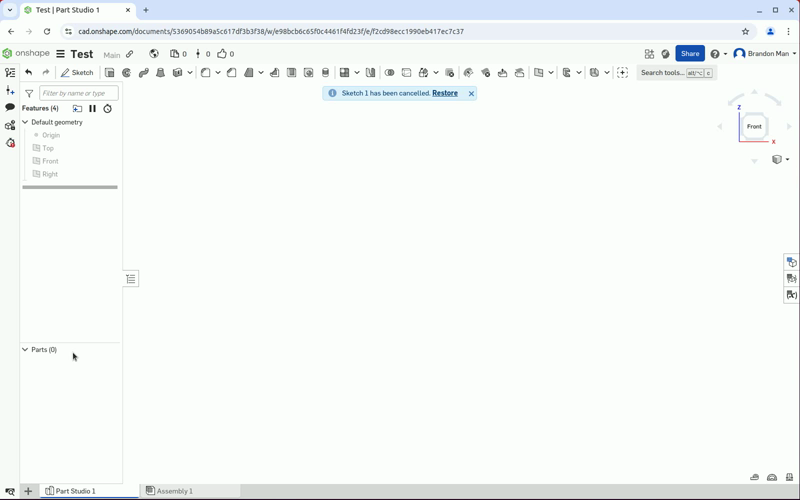
key(shift+s)
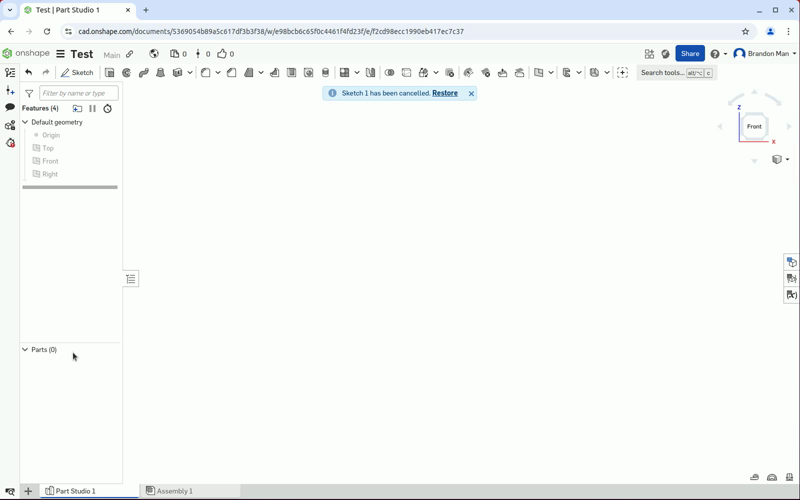
mouse_move(73, 163)
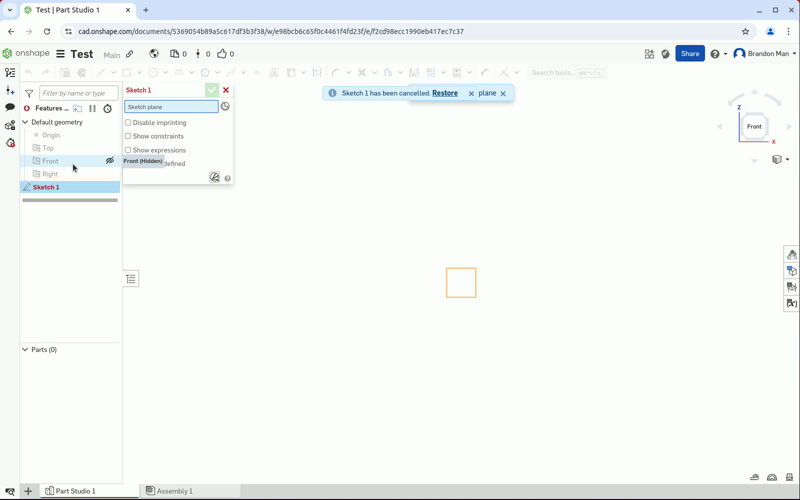
click(73, 163)
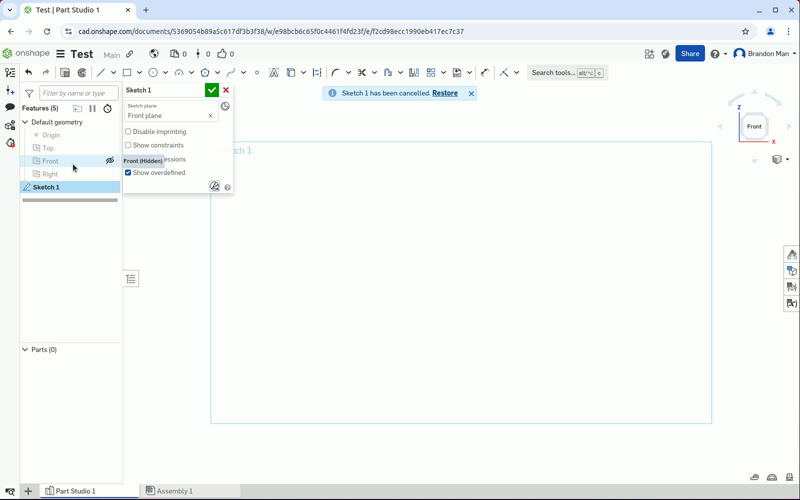
mouse_move(73, 352)
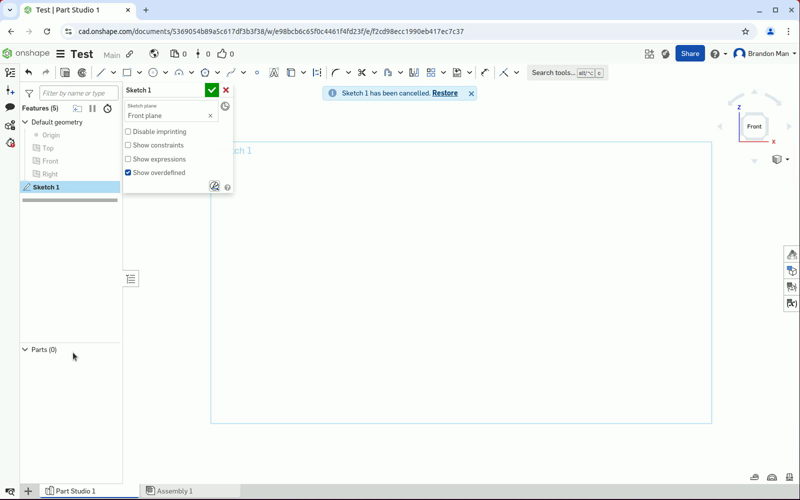
key(y)
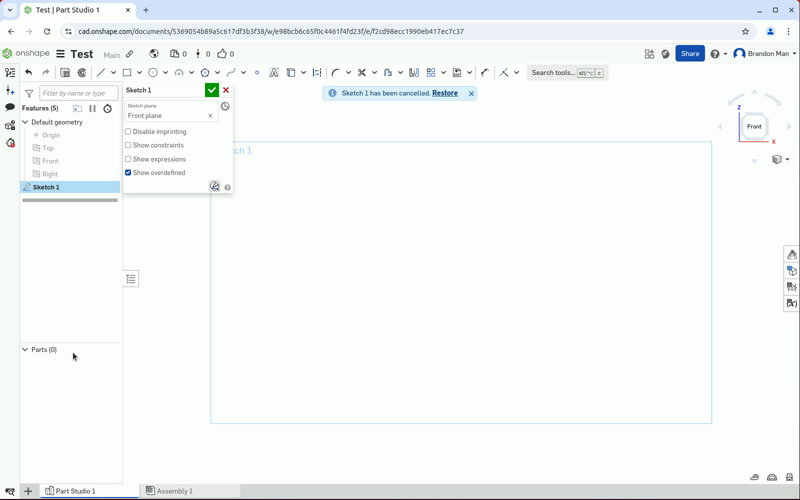
key(a)
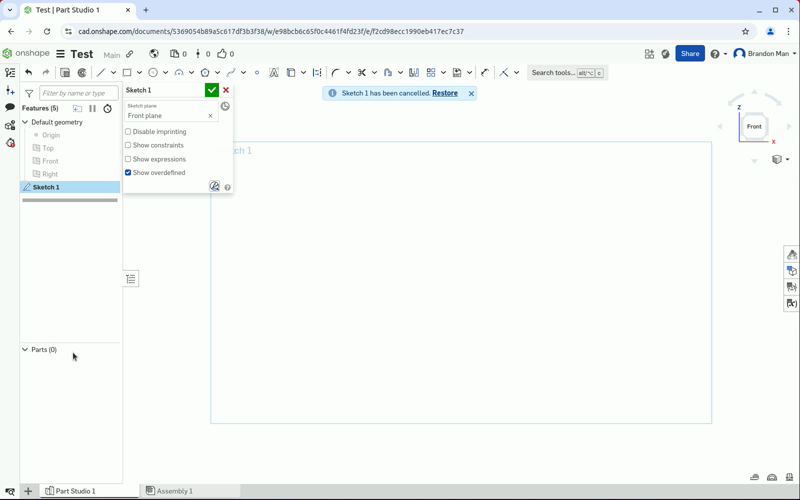
key_down(shift)
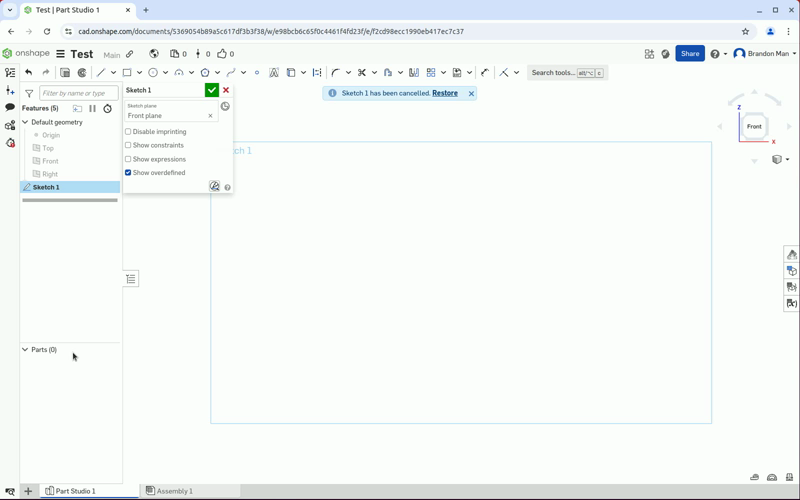
mouse_move(386, 320)
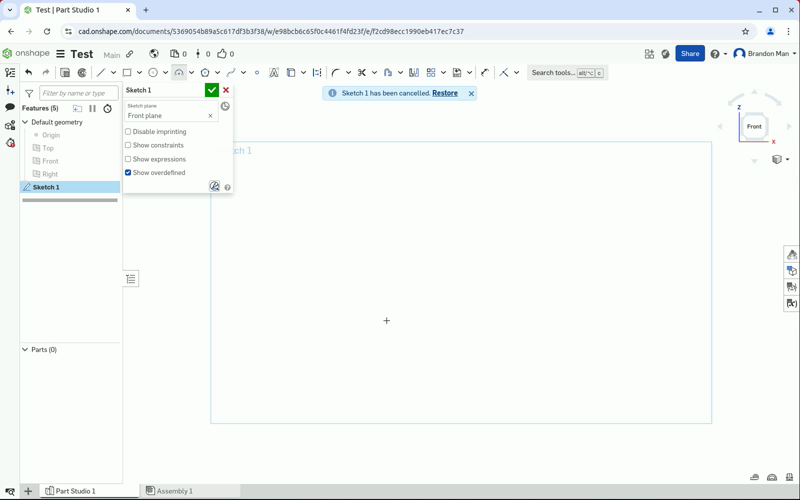
click(386, 320)
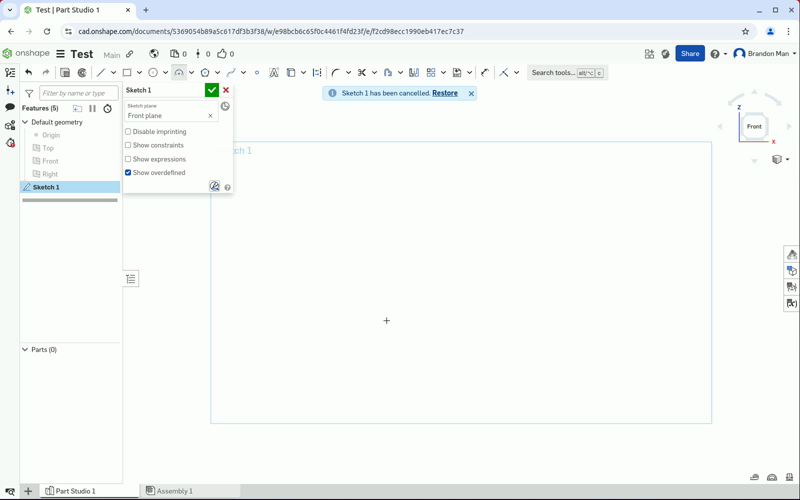
key_up(shift)
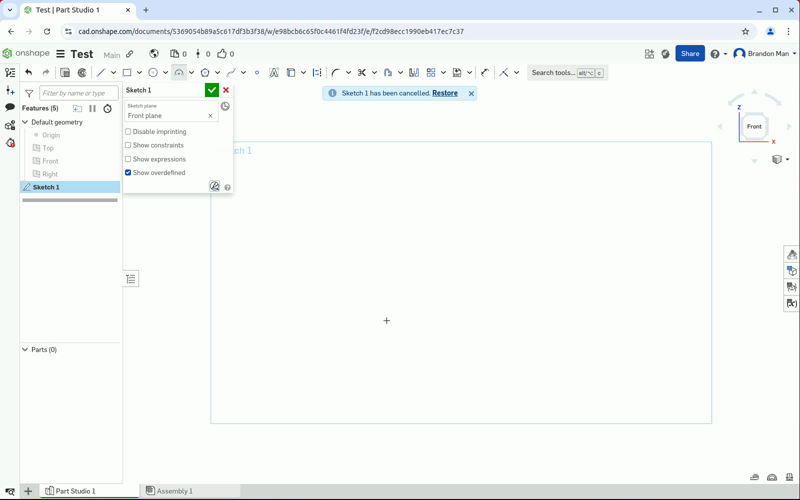
key_down(shift)
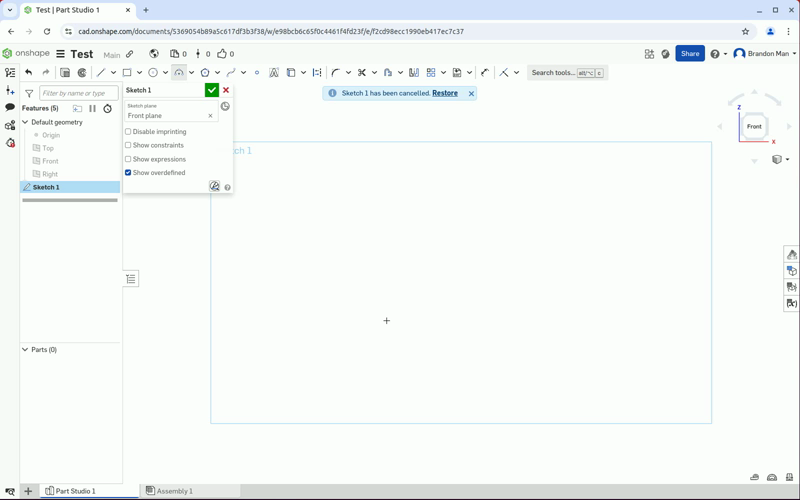
mouse_move(398, 318)
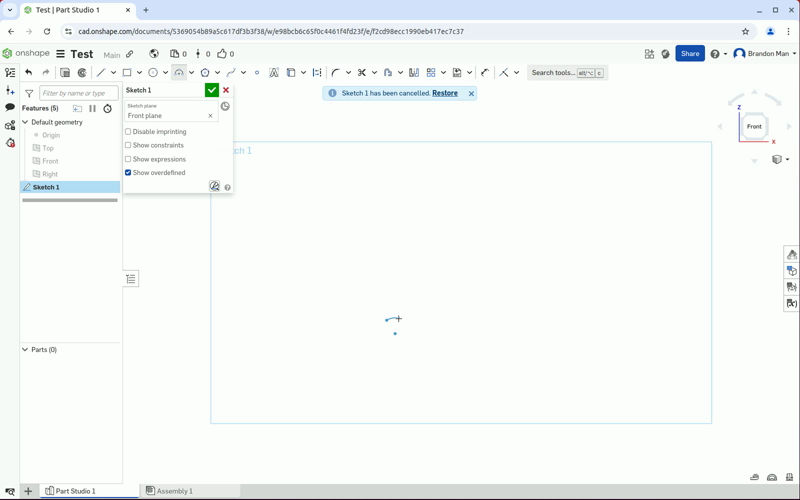
click(398, 318)
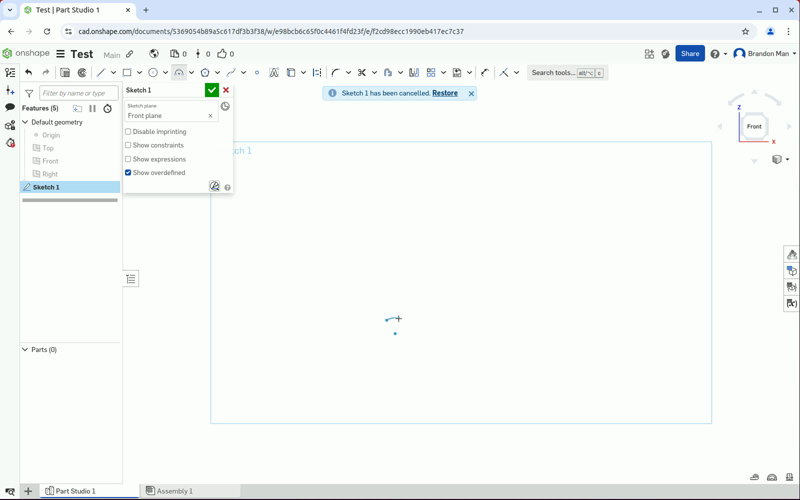
mouse_move(392, 319)
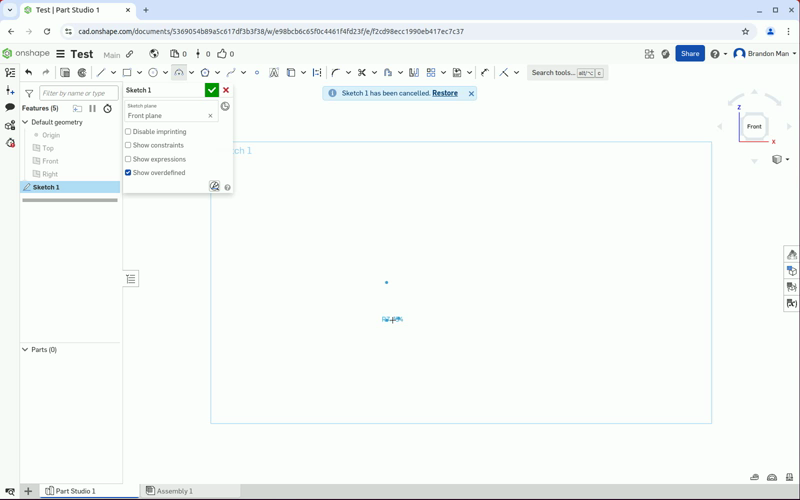
click(392, 319)
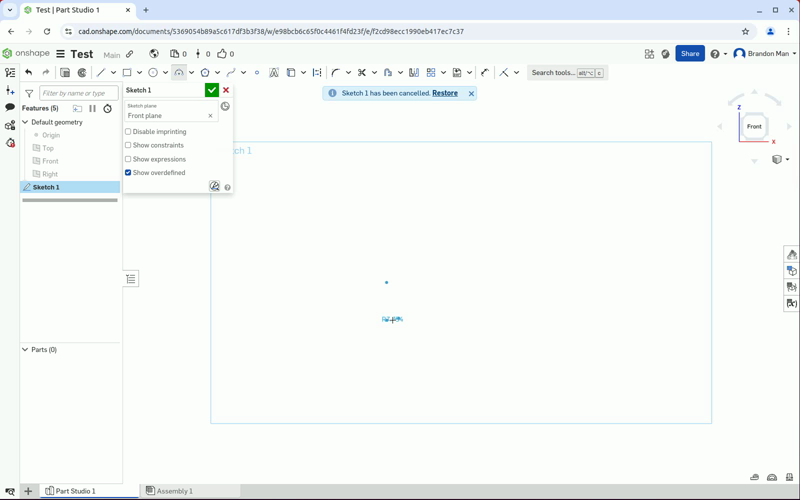
key_up(shift)
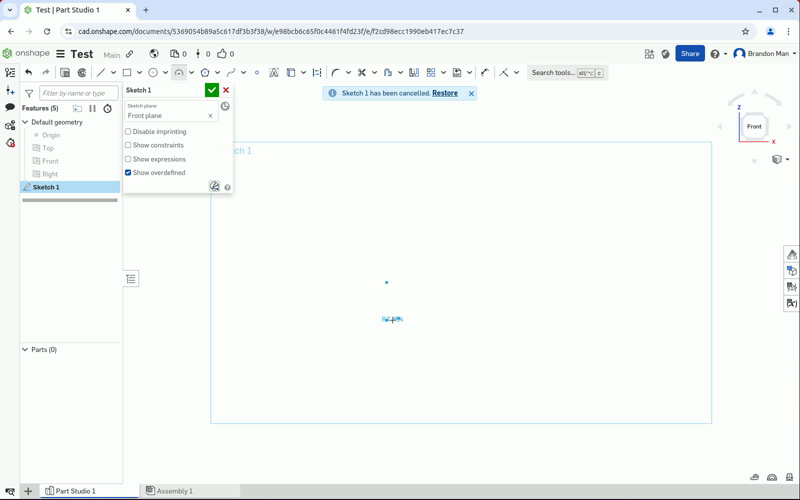
key(esc)
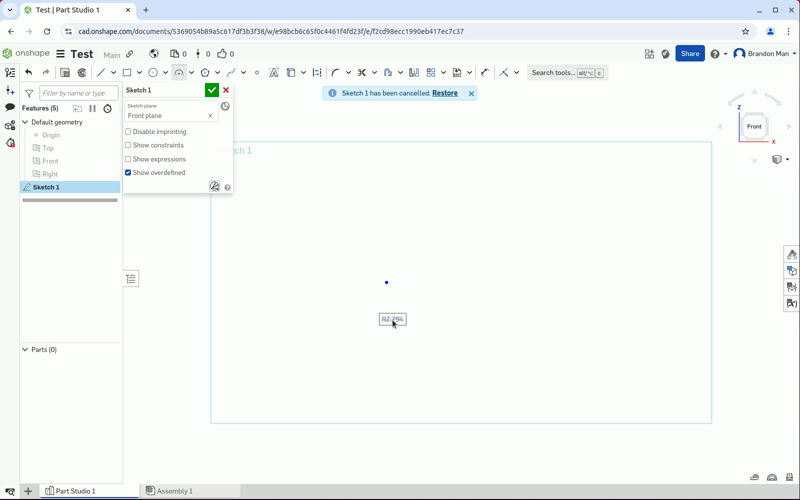
key(l)
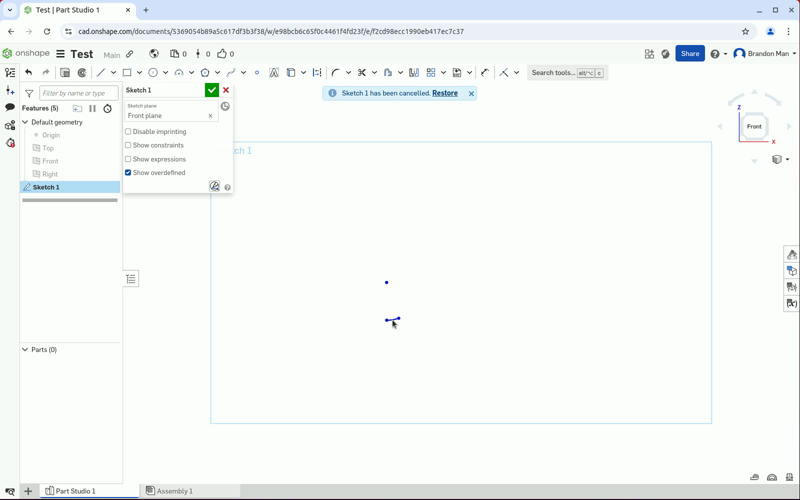
mouse_move(398, 318)
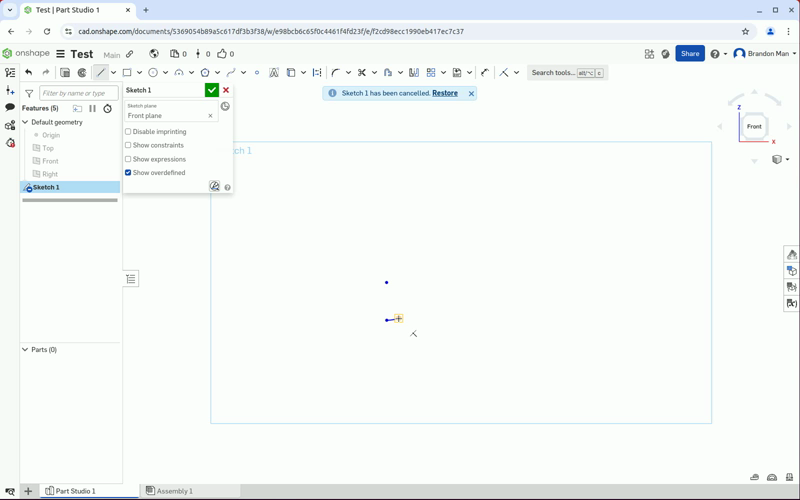
click(398, 318)
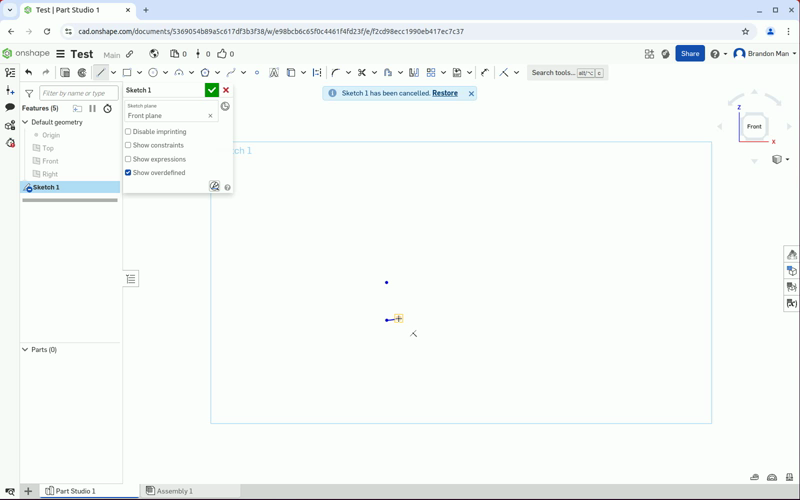
mouse_move(428, 318)
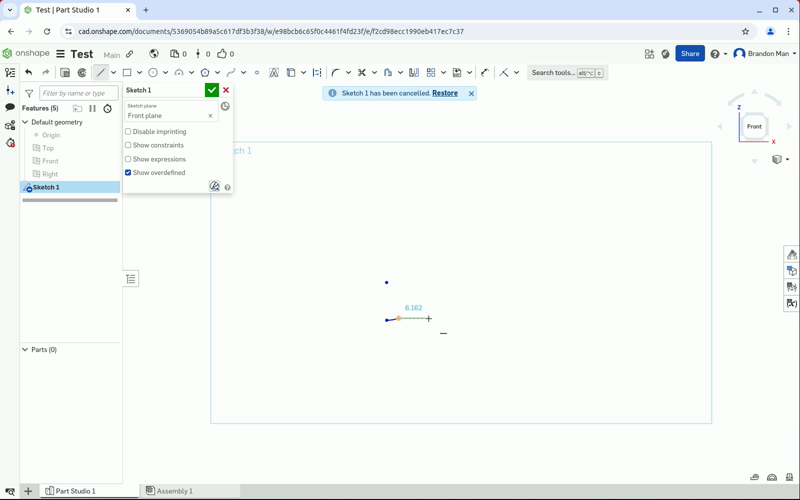
key_down(shift)
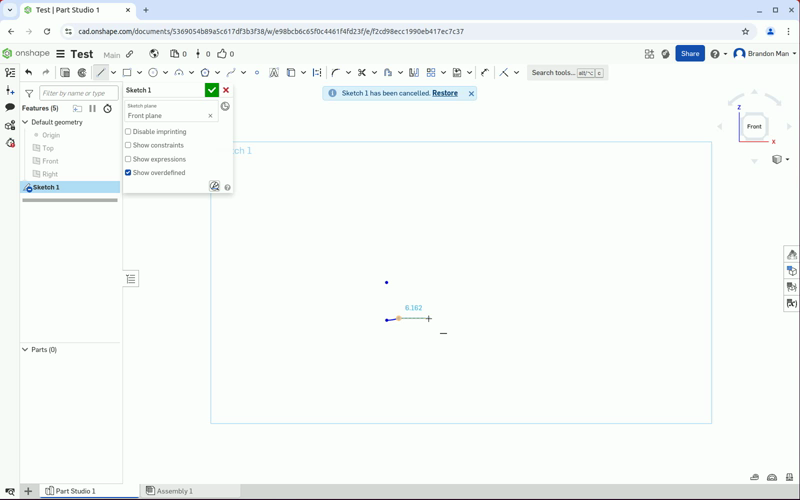
mouse_move(386, 320)
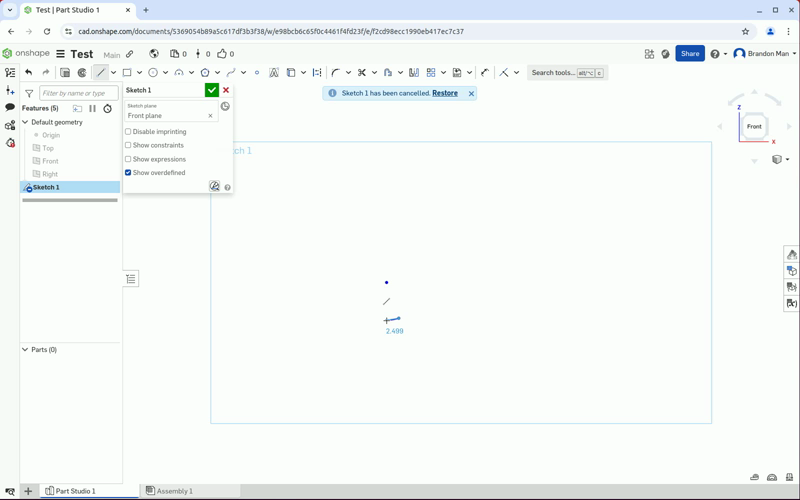
key_up(shift)
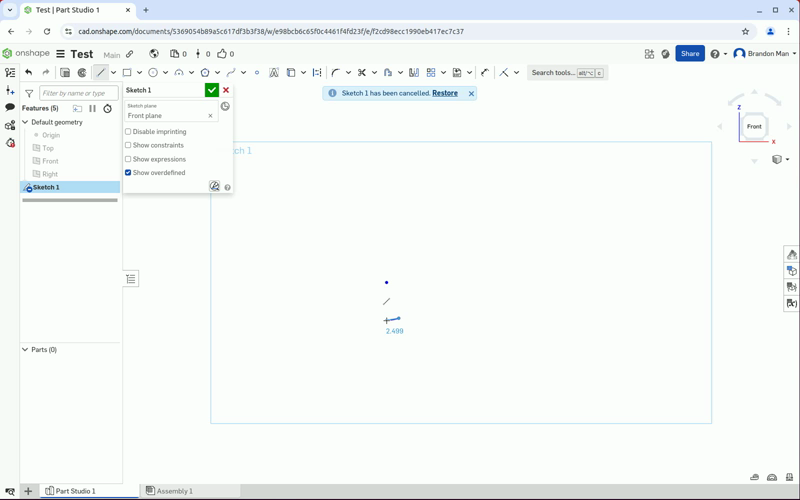
click(386, 320)
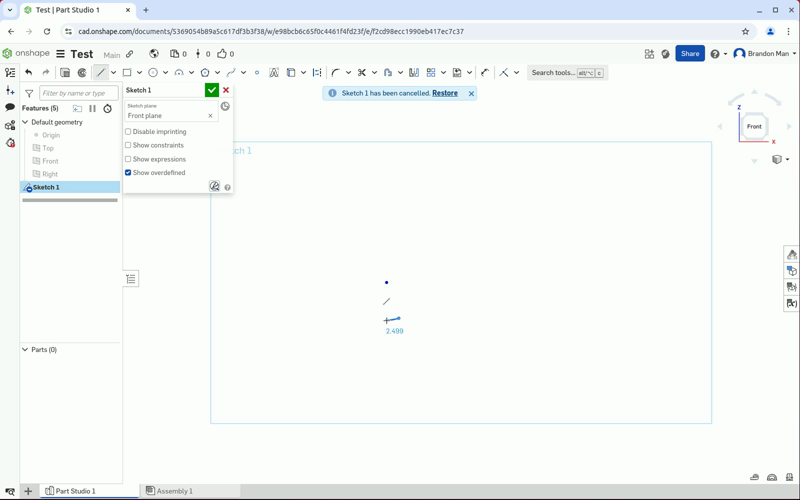
key(esc)
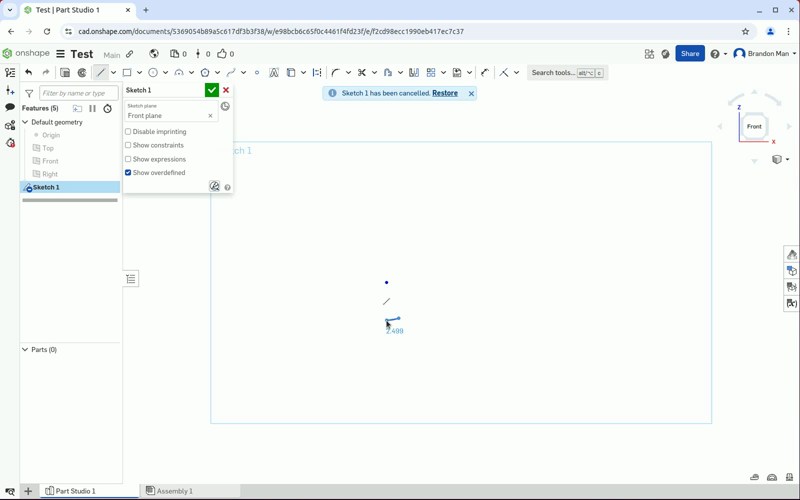
mouse_move(390, 319)
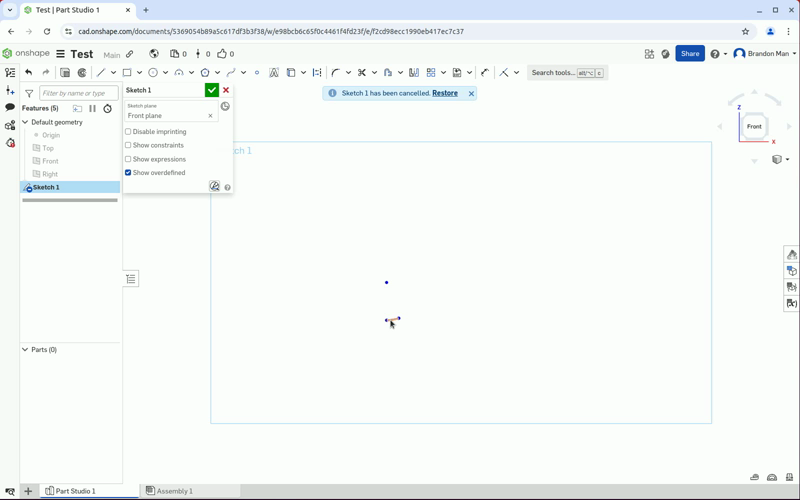
scroll(6)
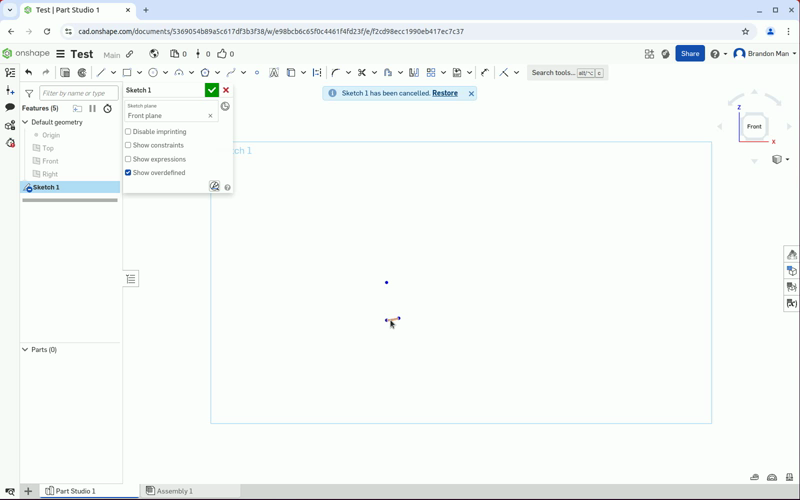
scroll(6)
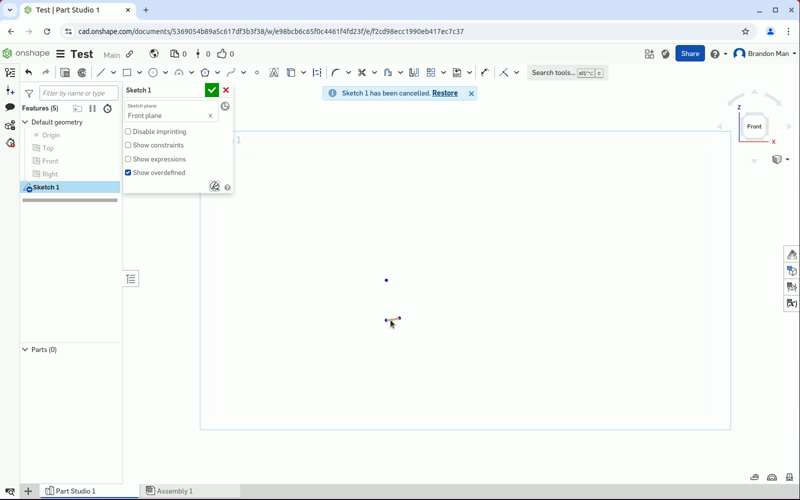
scroll(6)
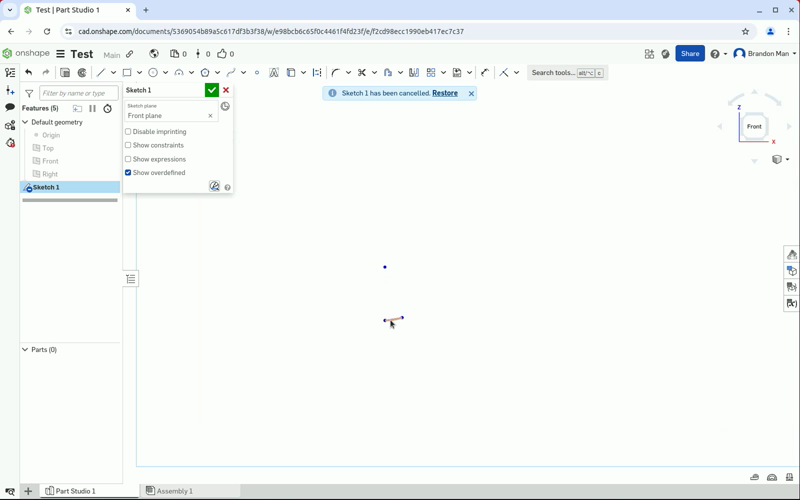
scroll(6)
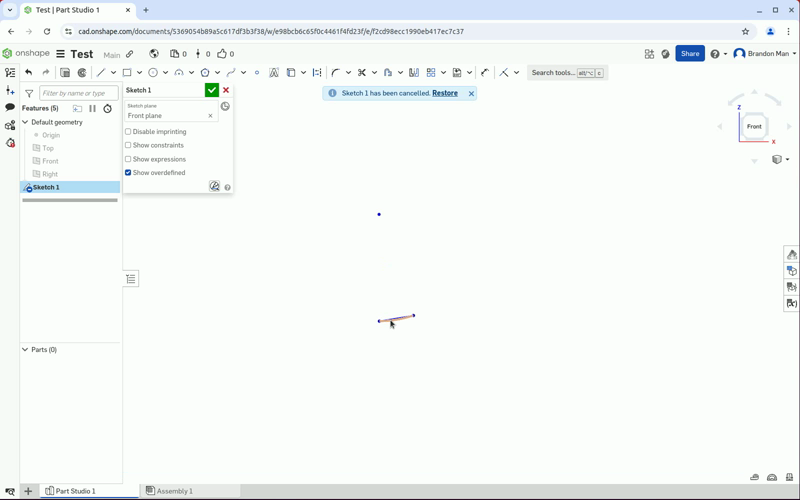
scroll(6)
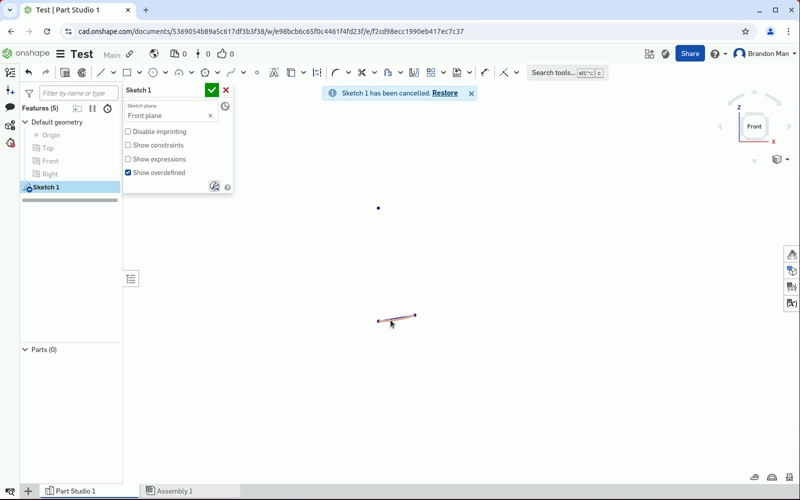
scroll(6)
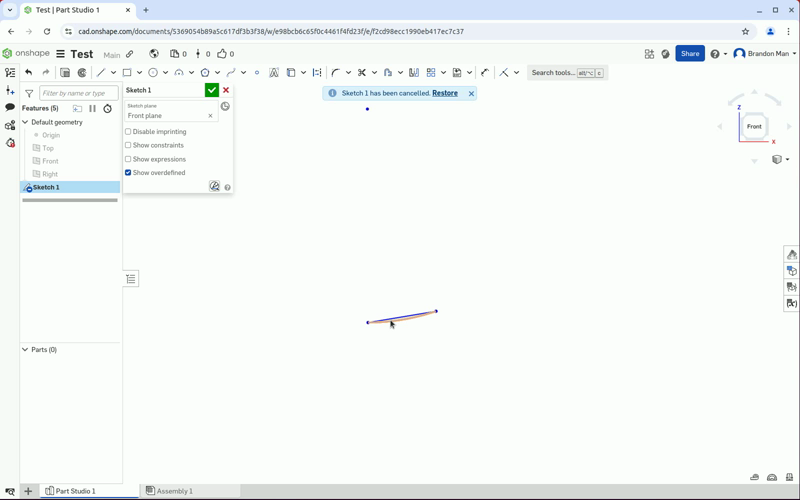
scroll(6)
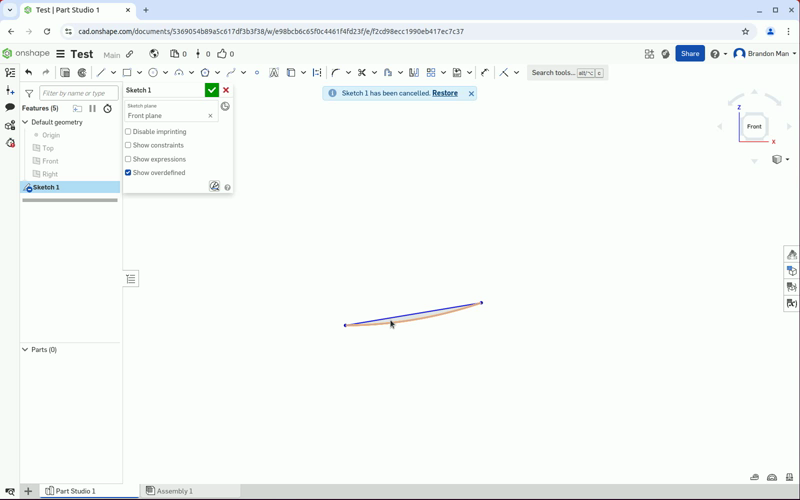
click(390, 319)
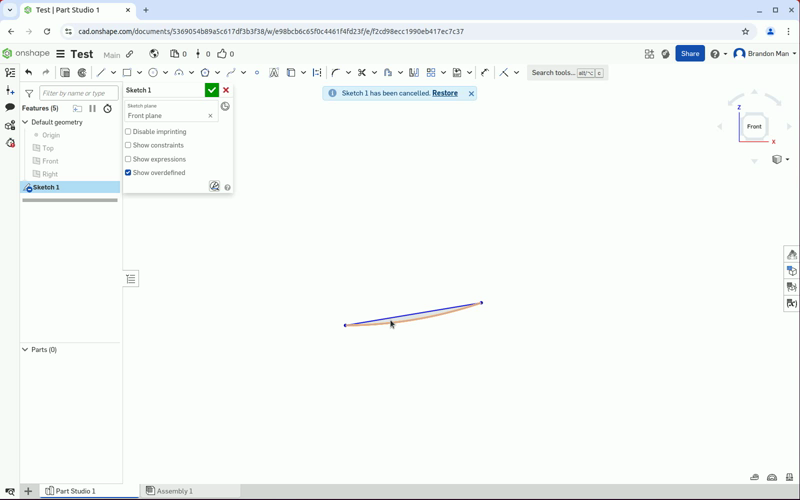
scroll(-6)
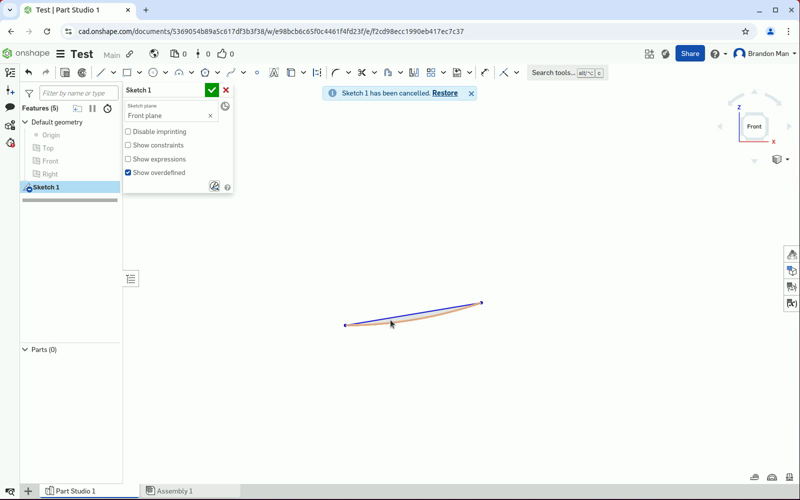
scroll(-6)
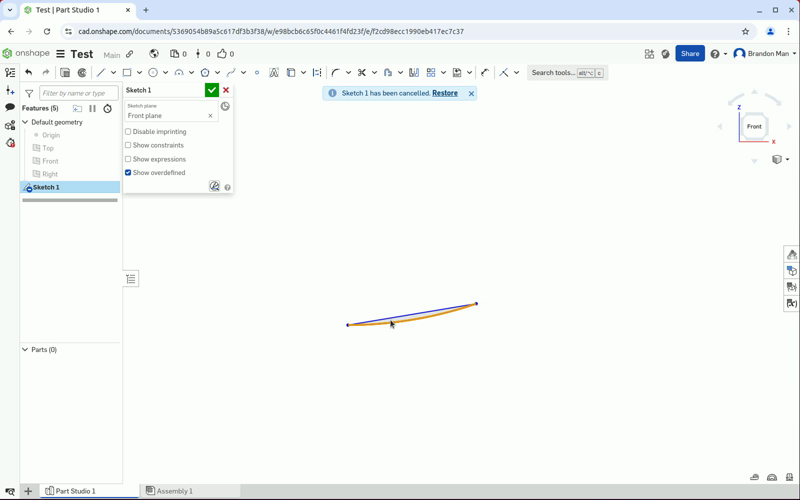
scroll(-6)
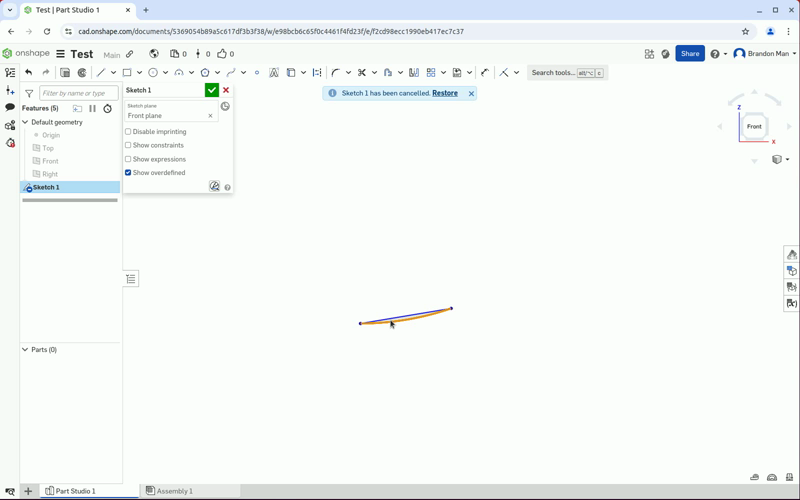
scroll(-6)
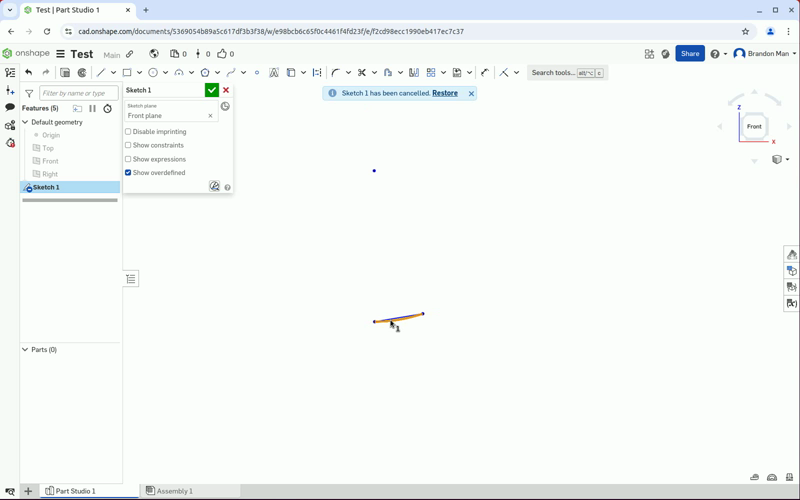
scroll(-6)
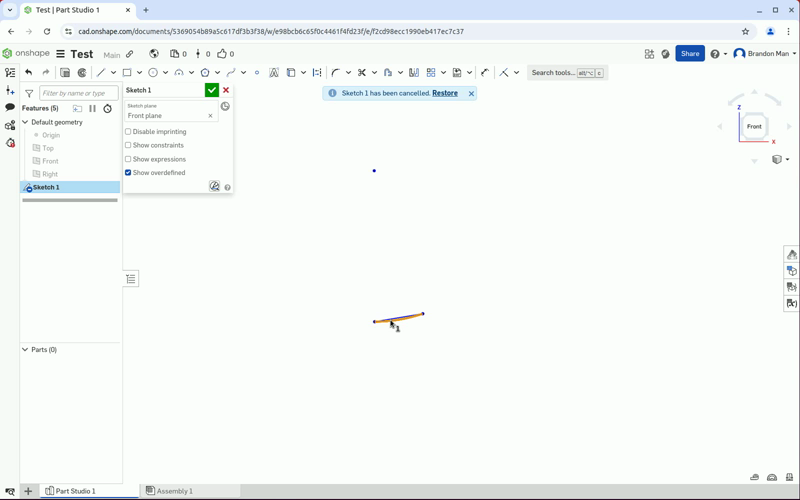
scroll(-6)
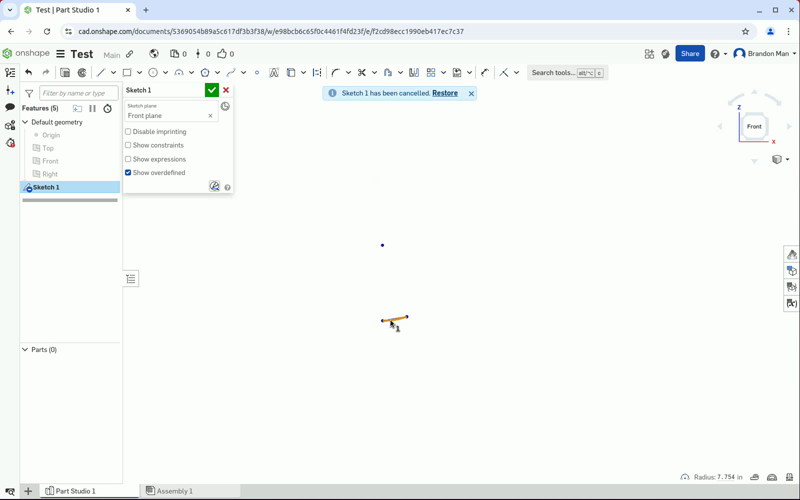
scroll(-6)
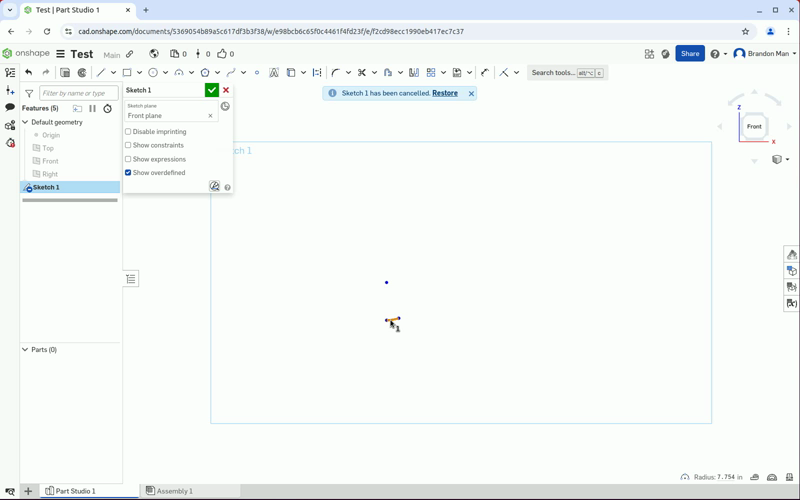
mouse_move(73, 352)
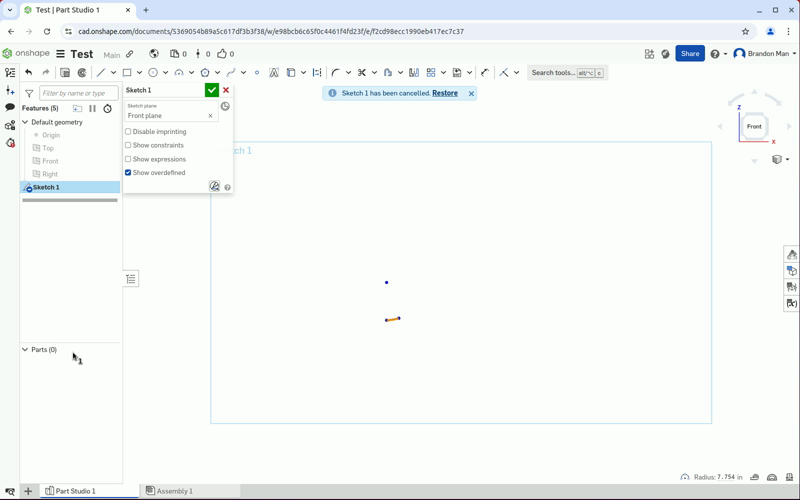
key(shift+y)
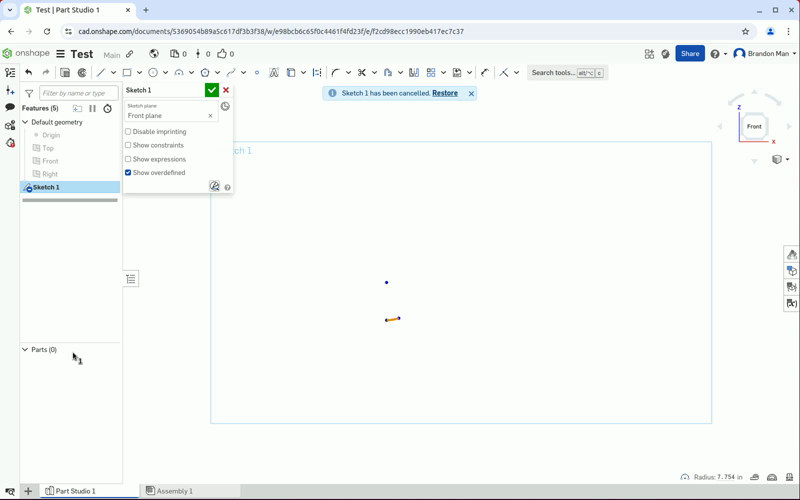
key(shift+e)
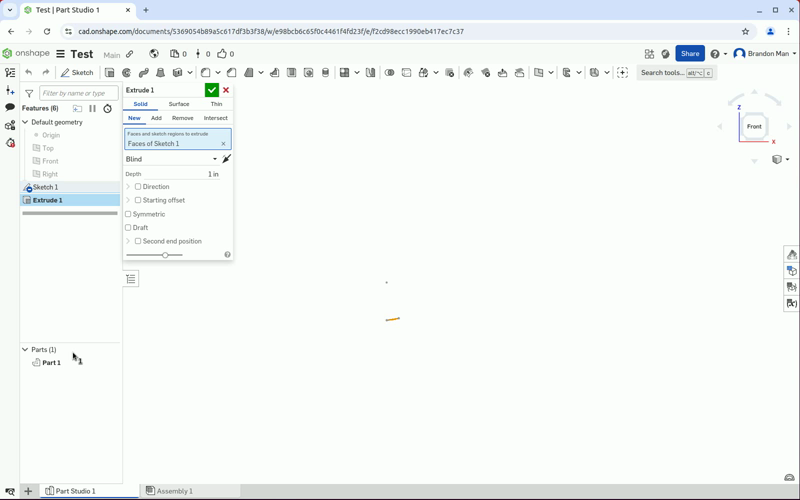
mouse_move(143, 106)
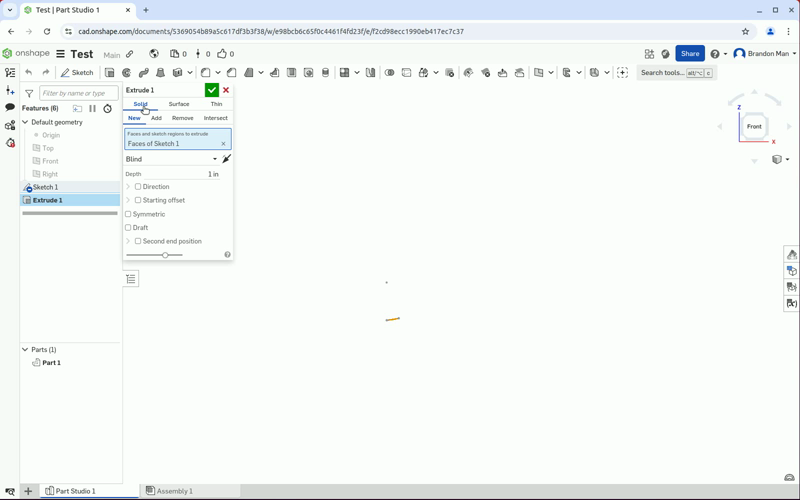
click(143, 106)
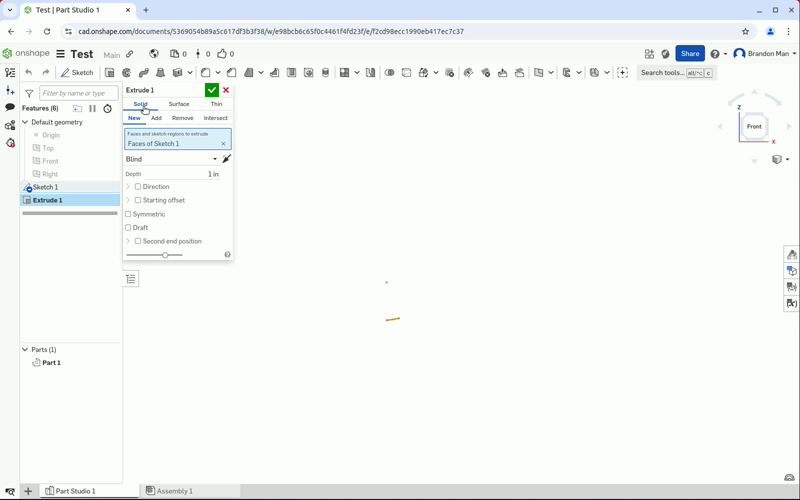
mouse_move(137, 120)
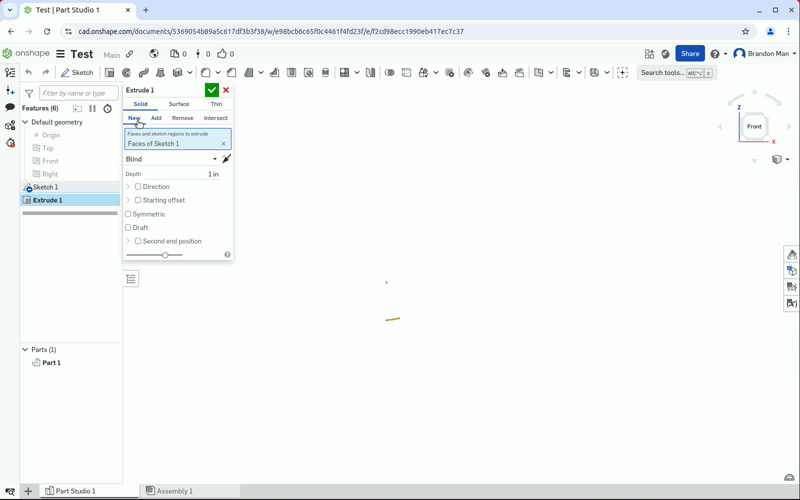
click(137, 120)
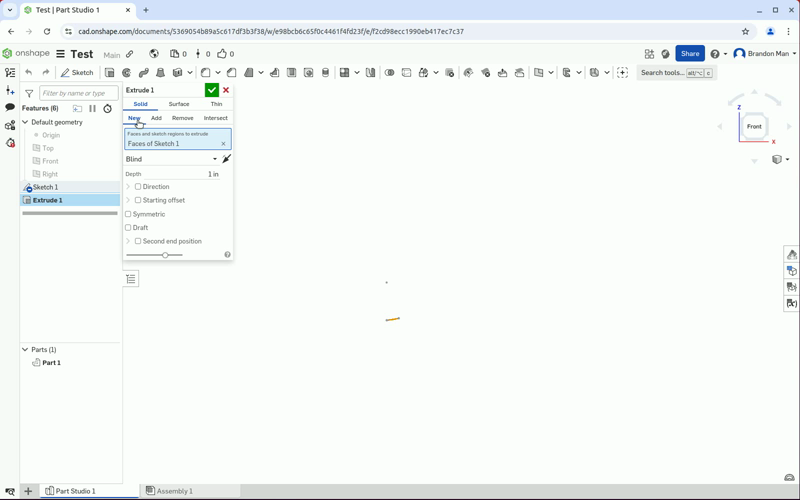
key(tab, 4)
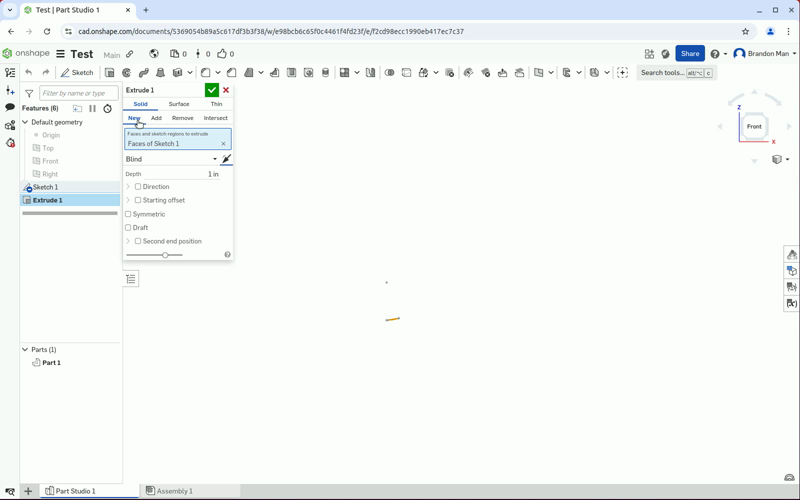
text(1.204)
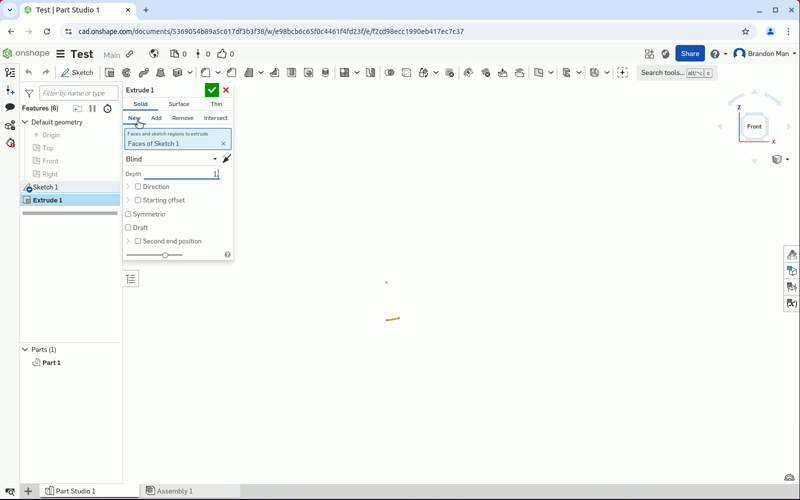
key(enter)
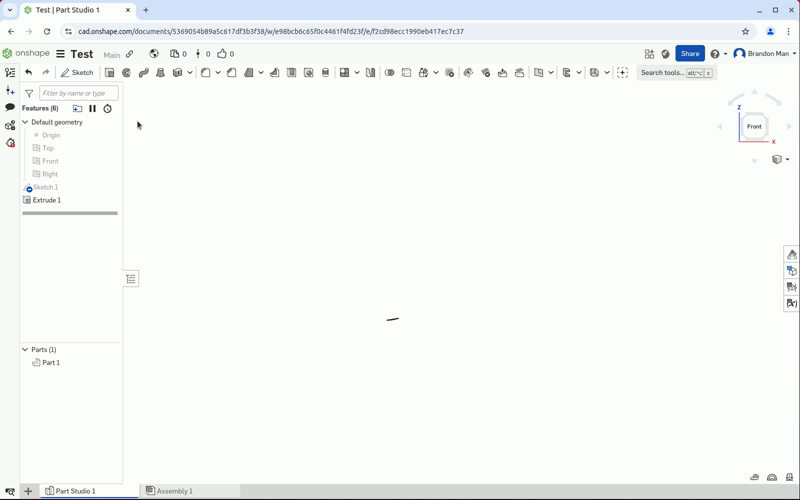
key(shift+h)
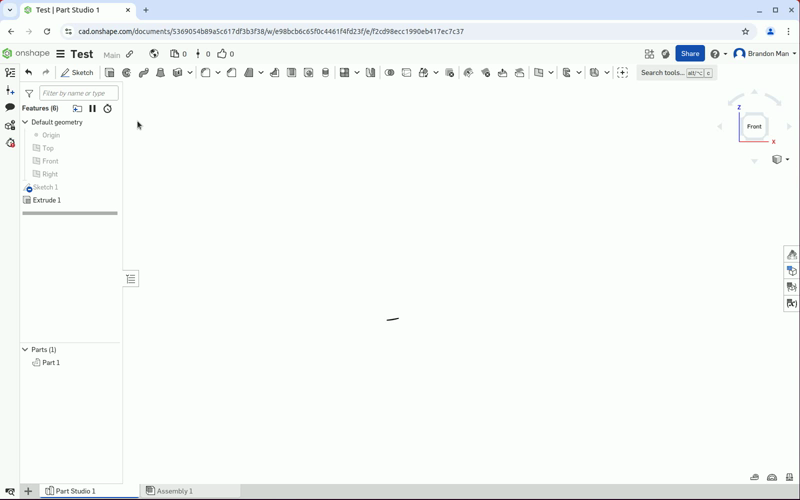
key(shift+h)
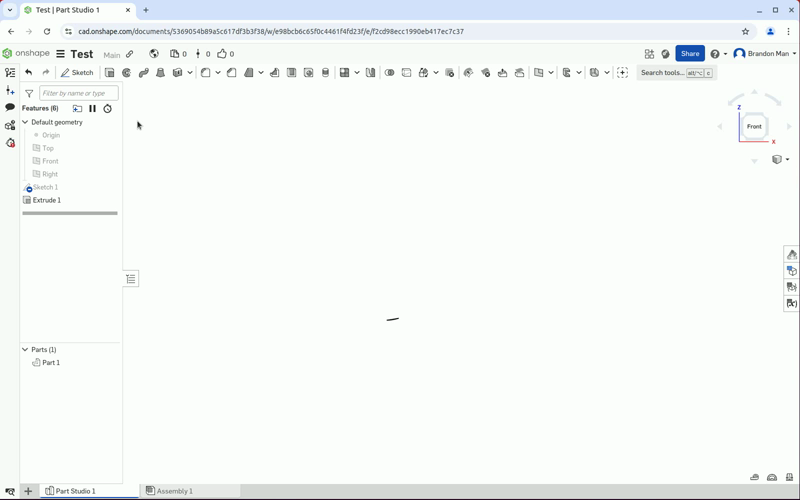
mouse_move(73, 189)
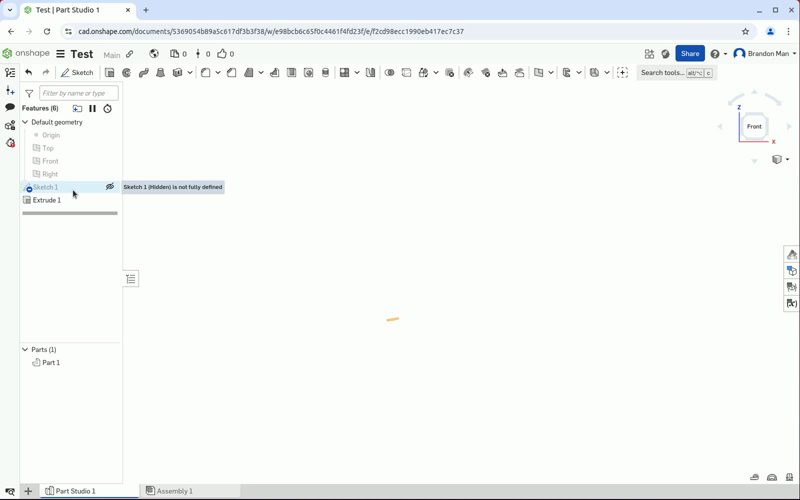
click(73, 189)
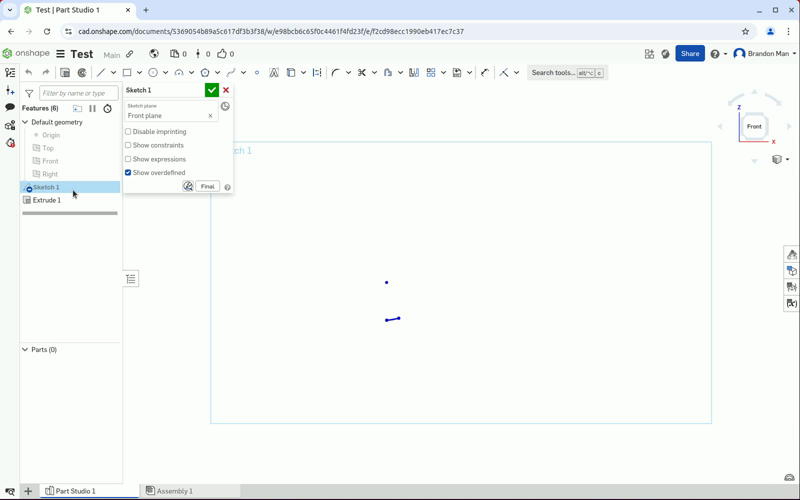
mouse_move(229, 92)
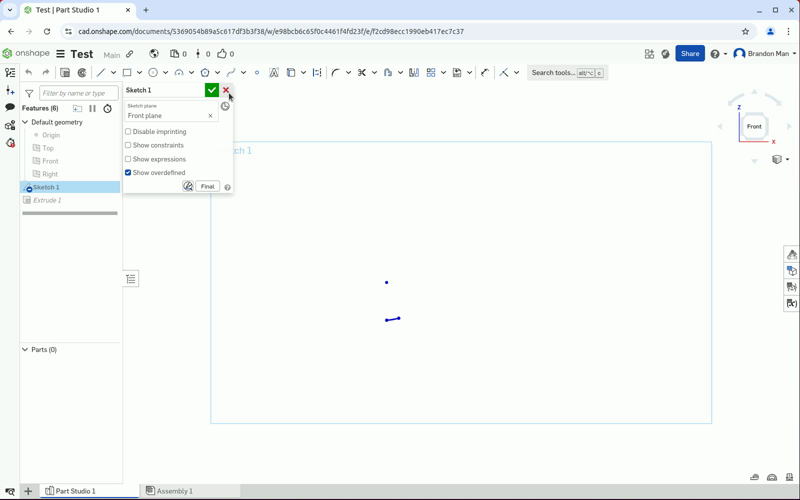
click(229, 92)
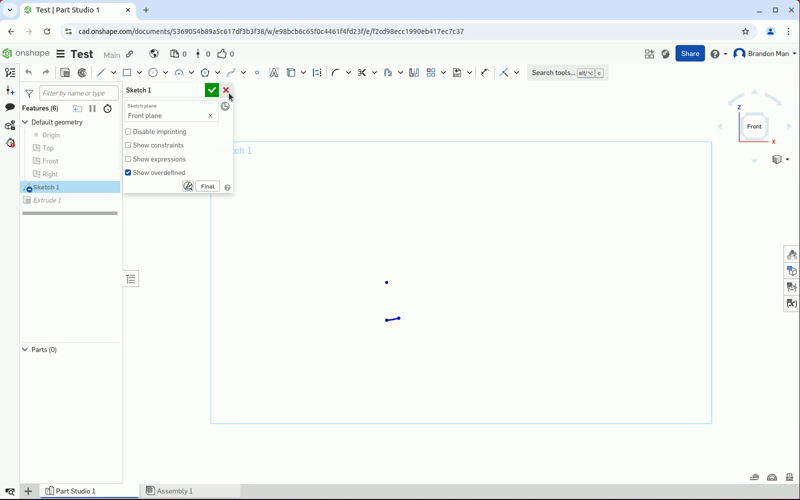
key(shift+s)
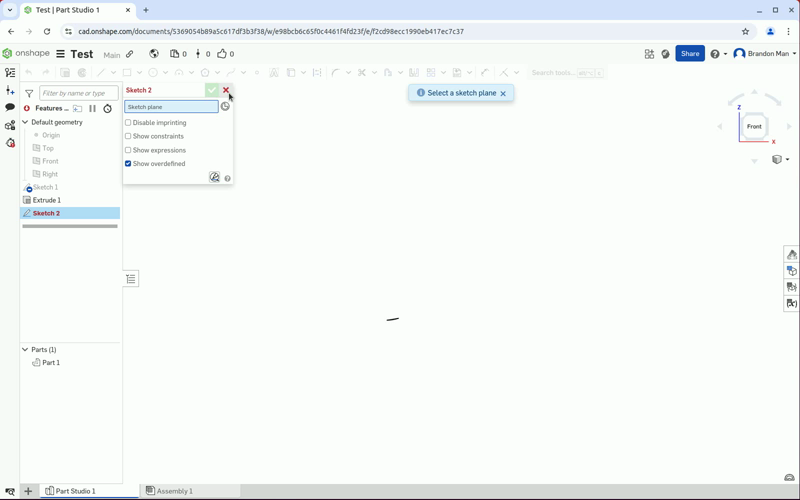
mouse_move(73, 163)
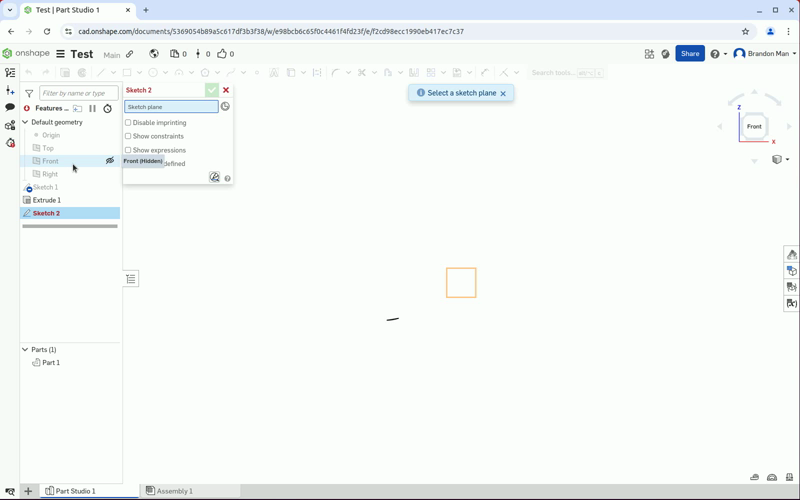
click(73, 163)
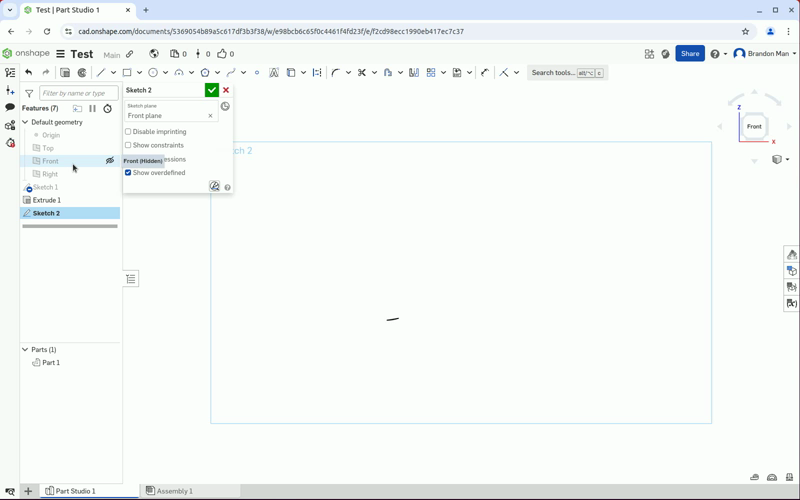
mouse_move(73, 352)
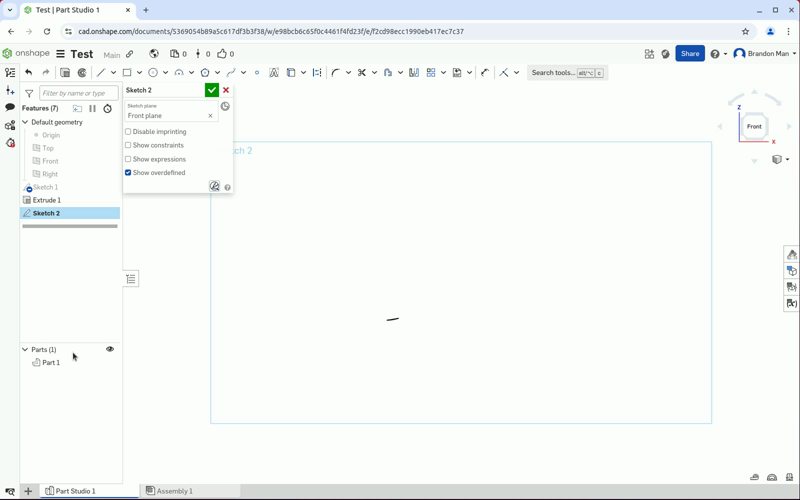
key(y)
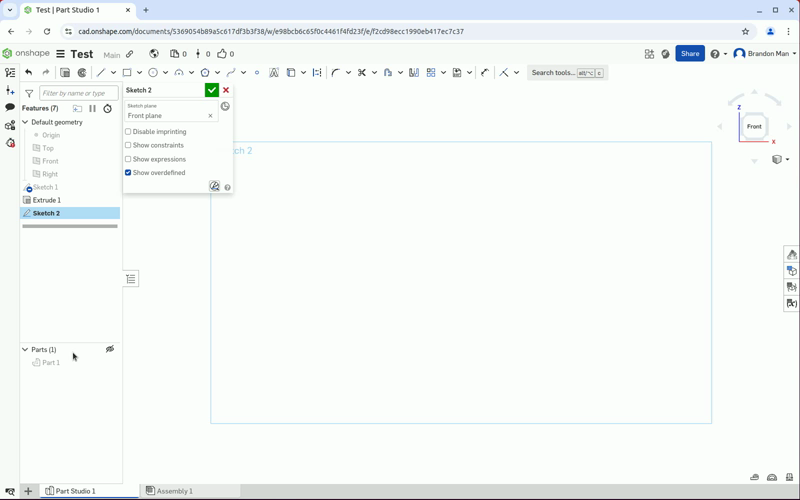
key(l)
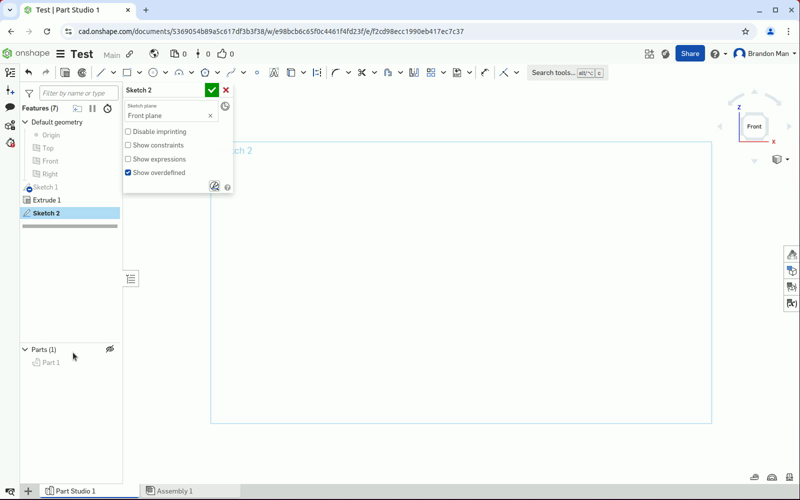
key_down(shift)
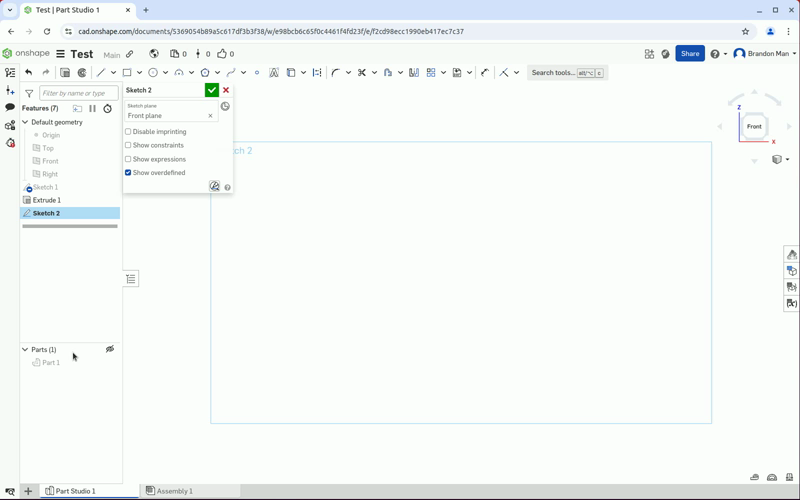
mouse_move(386, 245)
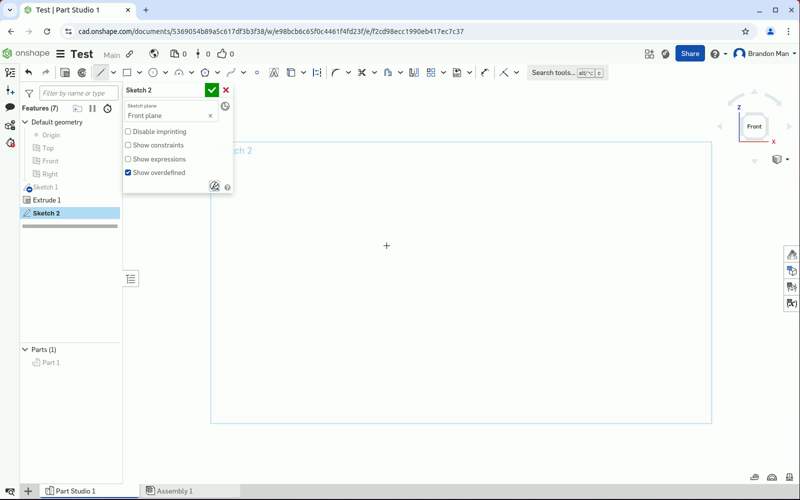
click(386, 245)
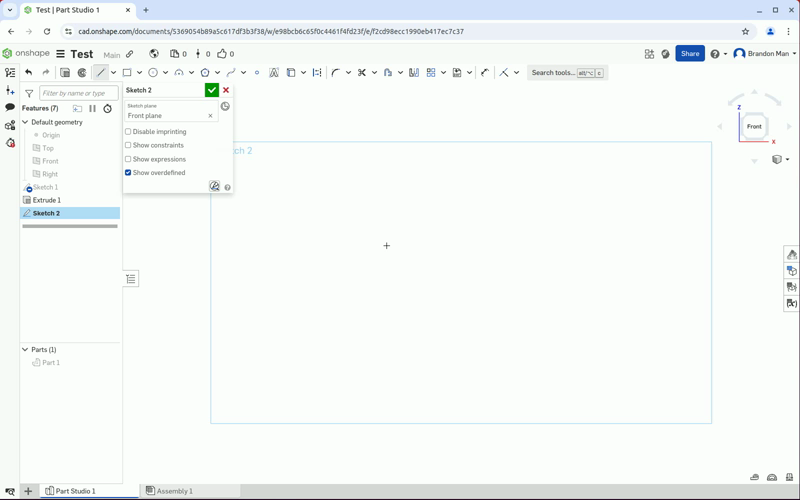
key_up(shift)
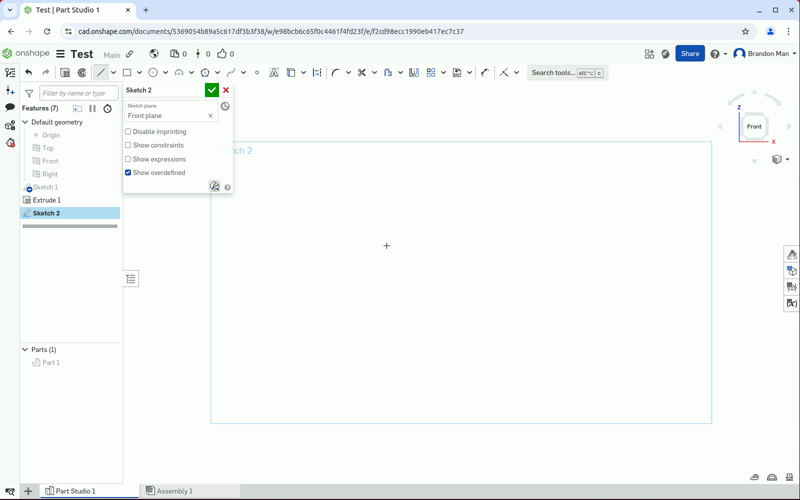
key_down(shift)
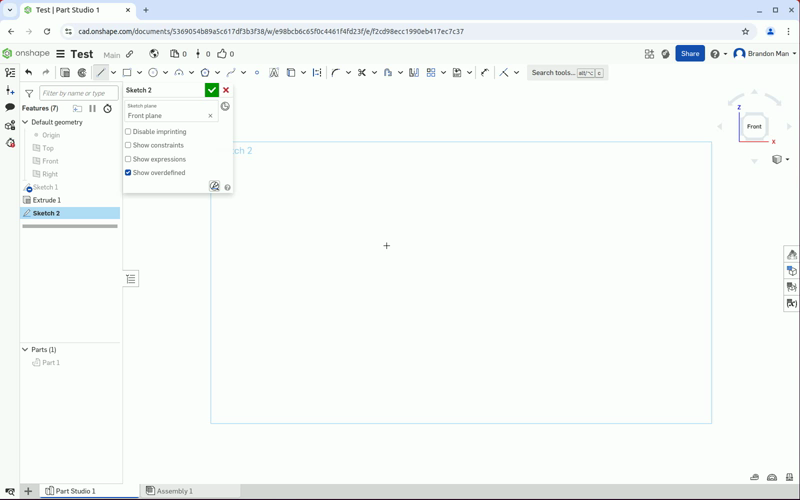
mouse_move(417, 245)
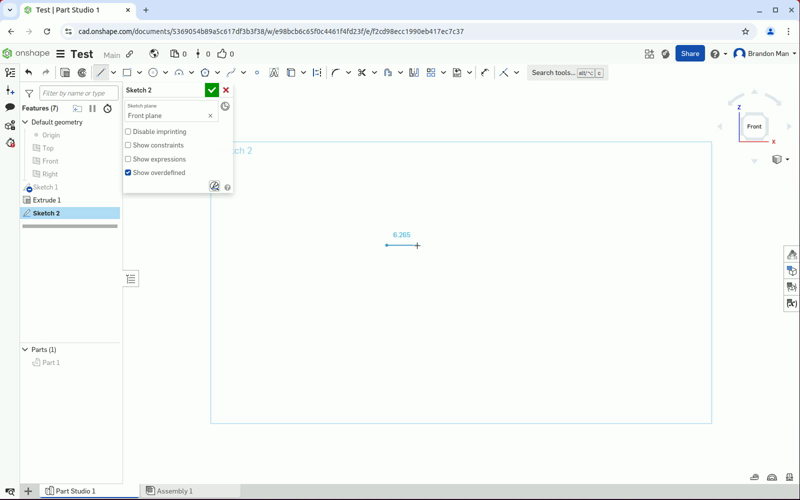
mouse_move(398, 247)
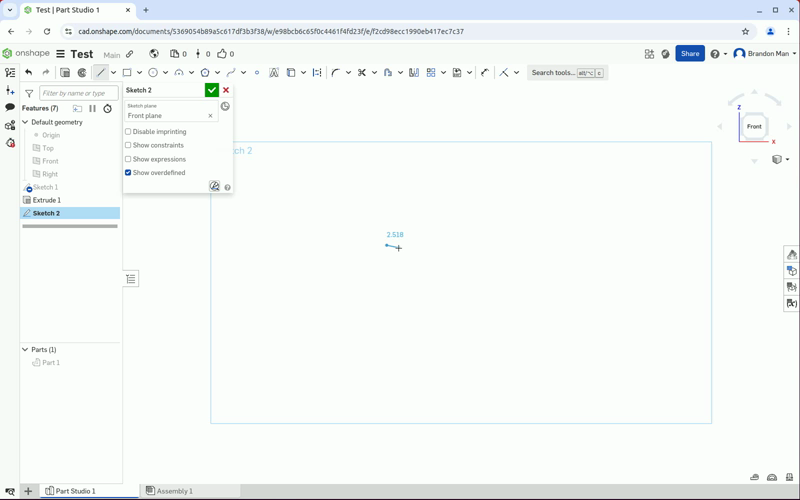
click(398, 247)
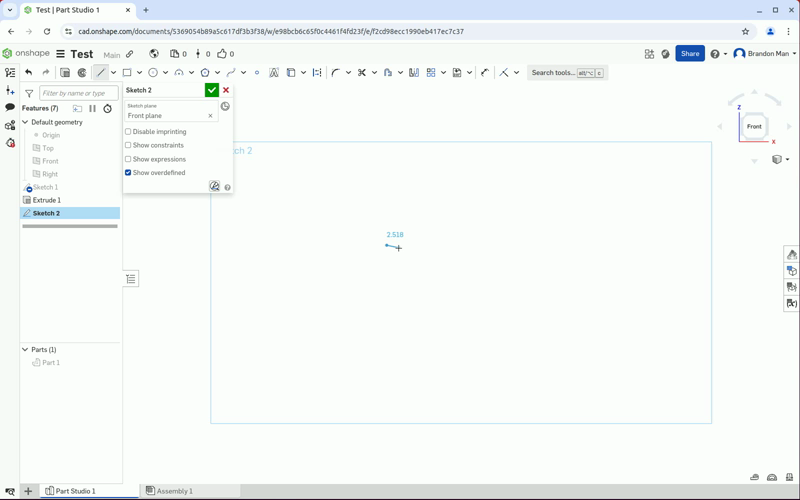
key_up(shift)
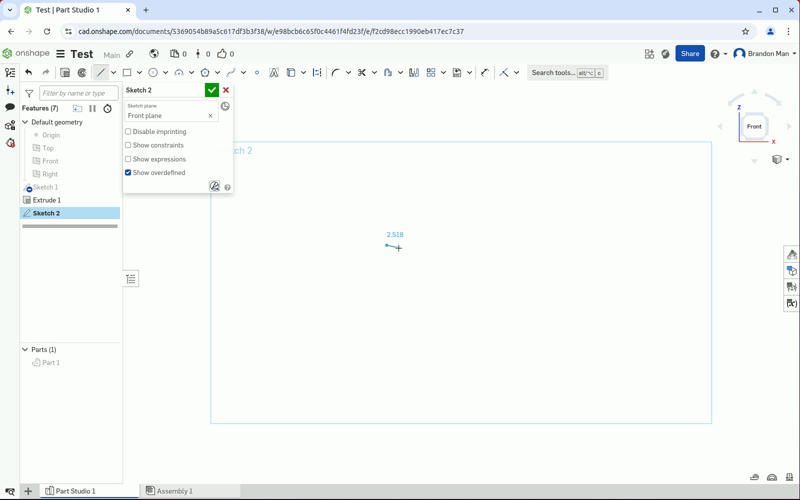
key(esc)
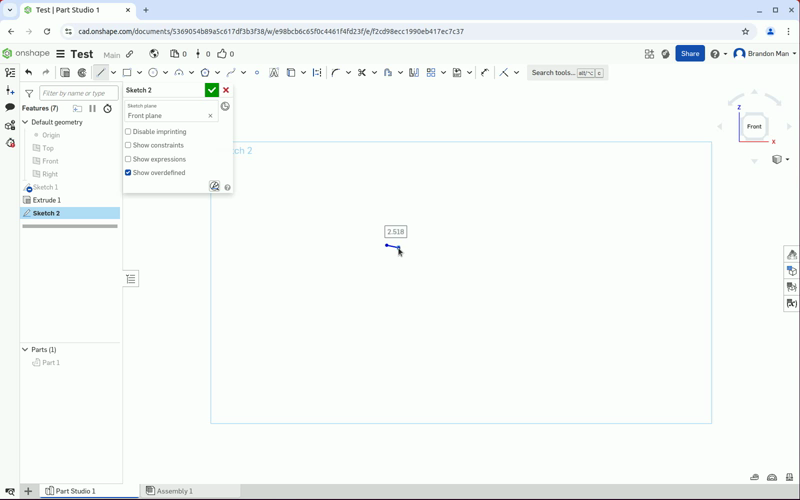
key(a)
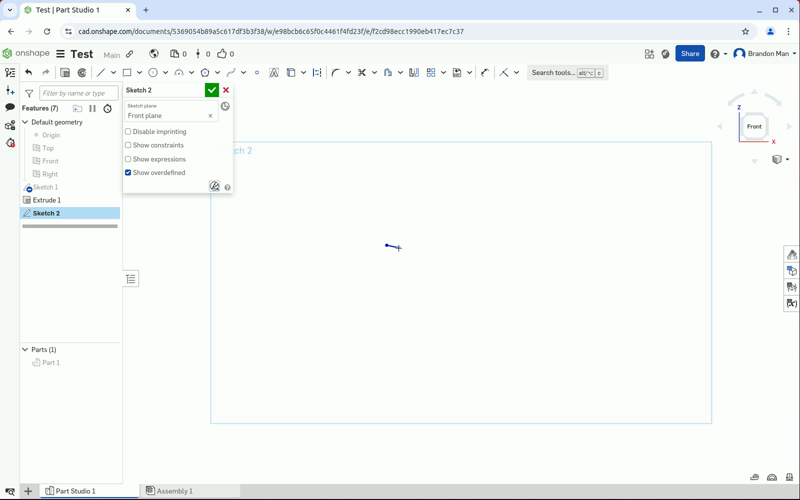
mouse_move(398, 247)
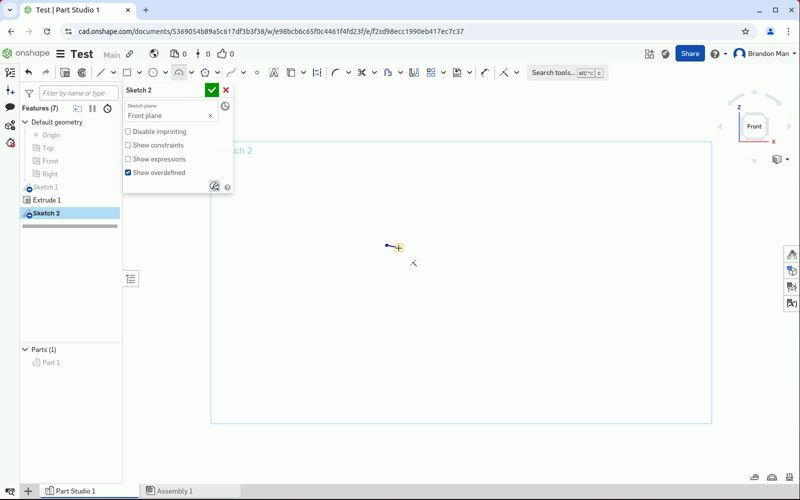
click(398, 247)
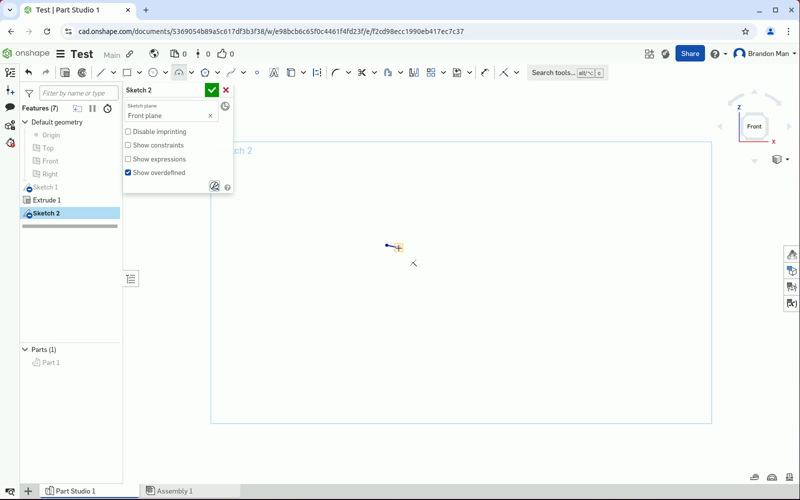
mouse_move(386, 245)
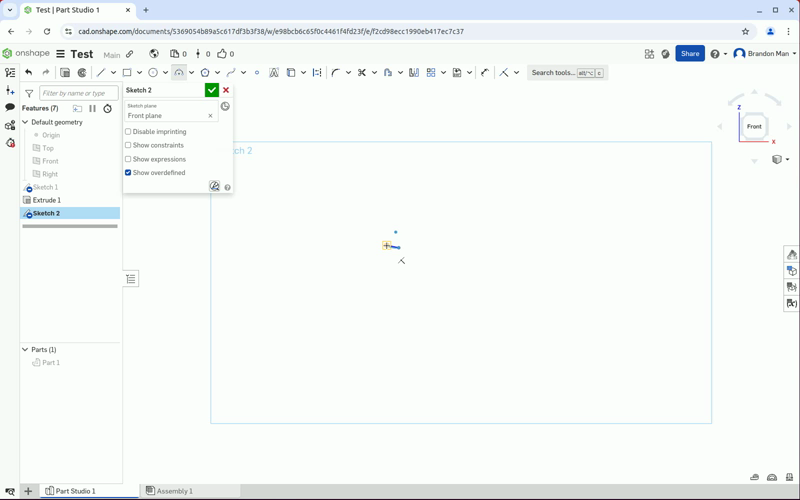
click(386, 245)
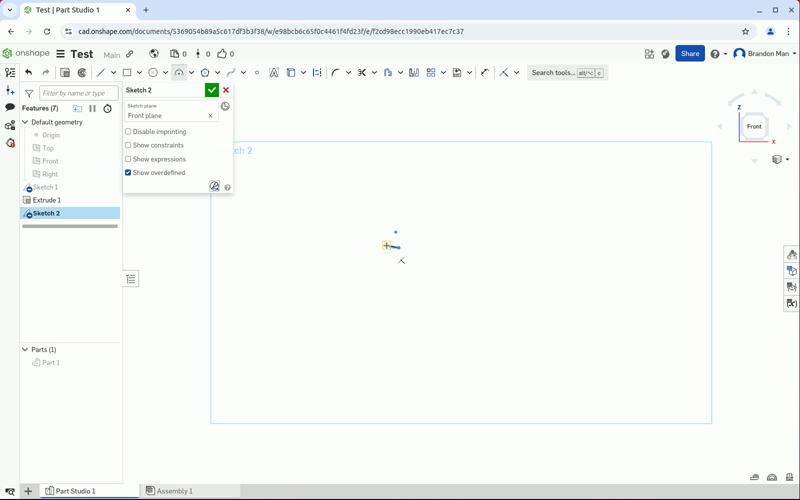
key_down(shift)
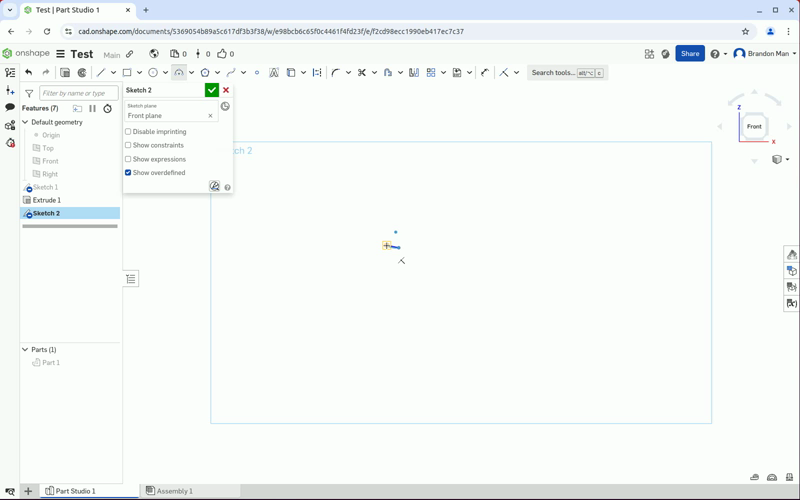
mouse_move(392, 246)
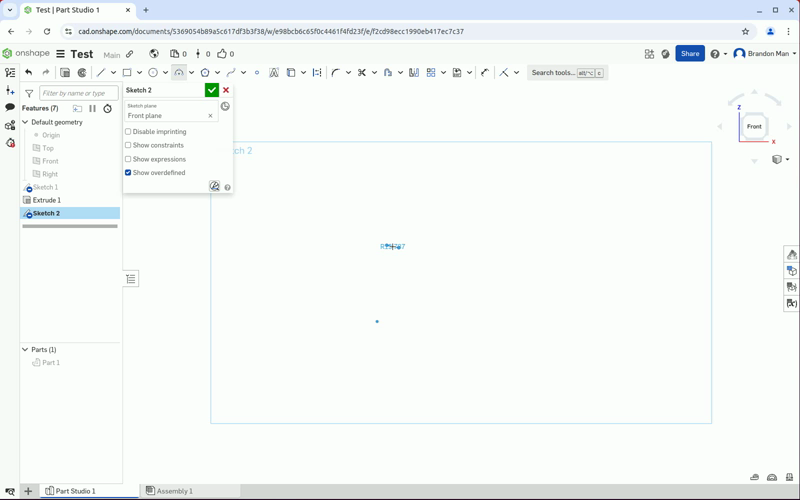
click(392, 246)
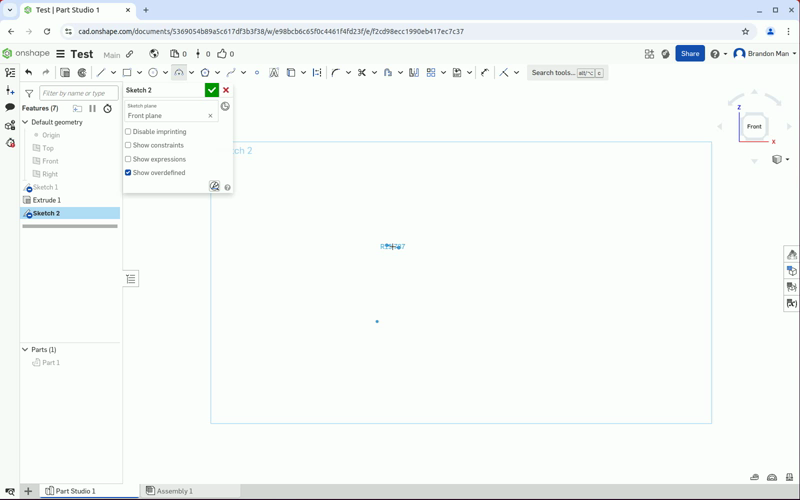
key_up(shift)
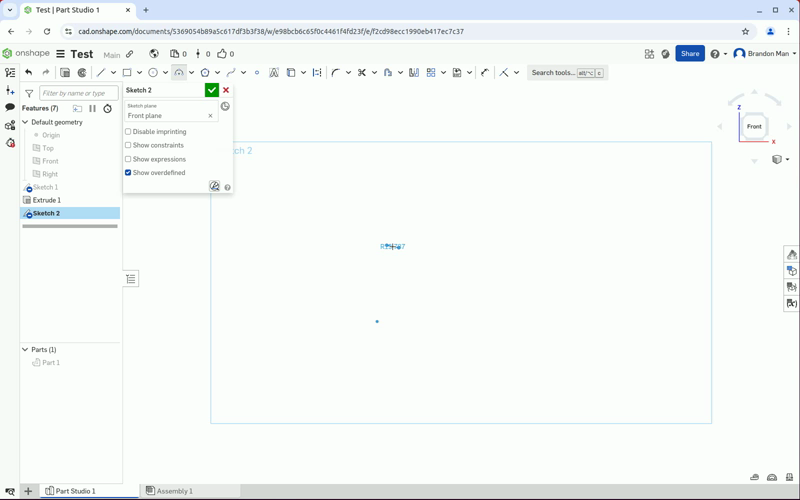
key(esc)
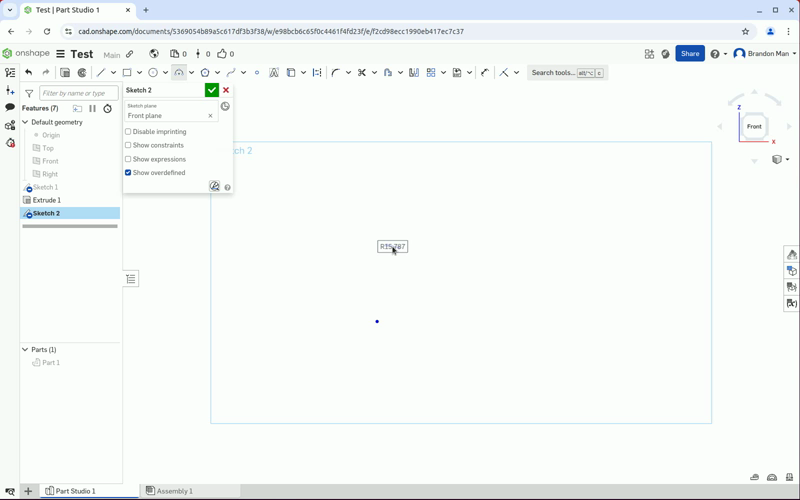
mouse_move(395, 246)
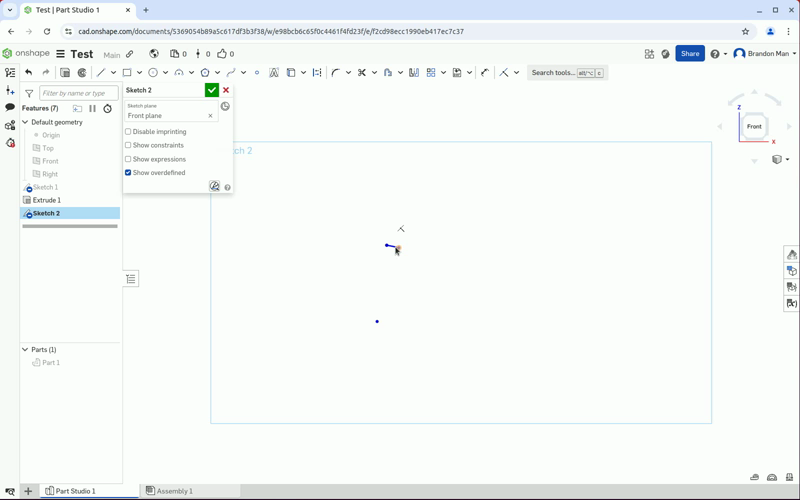
scroll(6)
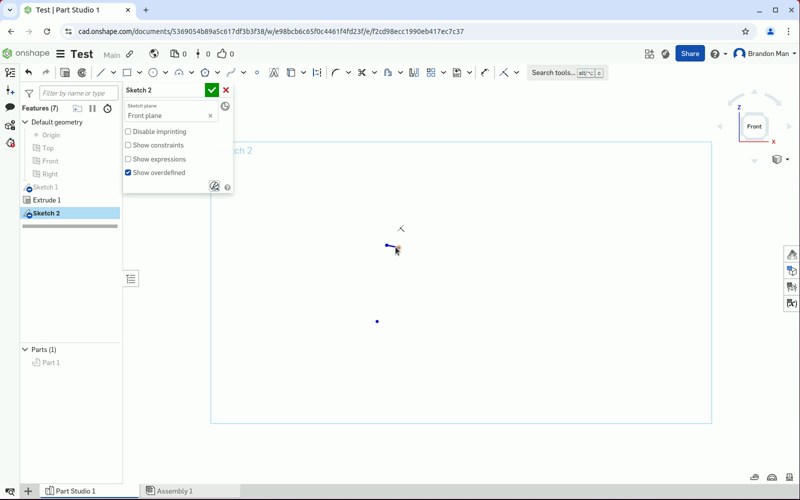
scroll(6)
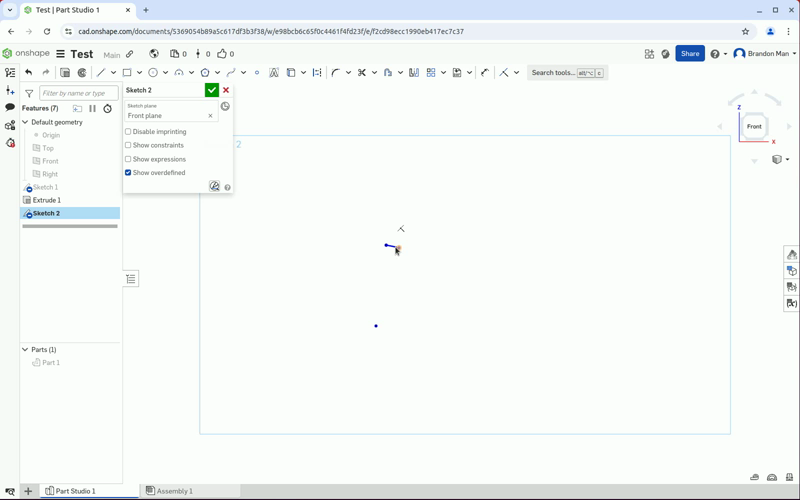
scroll(6)
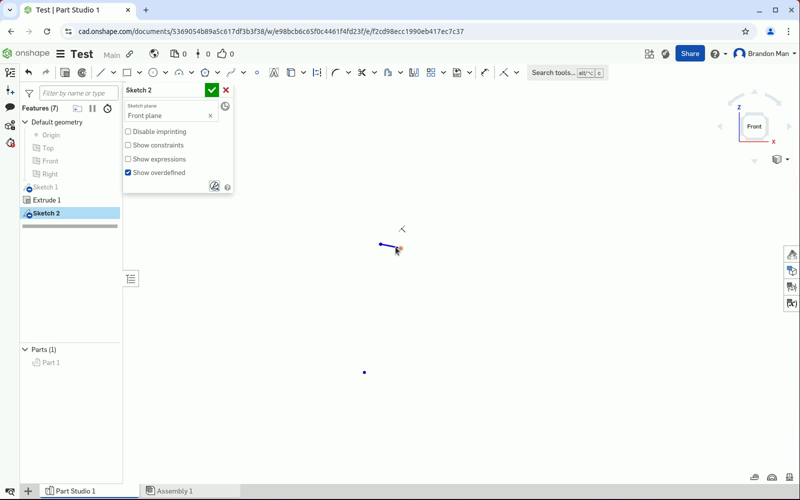
scroll(6)
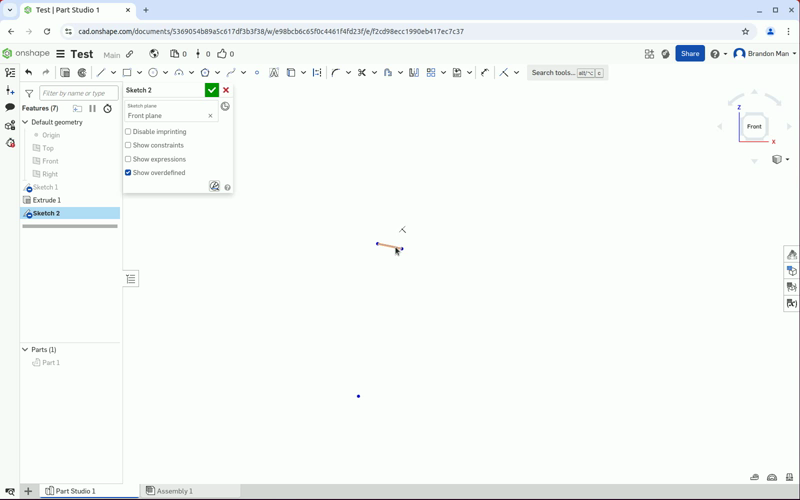
scroll(6)
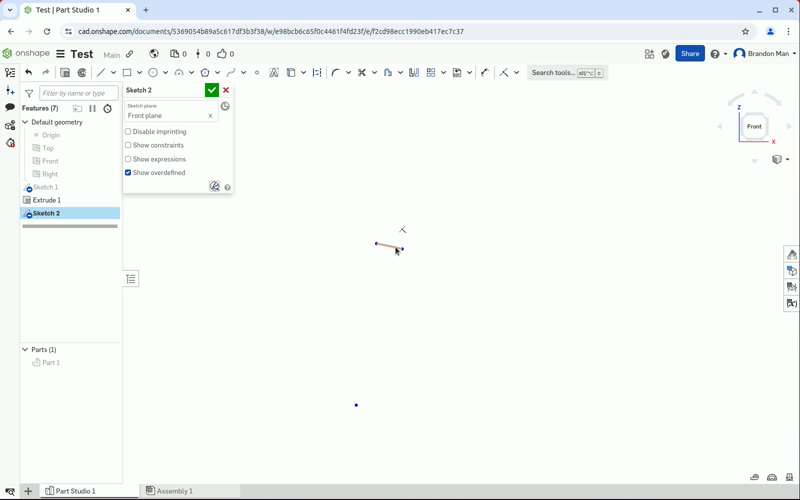
scroll(6)
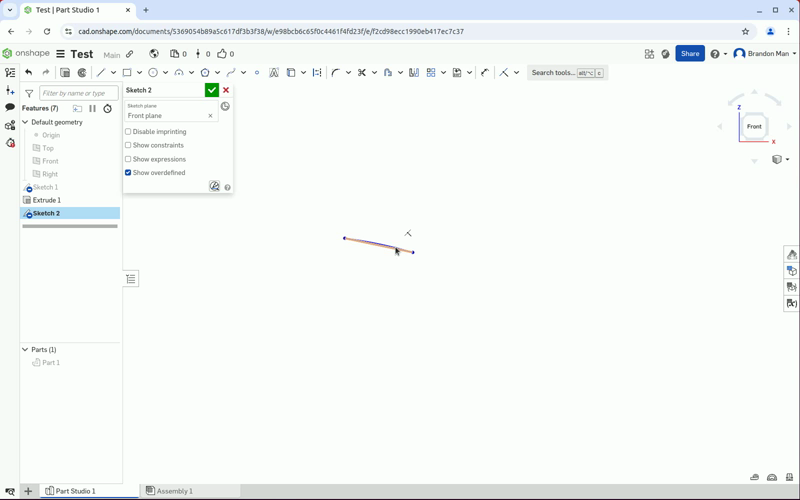
scroll(6)
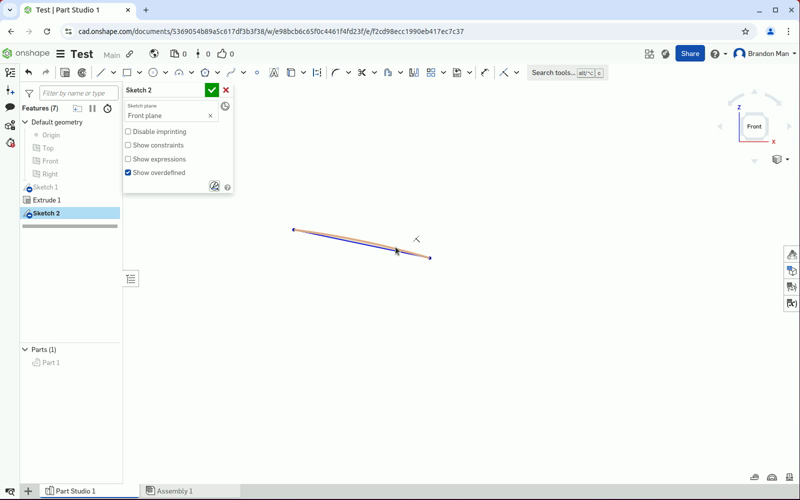
click(395, 246)
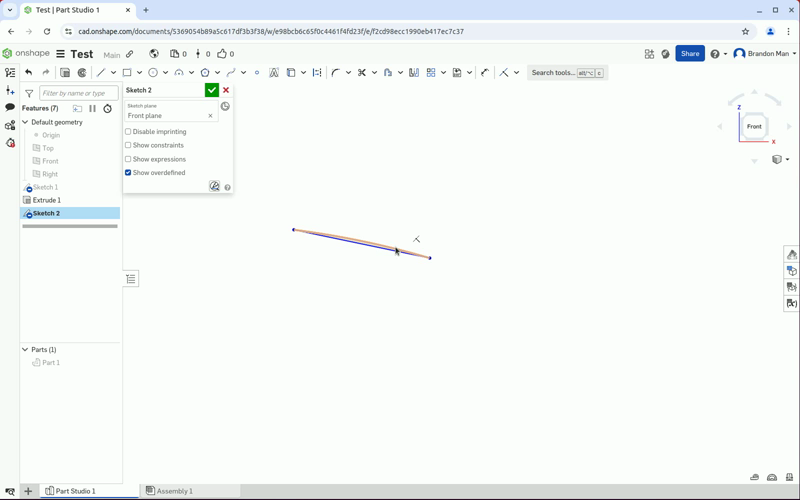
scroll(-6)
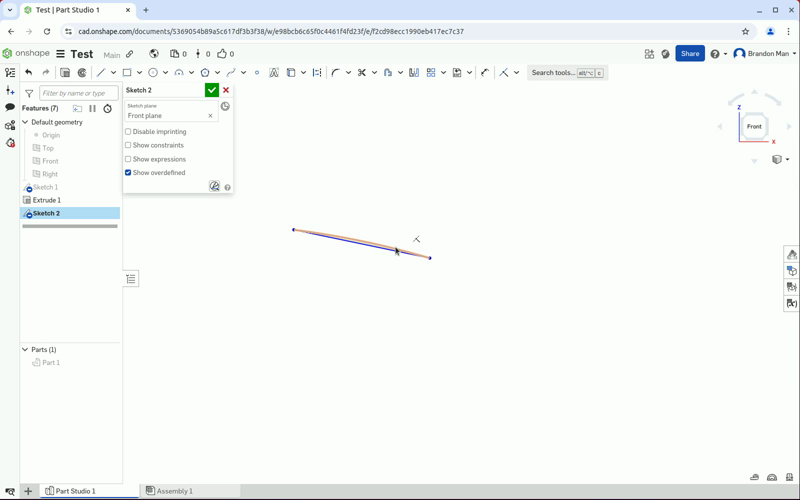
scroll(-6)
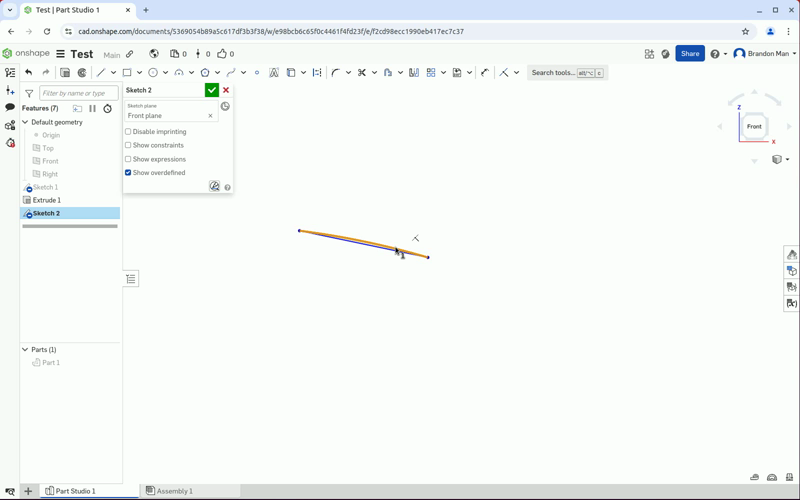
scroll(-6)
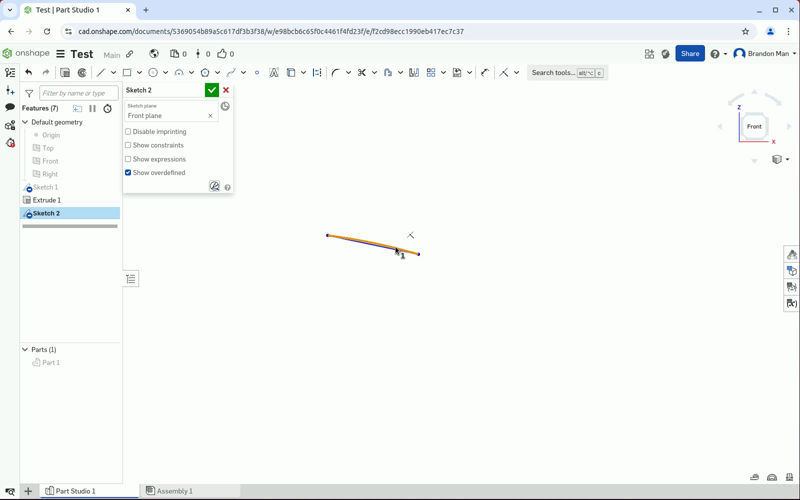
scroll(-6)
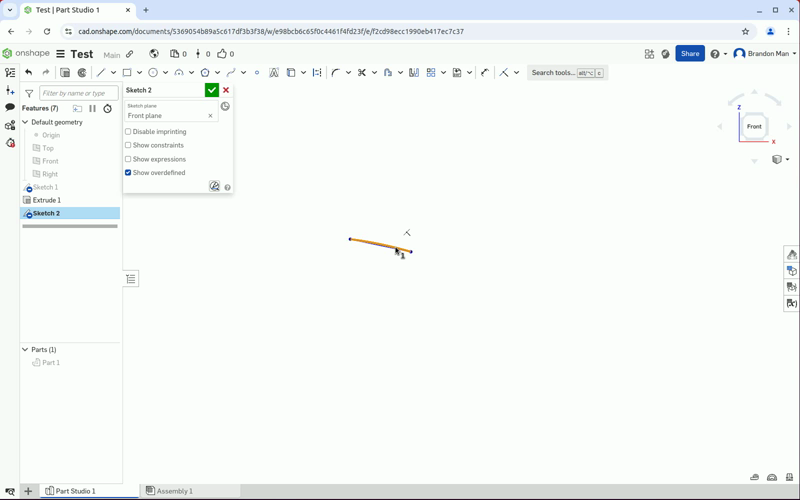
scroll(-6)
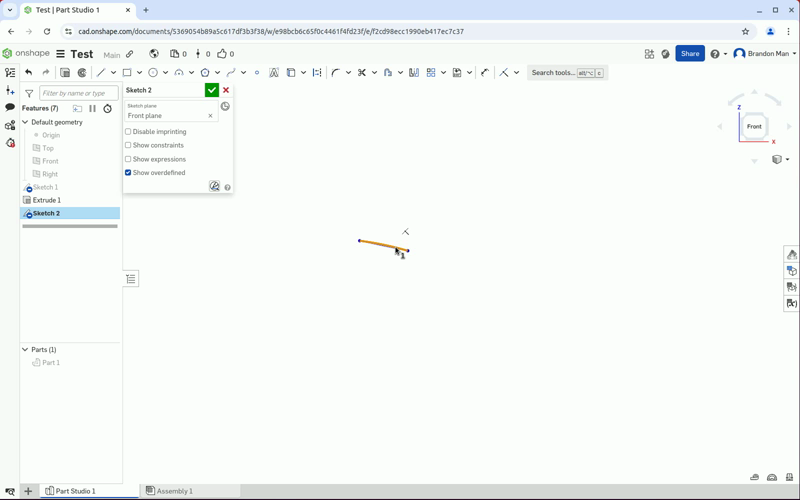
scroll(-6)
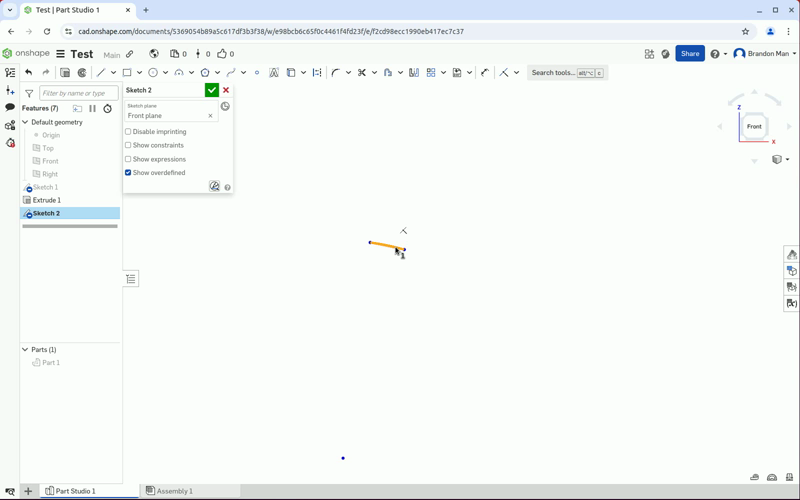
scroll(-6)
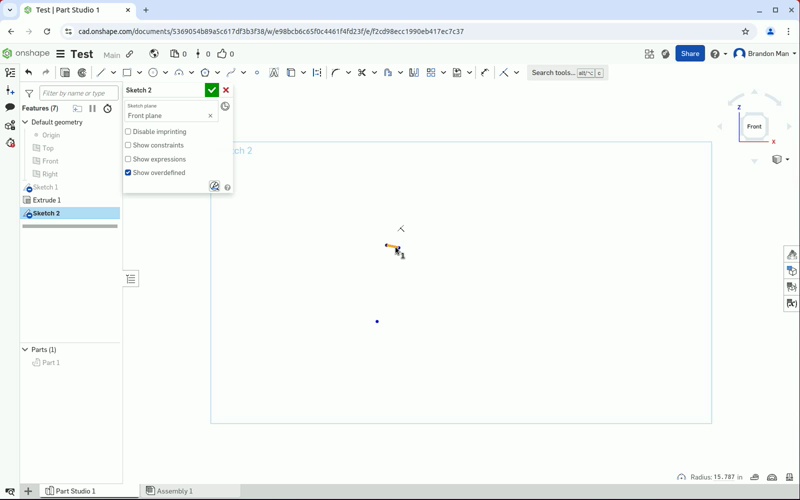
mouse_move(73, 352)
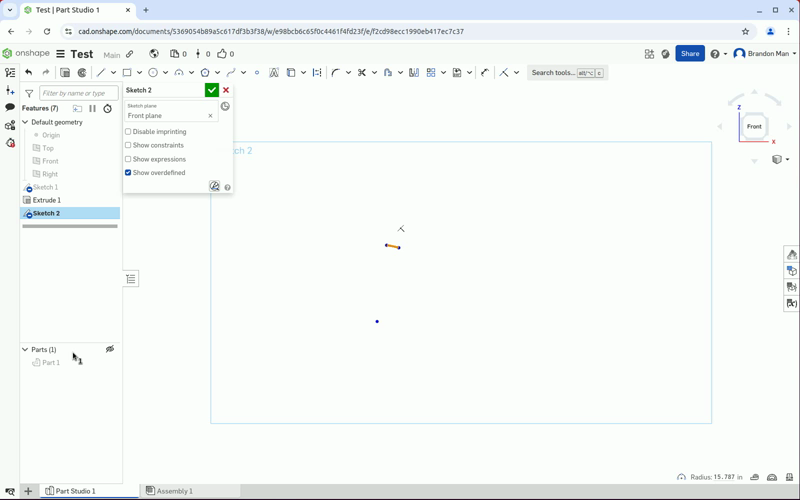
key(shift+y)
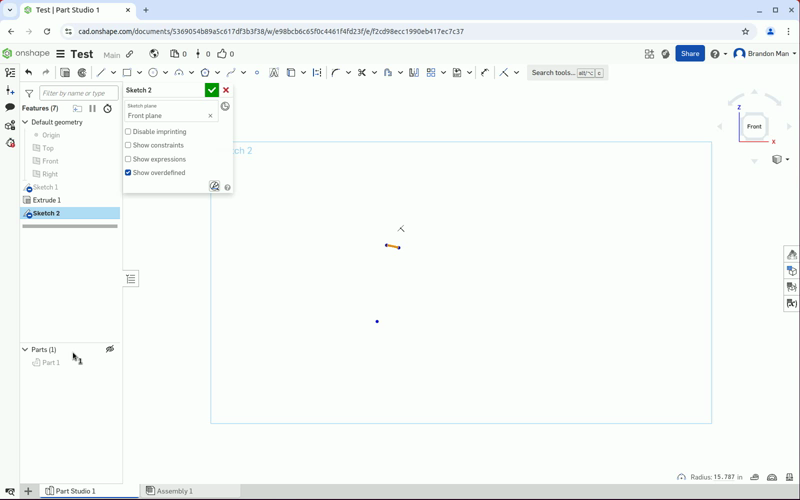
key(shift+e)
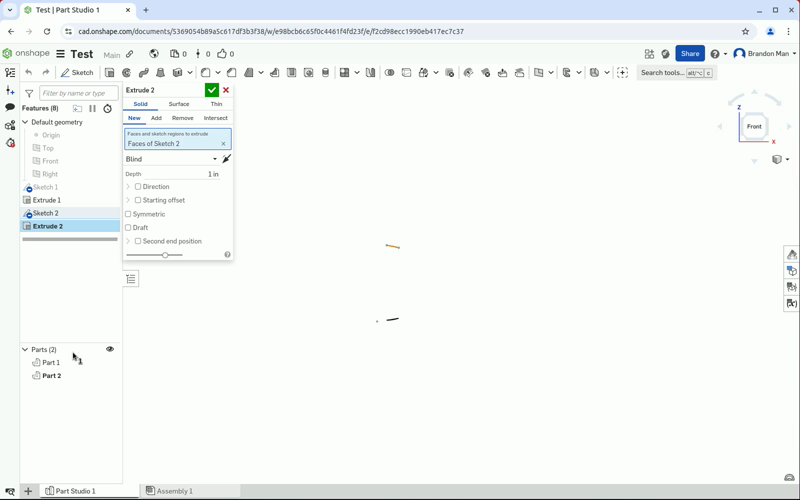
mouse_move(143, 106)
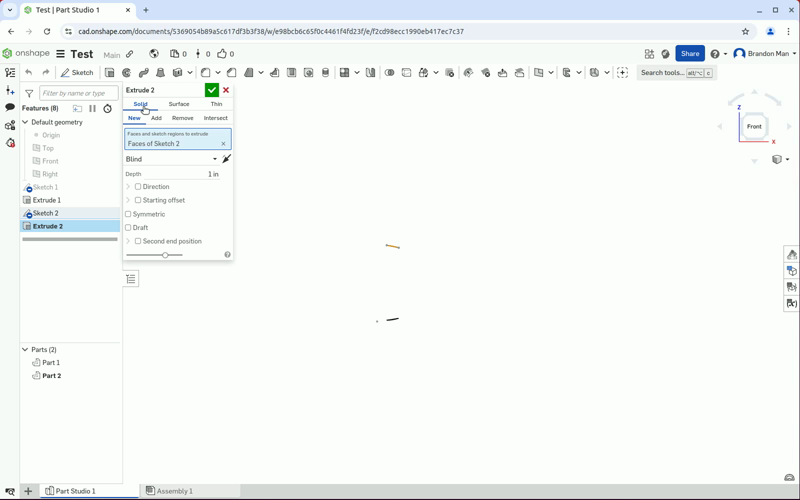
click(143, 106)
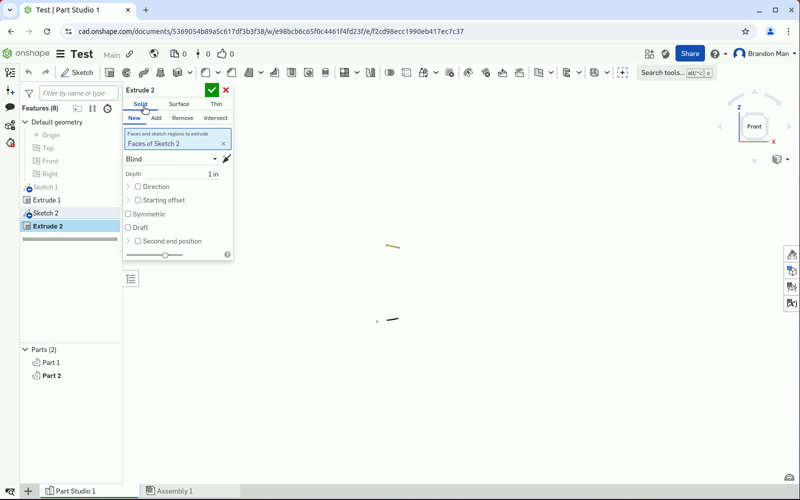
mouse_move(137, 120)
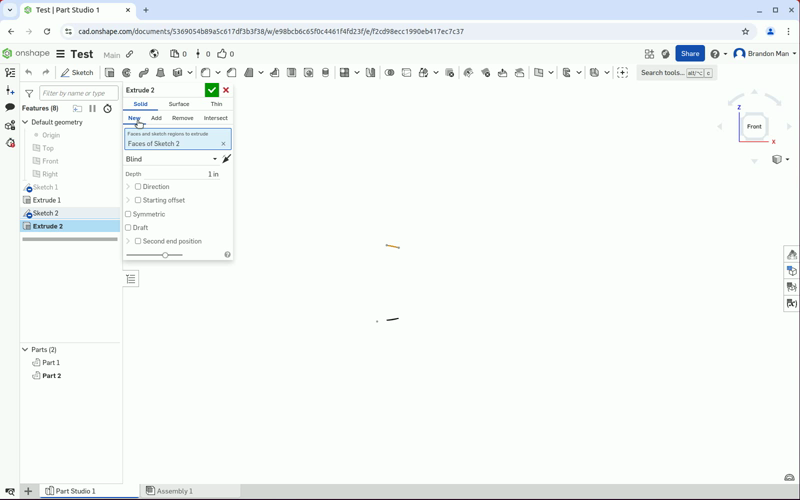
click(137, 120)
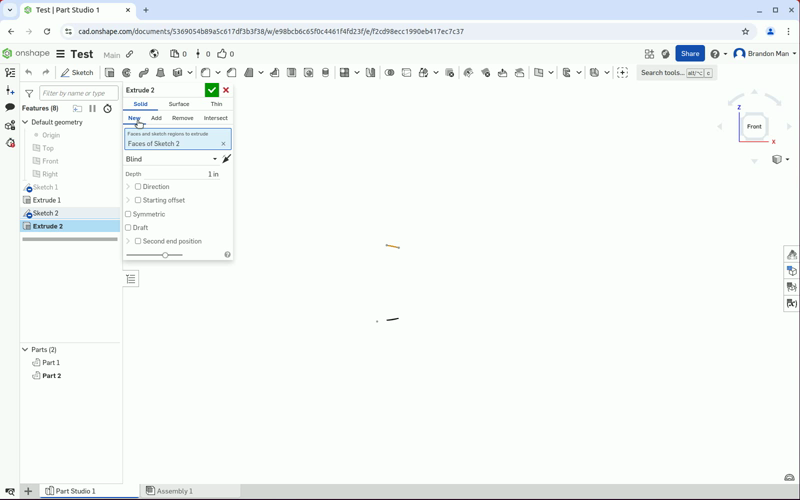
key(tab, 4)
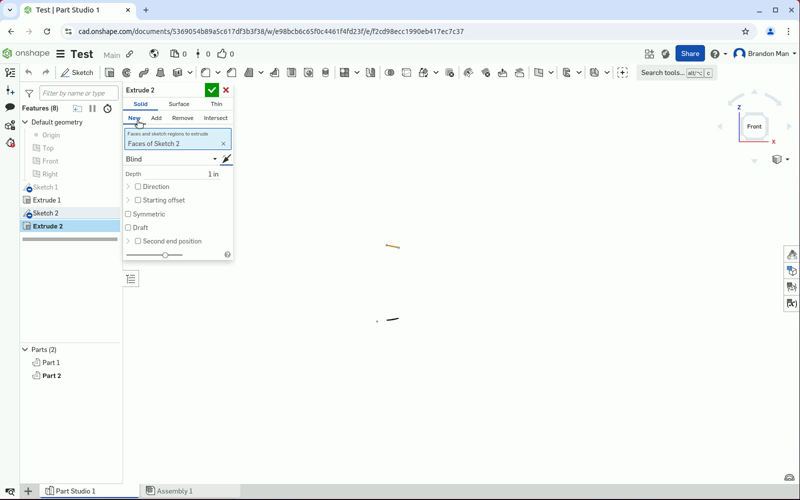
text(1.204)
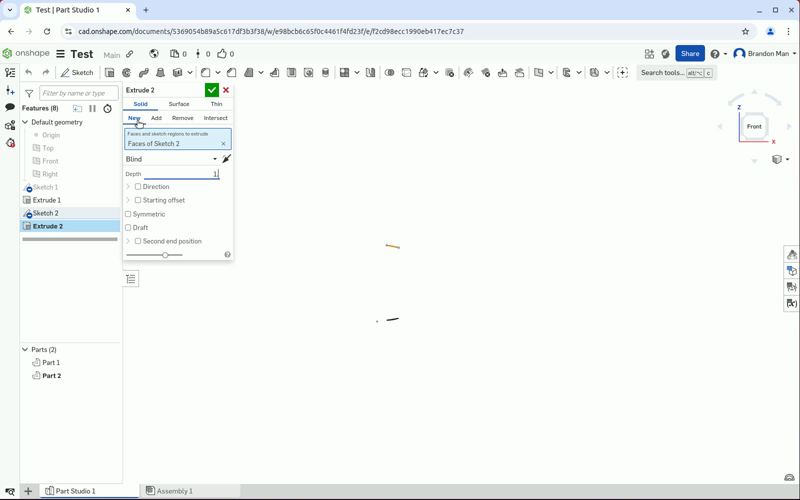
key(enter)
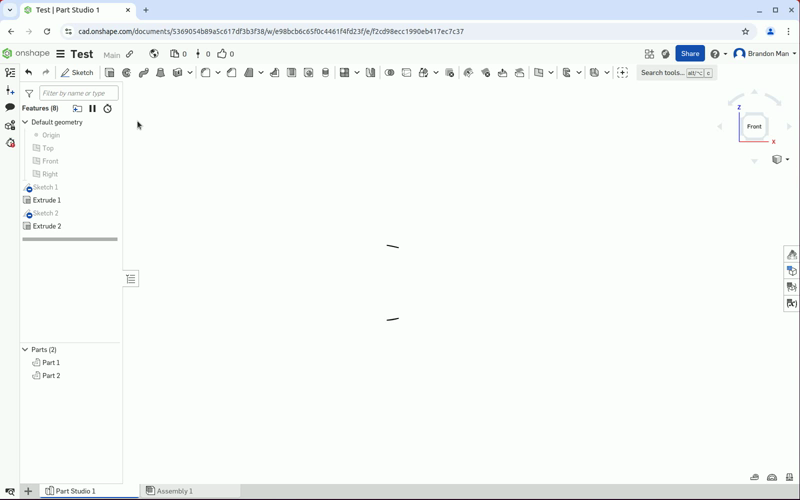
key(shift+h)
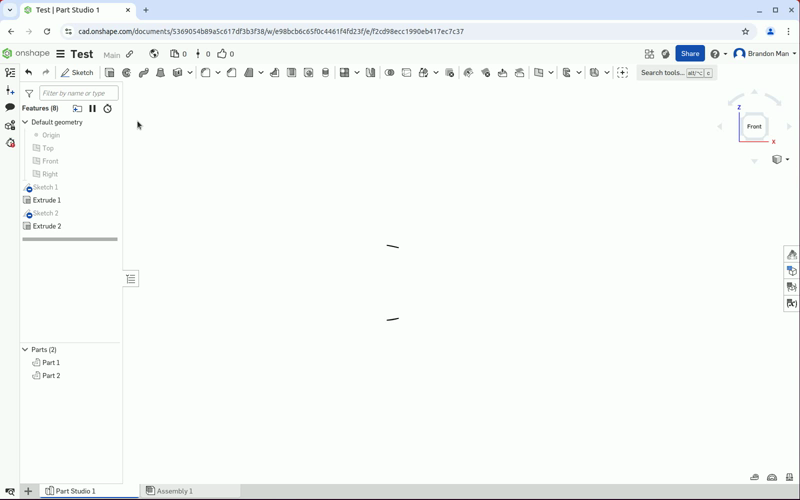
key(shift+h)
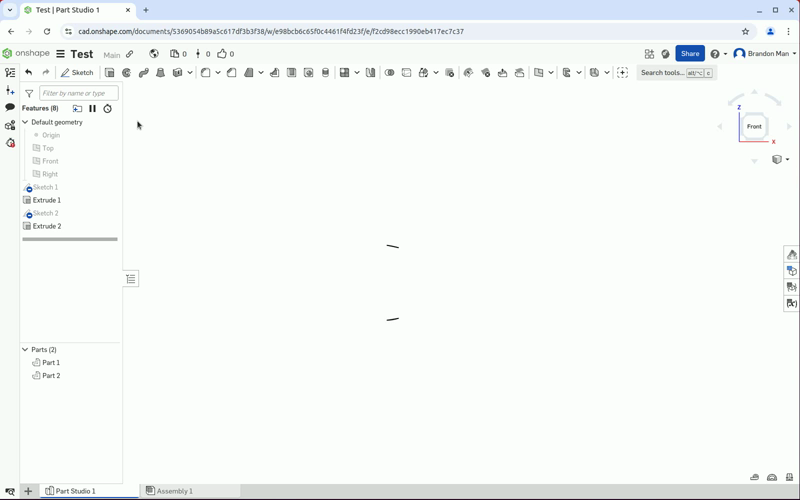
mouse_move(73, 189)
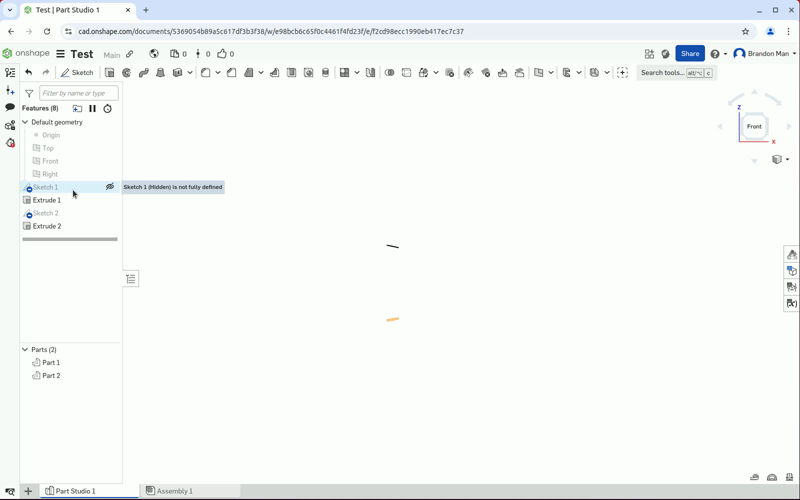
click(73, 189)
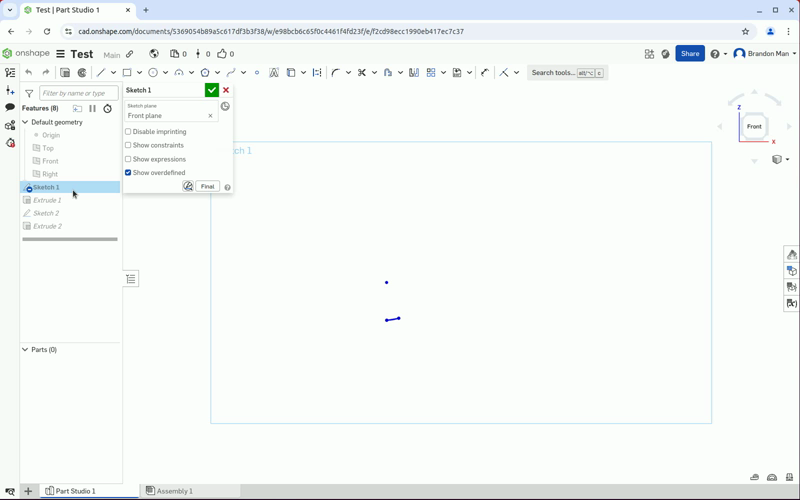
mouse_move(229, 92)
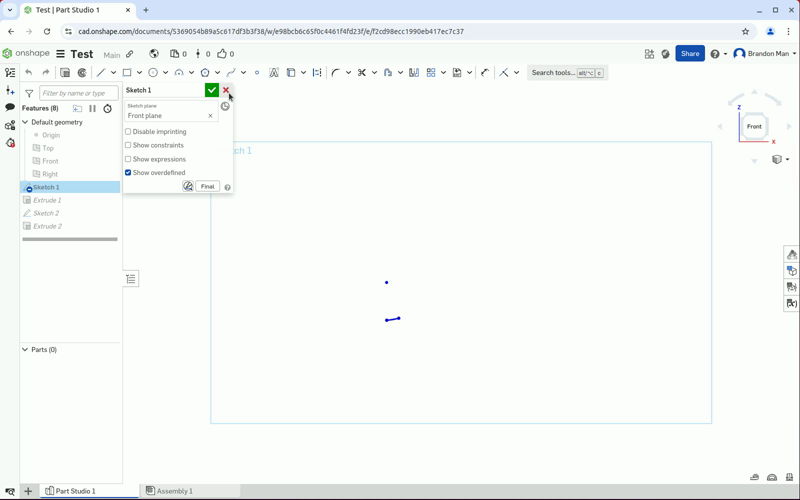
click(229, 92)
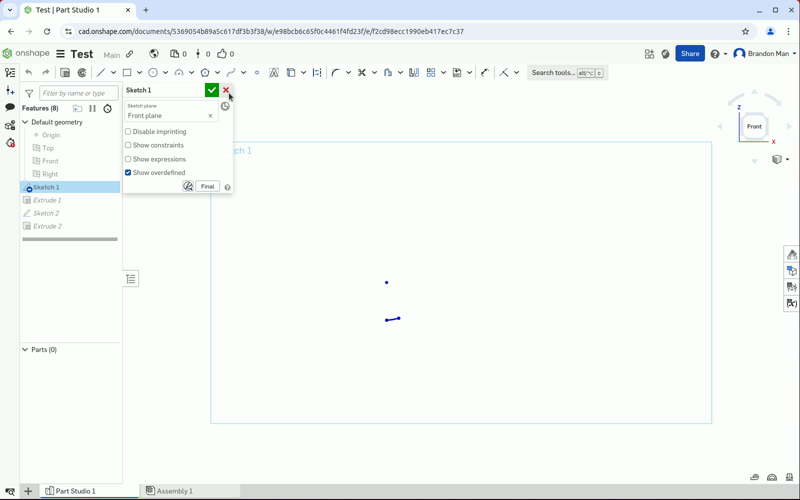
key(shift+s)
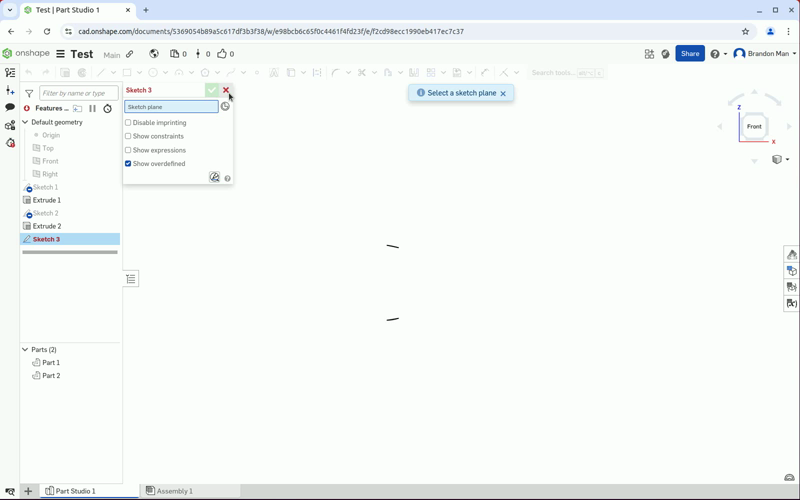
mouse_move(73, 163)
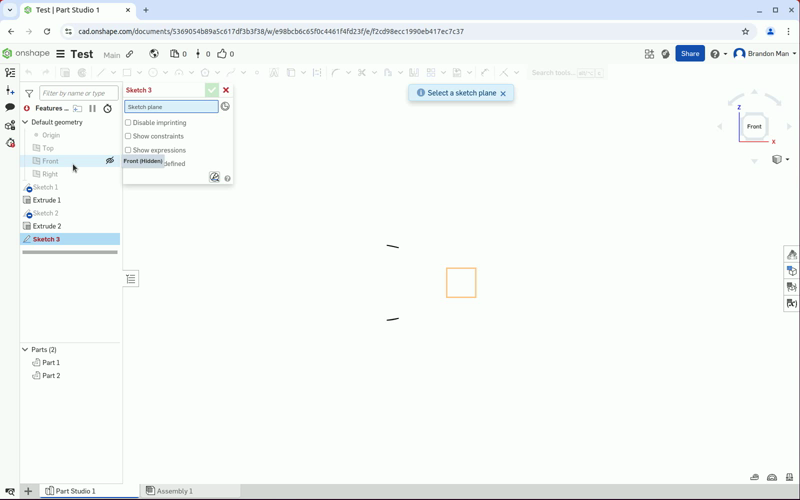
click(73, 163)
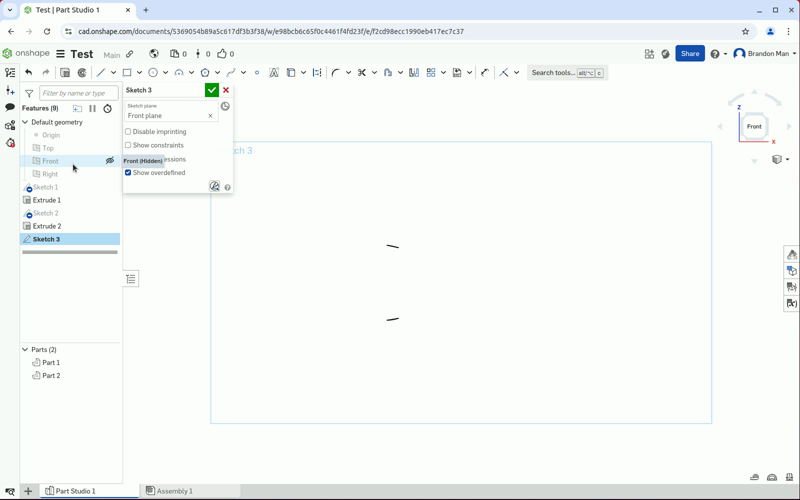
mouse_move(73, 352)
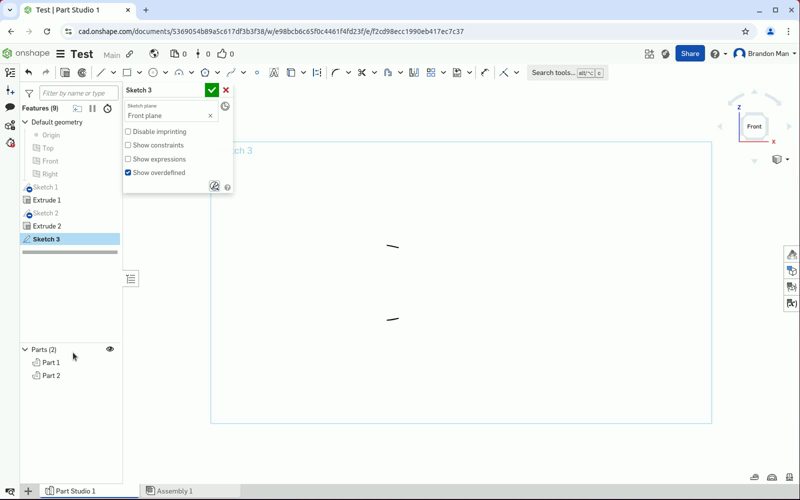
key(y)
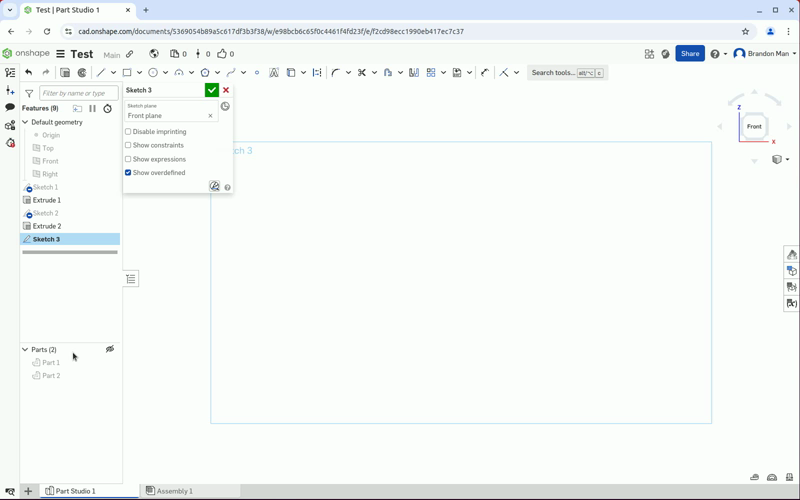
key(l)
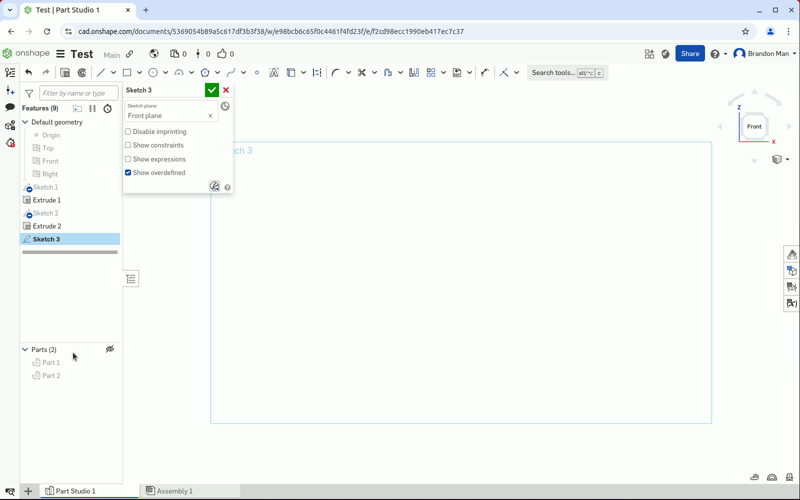
key_down(shift)
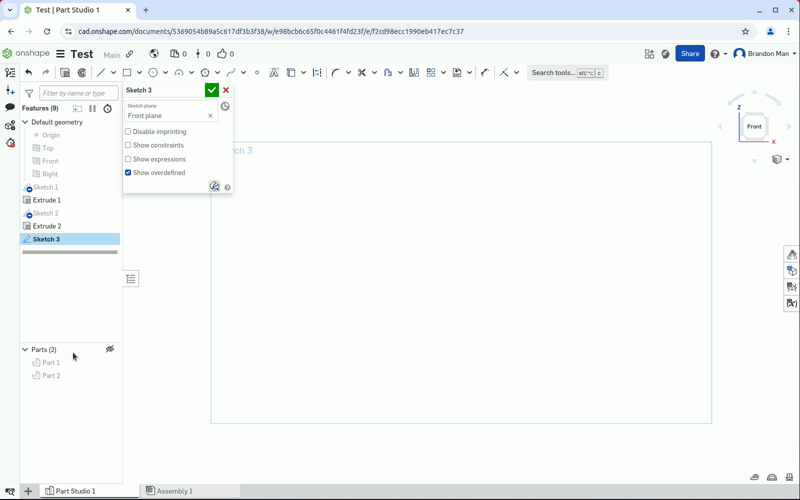
mouse_move(386, 320)
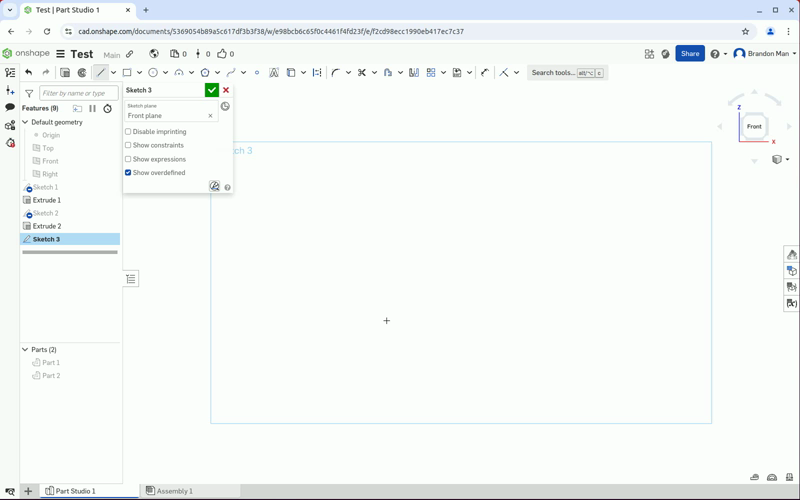
click(386, 320)
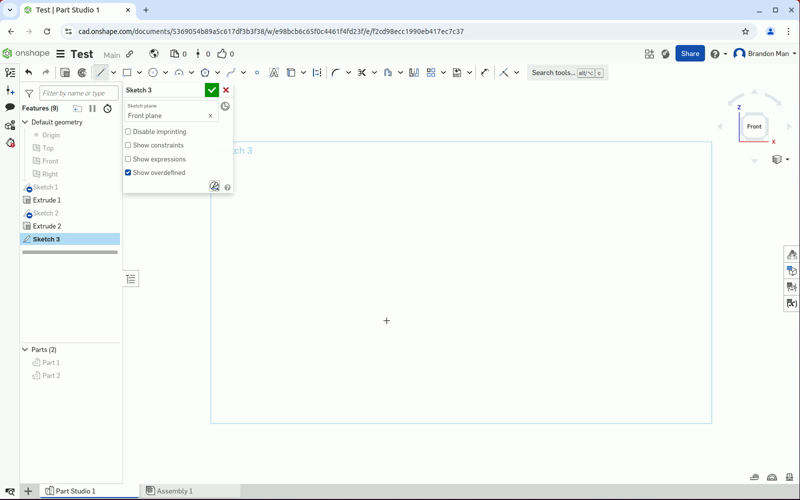
key_up(shift)
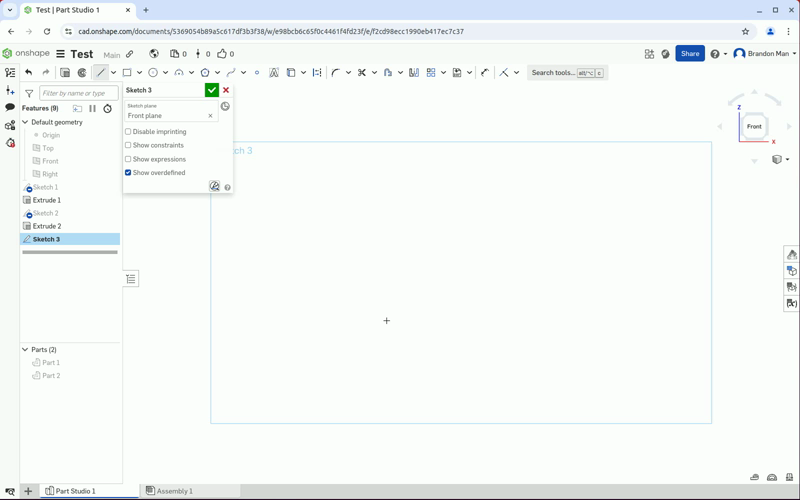
key_down(shift)
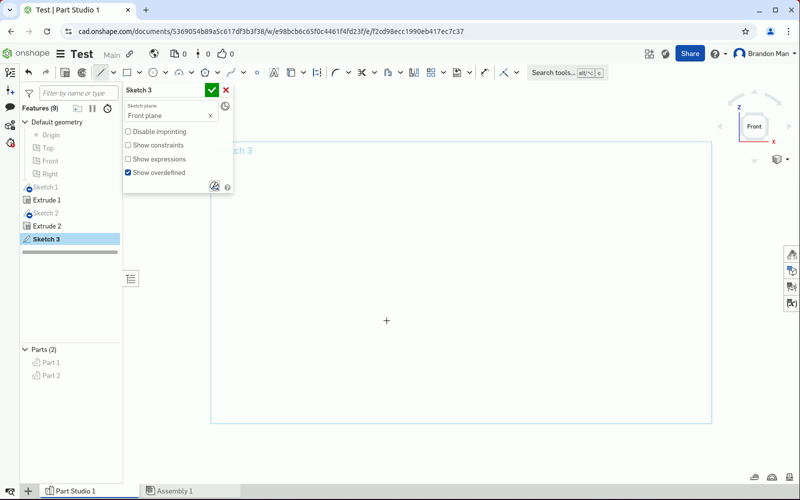
mouse_move(417, 320)
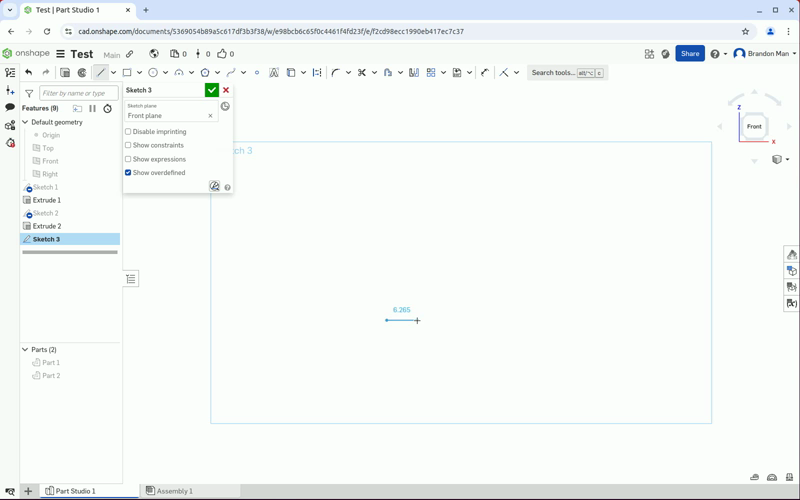
mouse_move(398, 318)
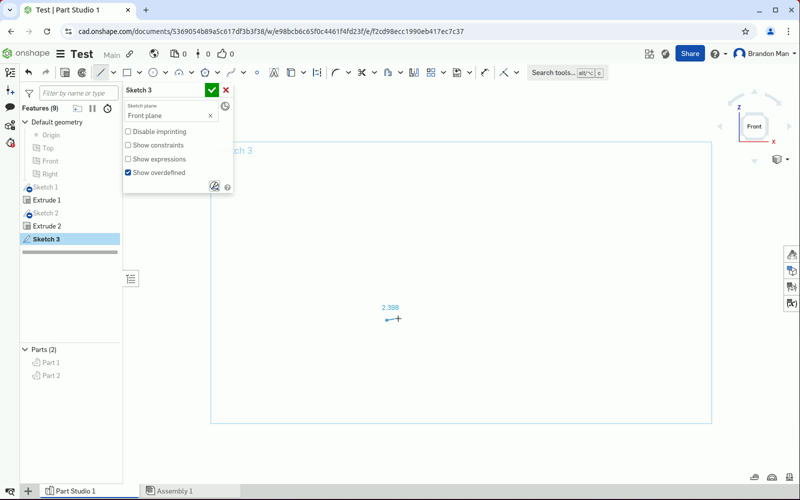
click(398, 318)
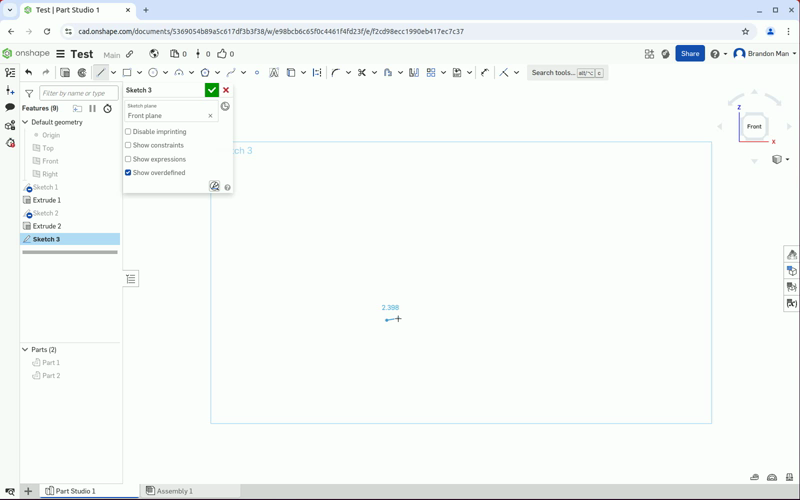
key_up(shift)
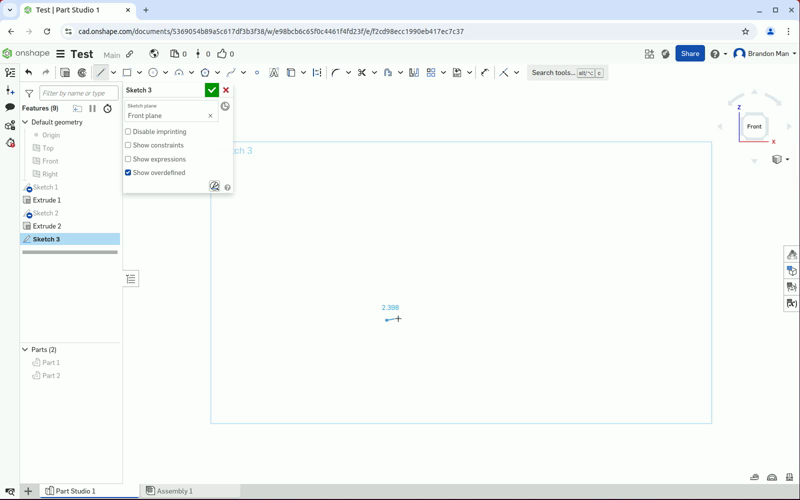
key_down(shift)
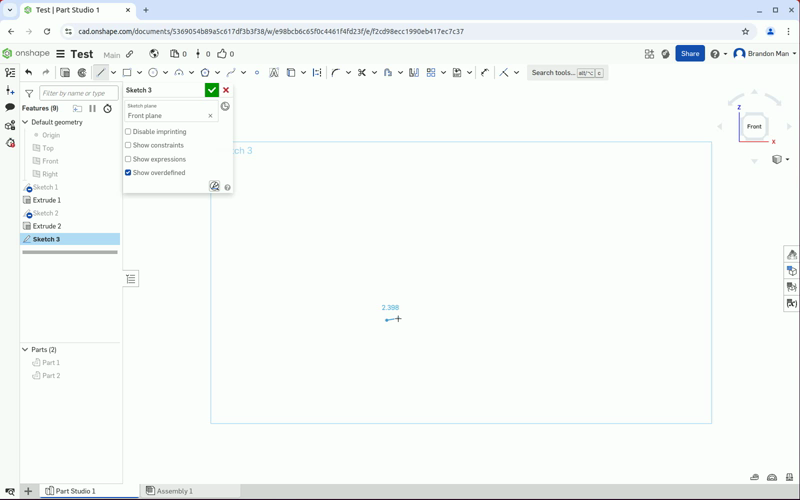
mouse_move(464, 305)
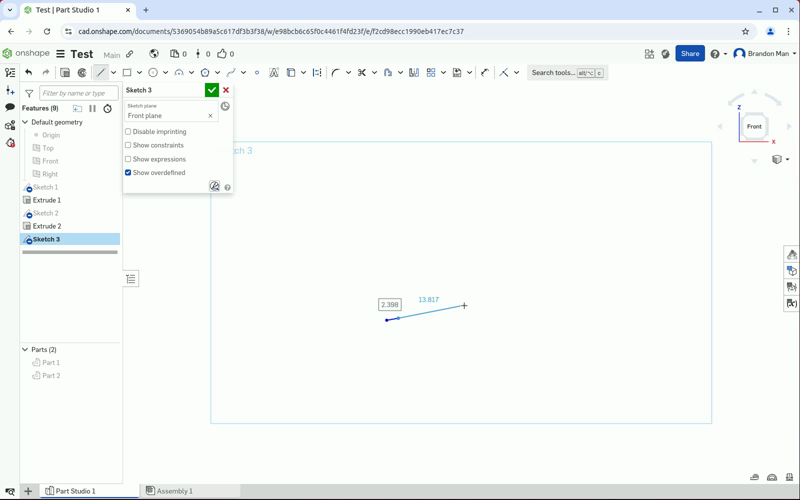
click(464, 305)
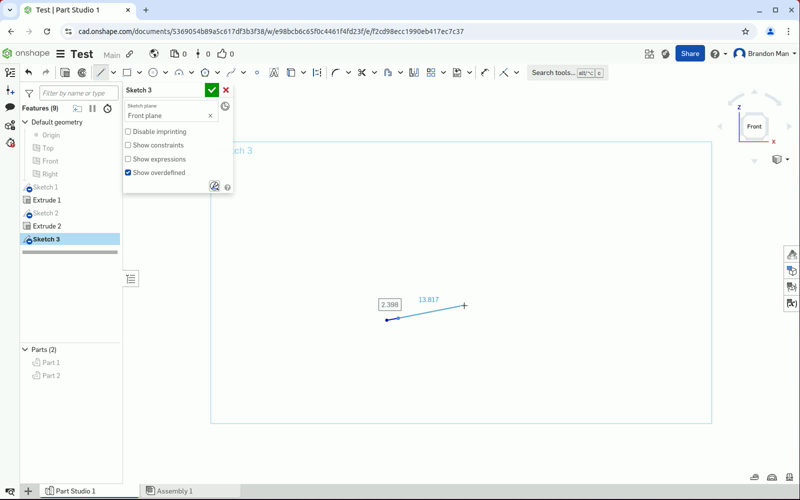
key_up(shift)
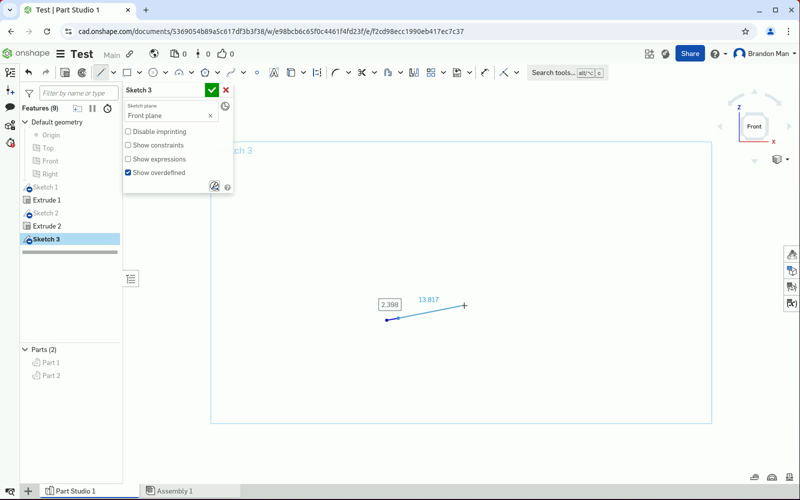
key(esc)
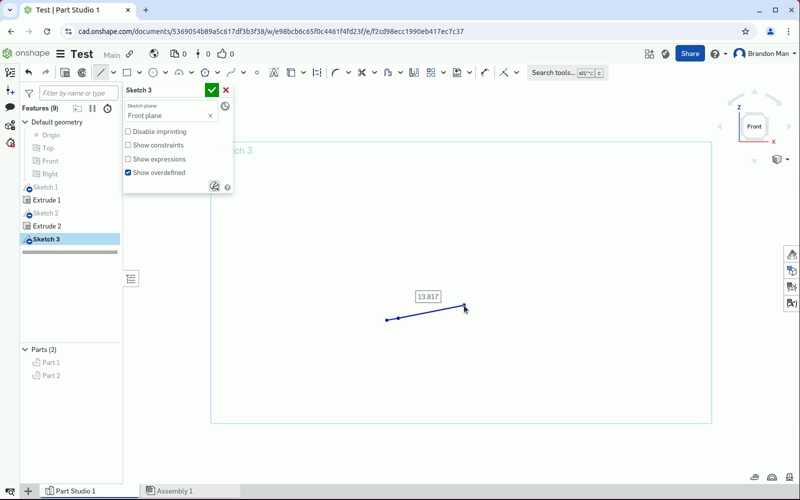
key(a)
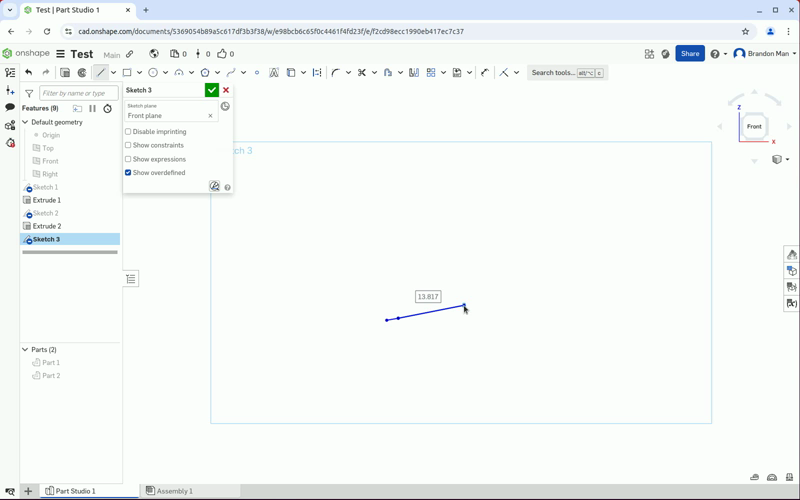
mouse_move(464, 305)
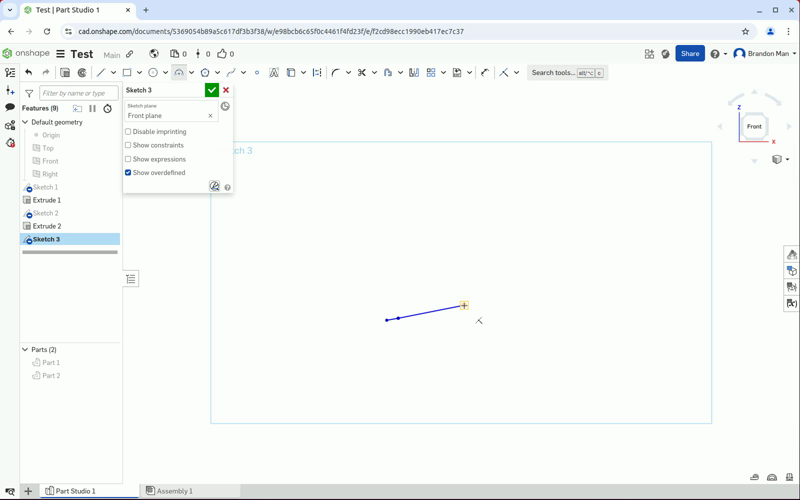
click(464, 305)
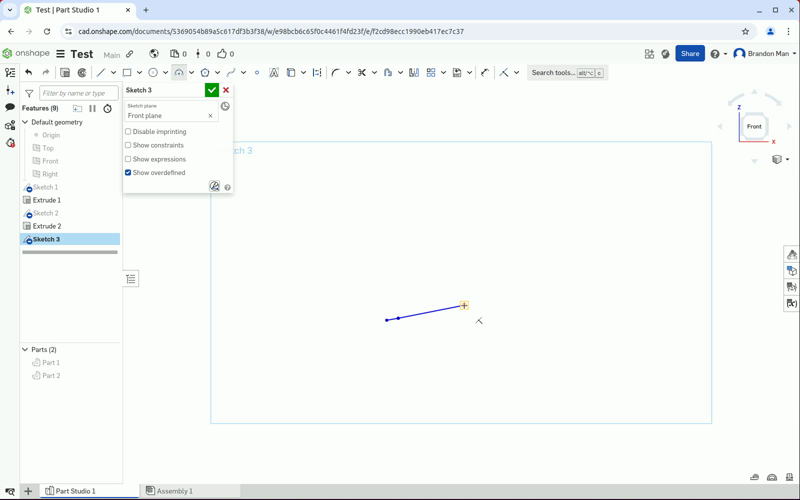
key_down(shift)
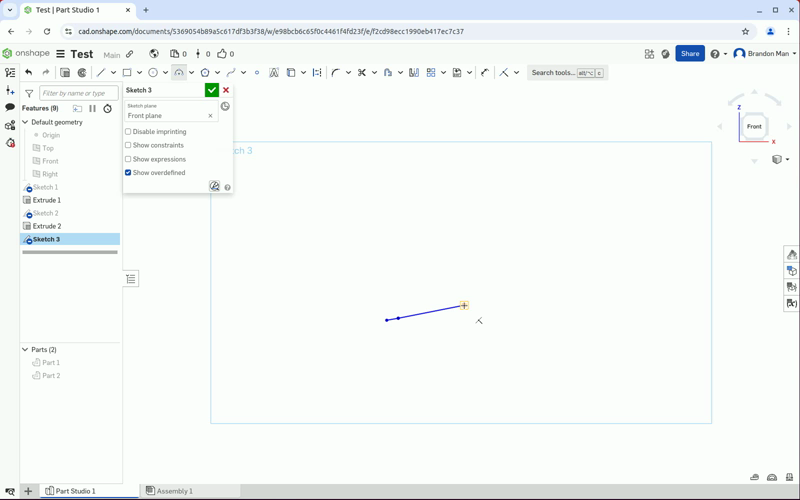
mouse_move(464, 260)
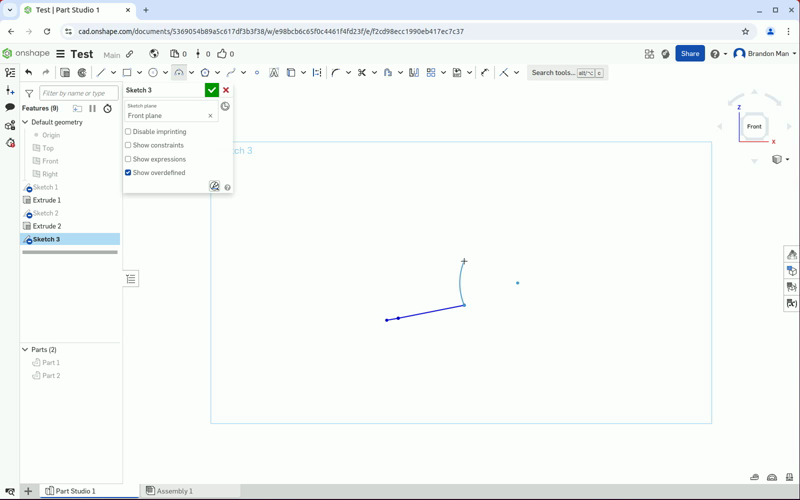
click(464, 260)
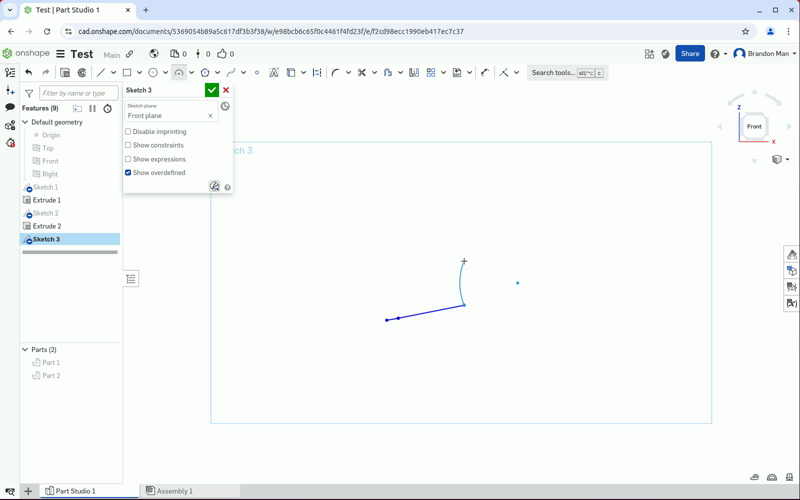
mouse_move(482, 282)
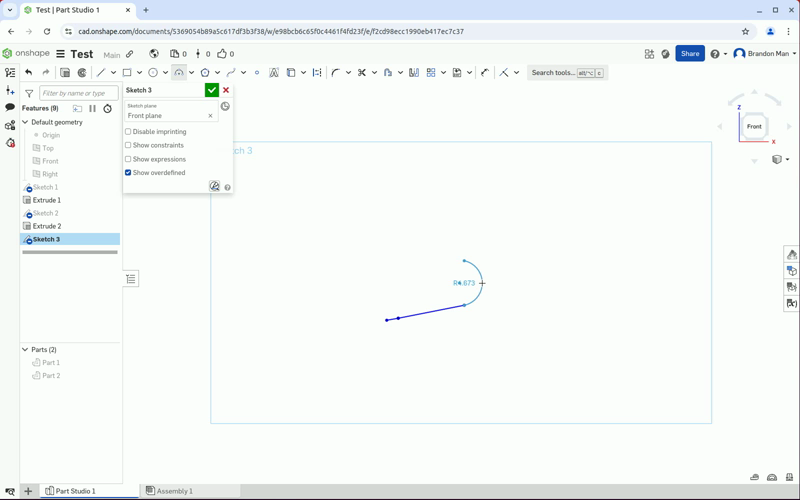
click(482, 282)
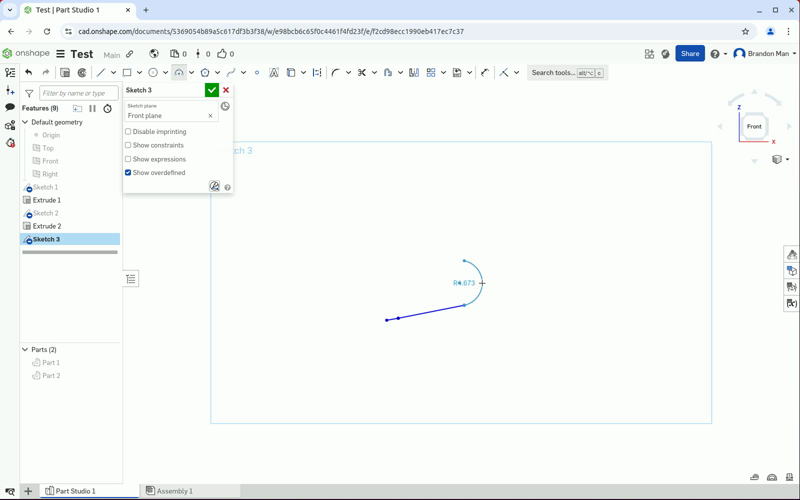
key_up(shift)
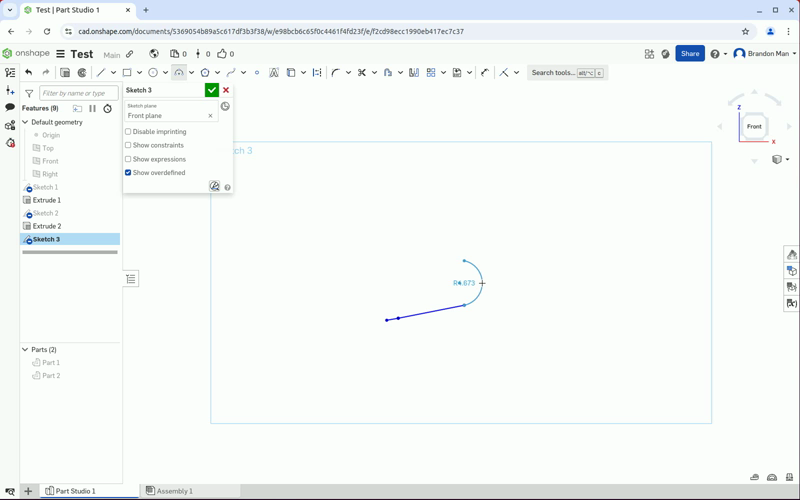
key(esc)
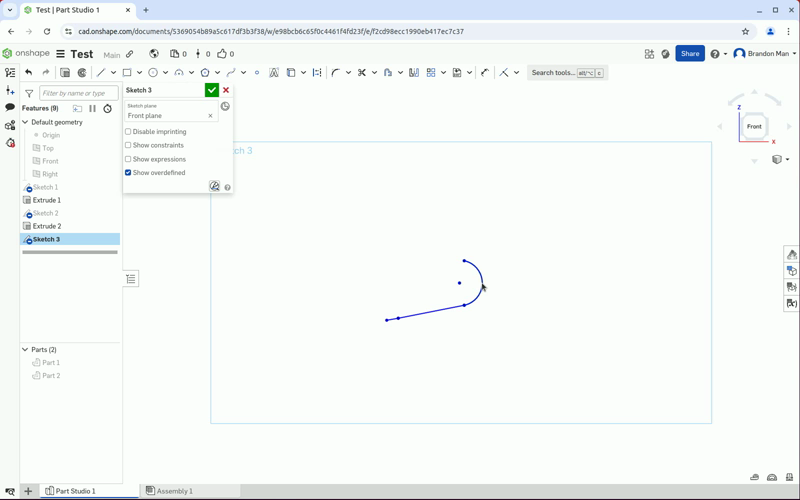
key(l)
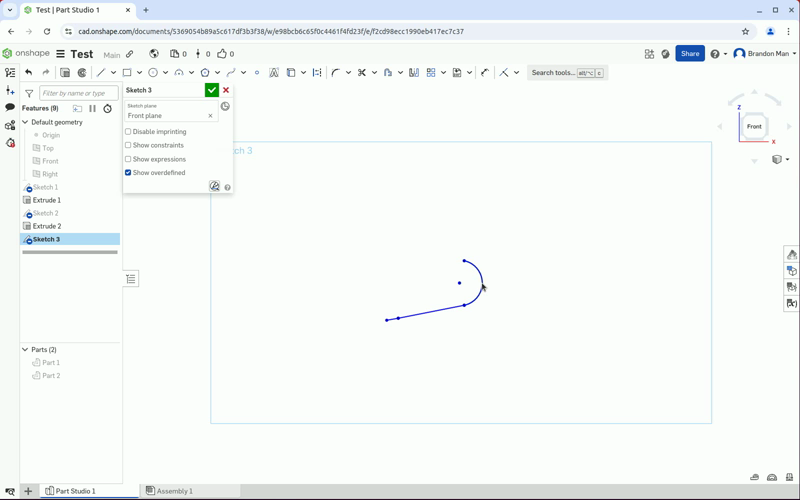
mouse_move(464, 260)
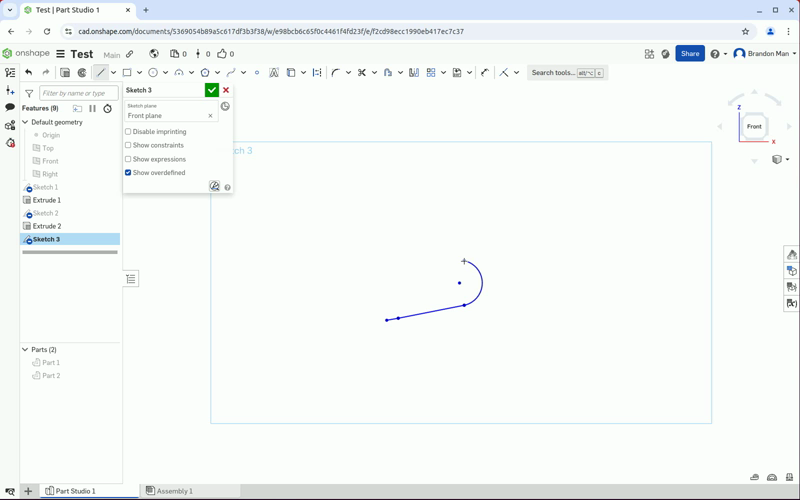
click(464, 260)
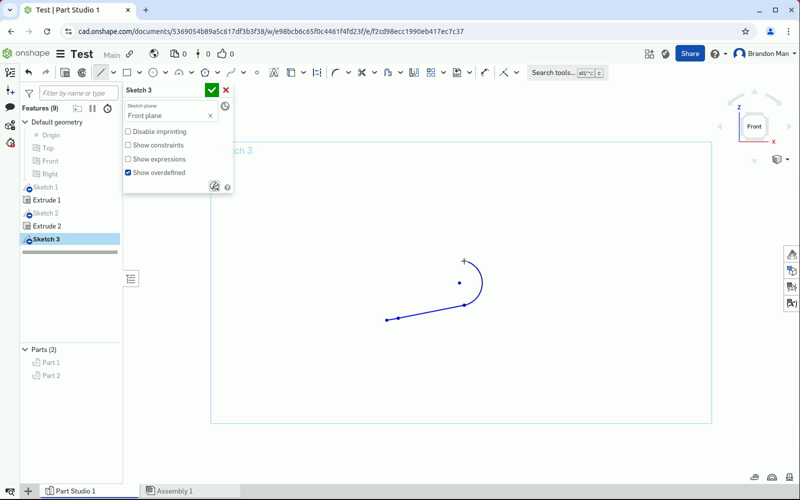
key_down(shift)
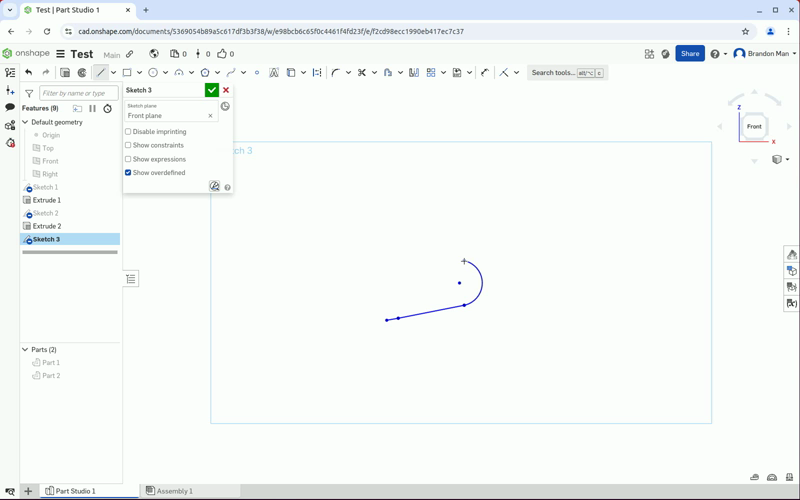
mouse_move(398, 247)
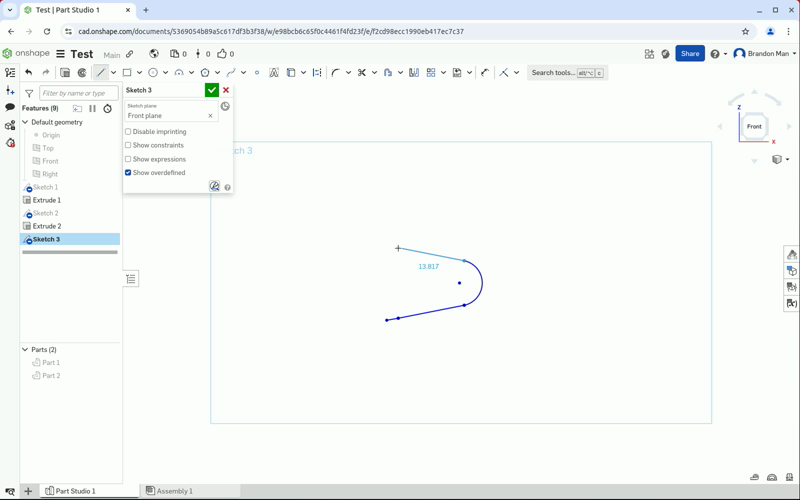
click(398, 247)
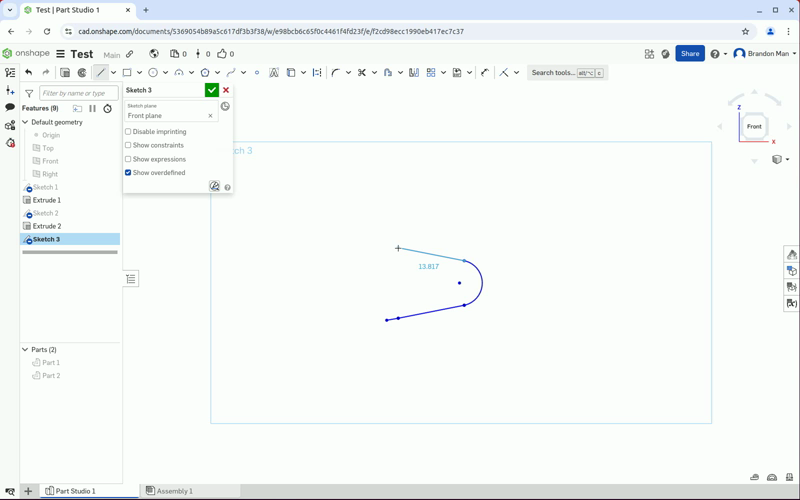
key_up(shift)
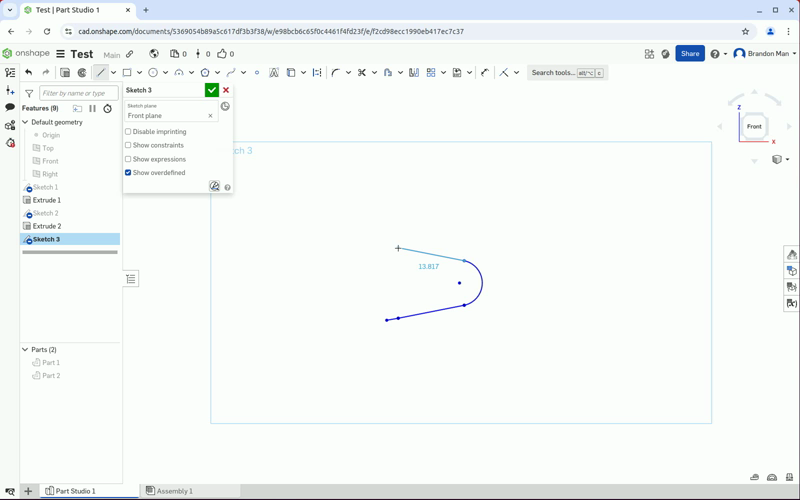
key_down(shift)
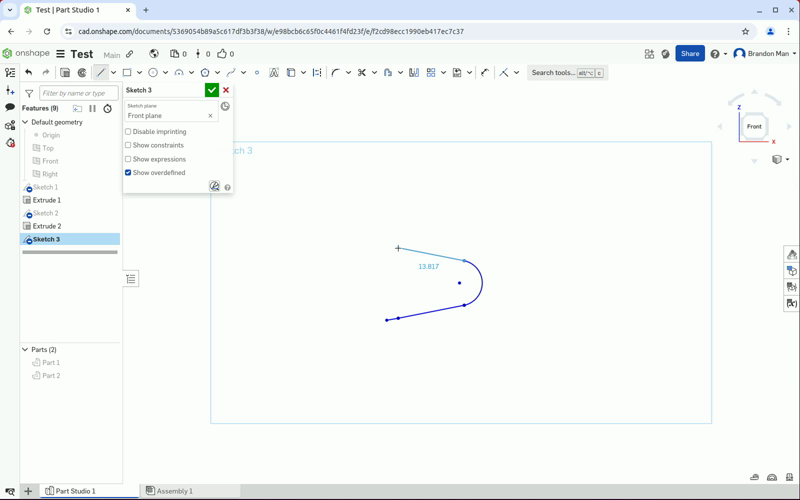
mouse_move(428, 247)
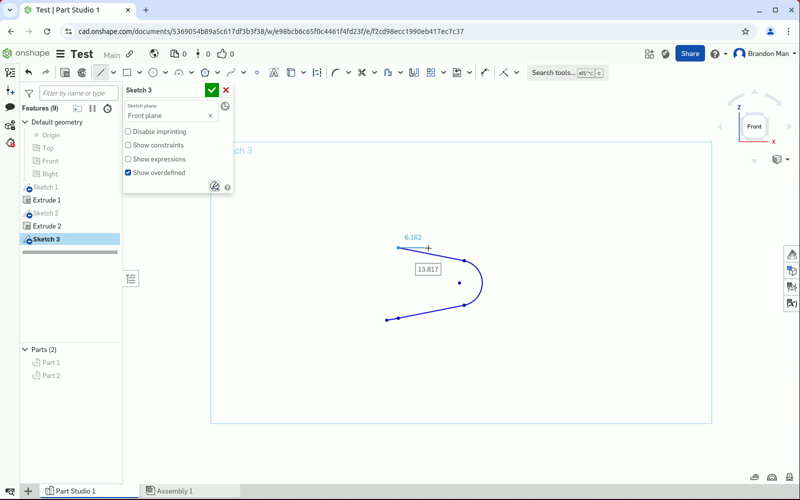
mouse_move(386, 245)
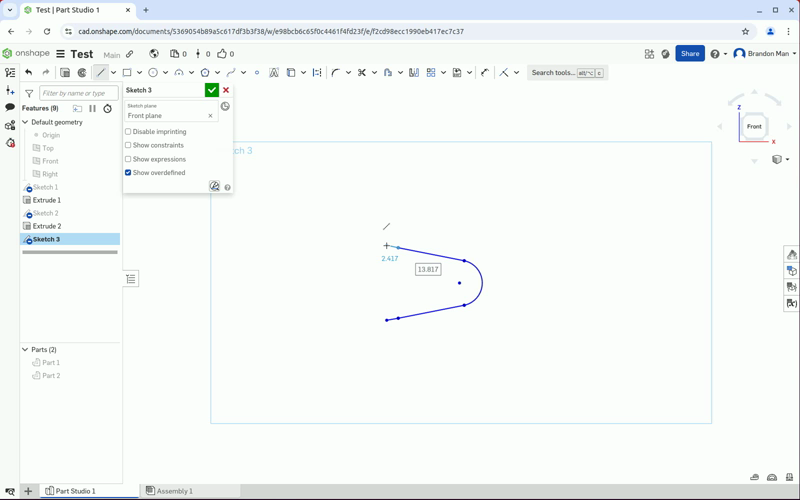
click(386, 245)
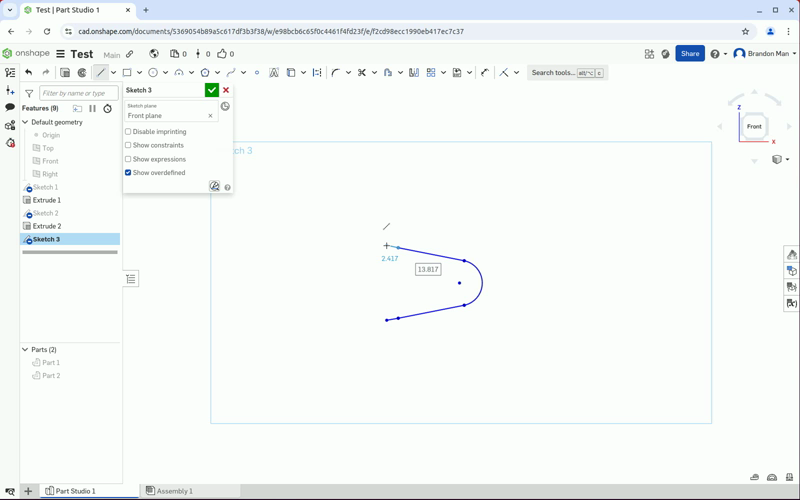
key_up(shift)
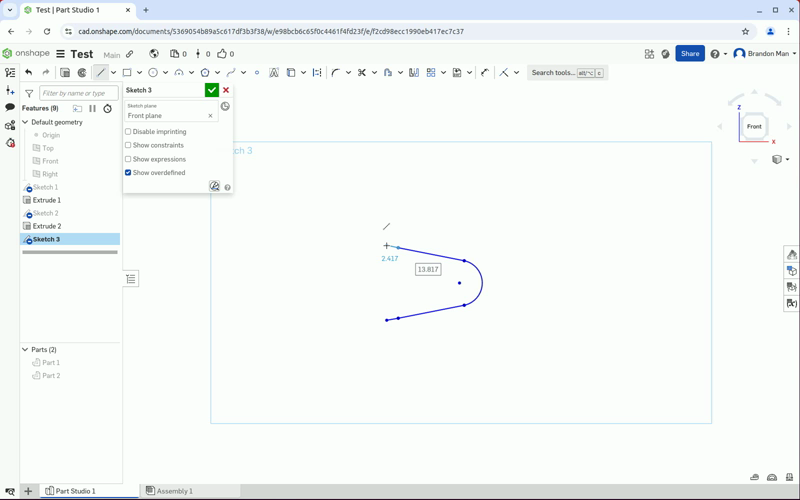
key(esc)
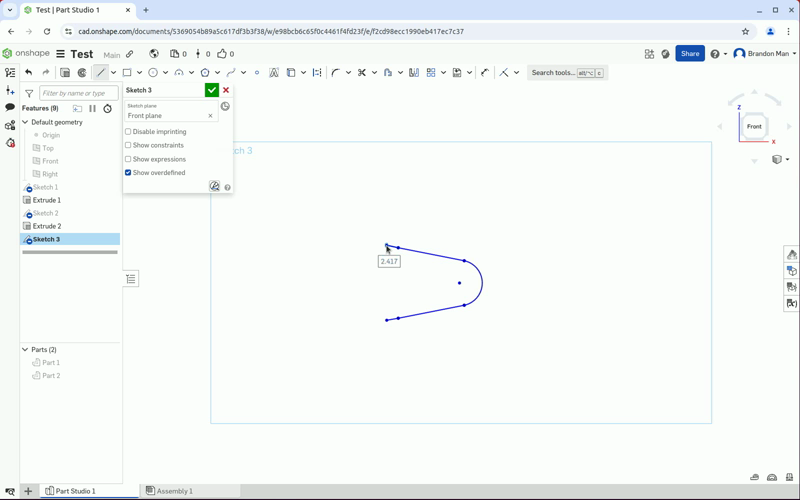
key(a)
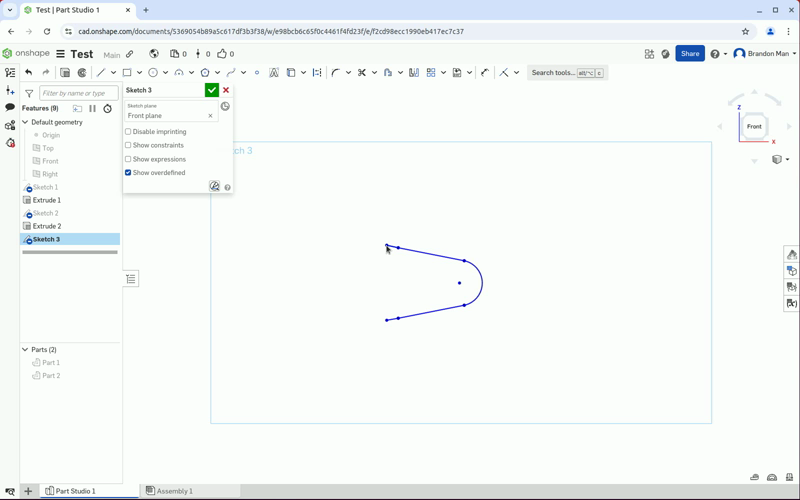
mouse_move(386, 245)
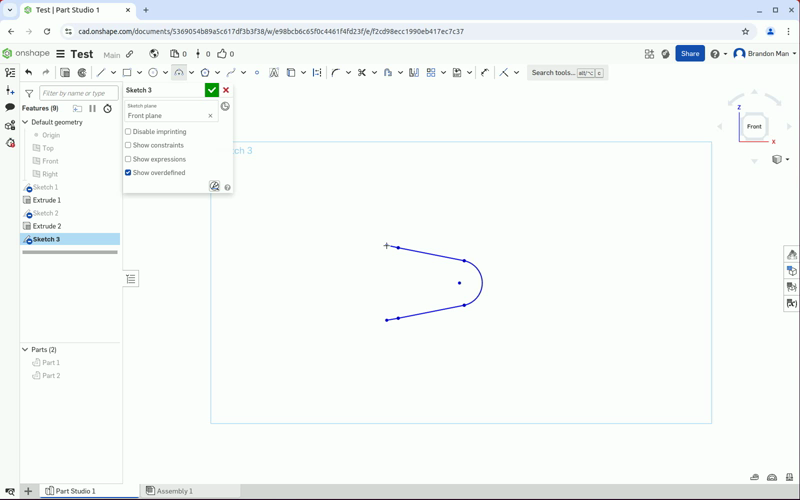
click(386, 245)
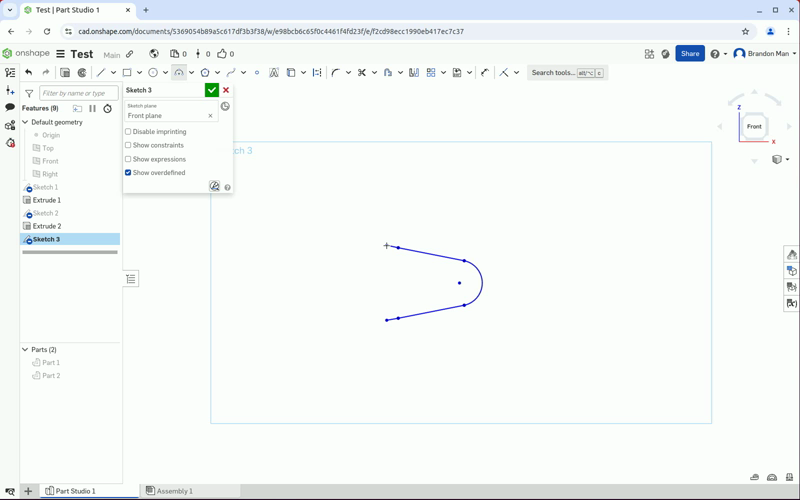
mouse_move(386, 320)
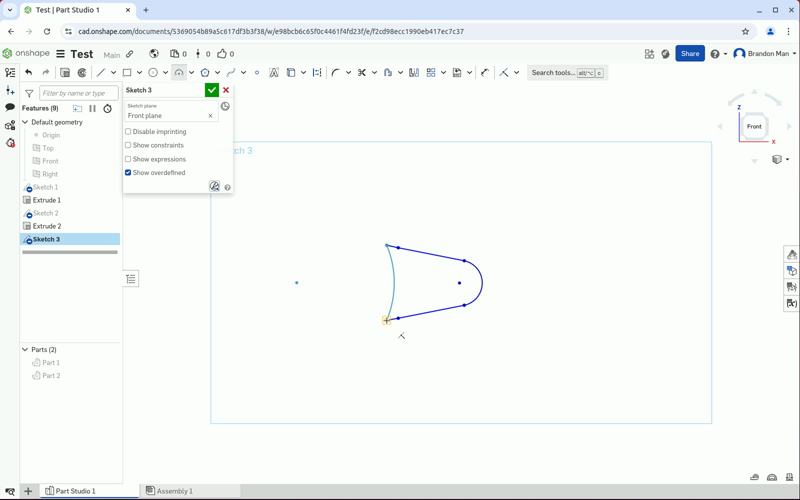
click(386, 320)
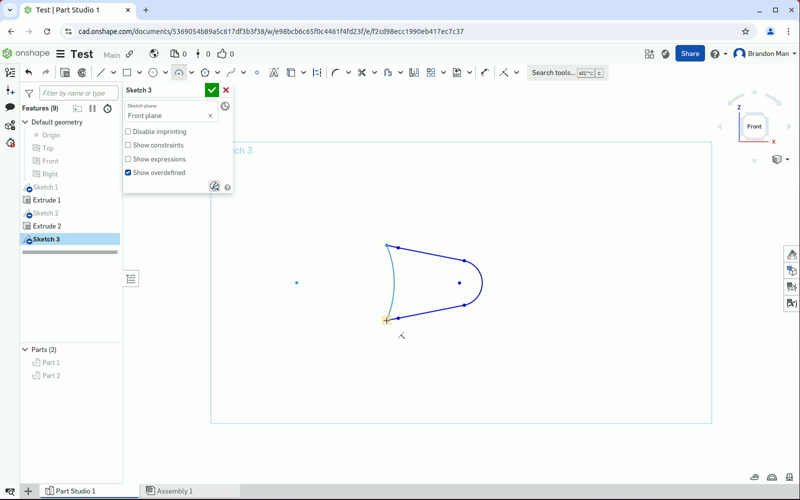
key_down(shift)
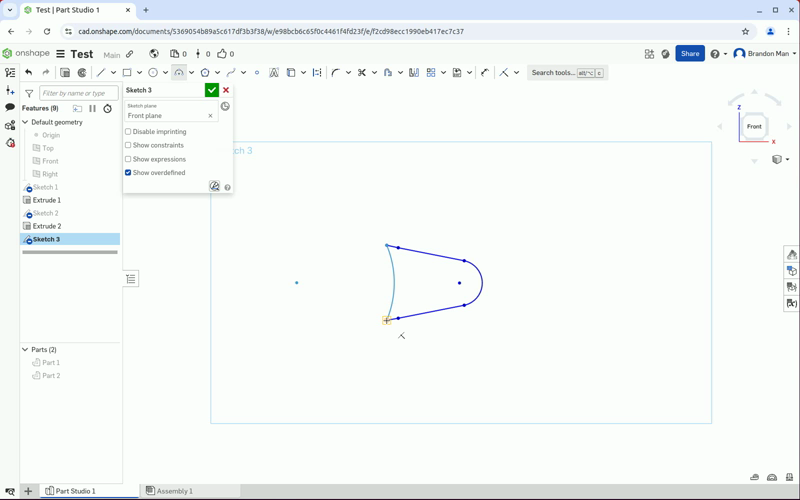
mouse_move(347, 282)
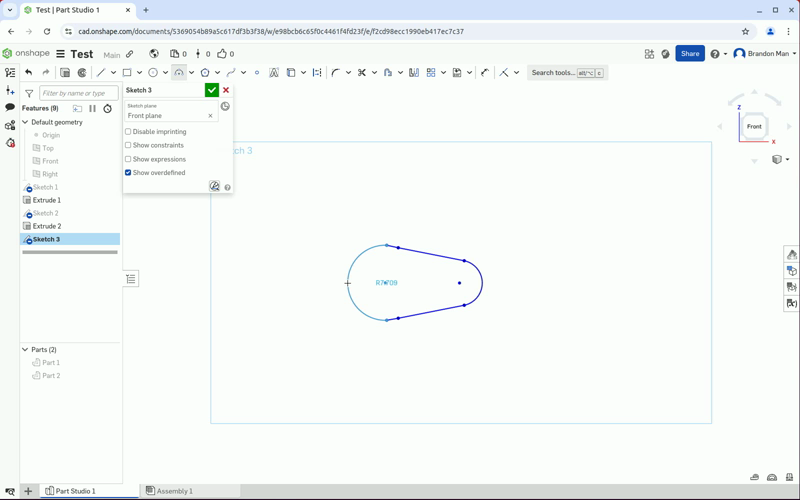
click(347, 282)
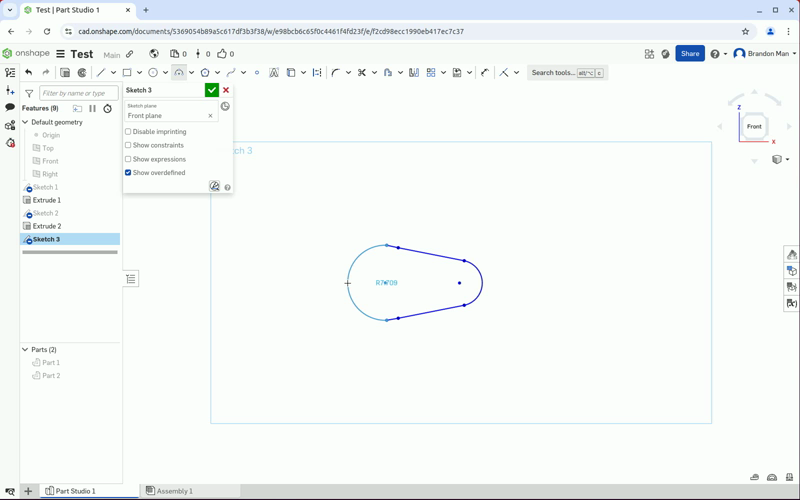
key_up(shift)
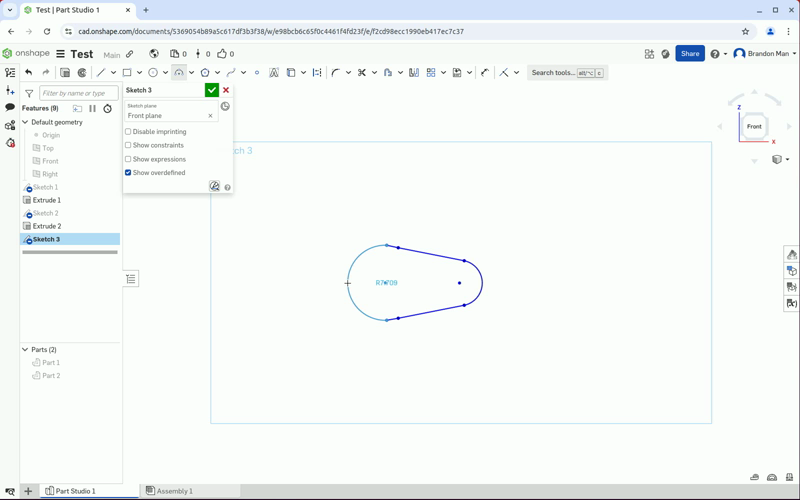
key(esc)
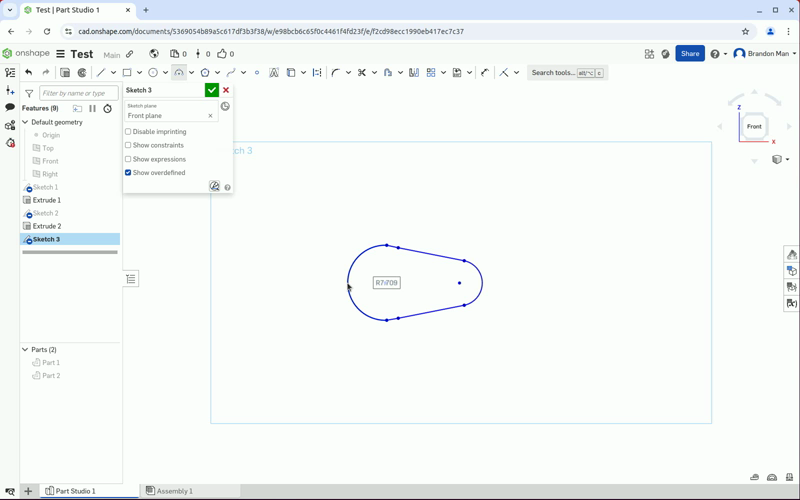
key(c)
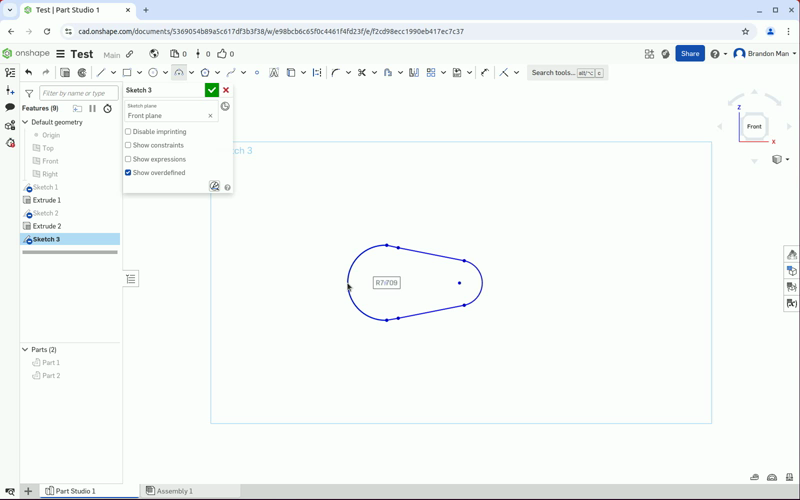
key_down(shift)
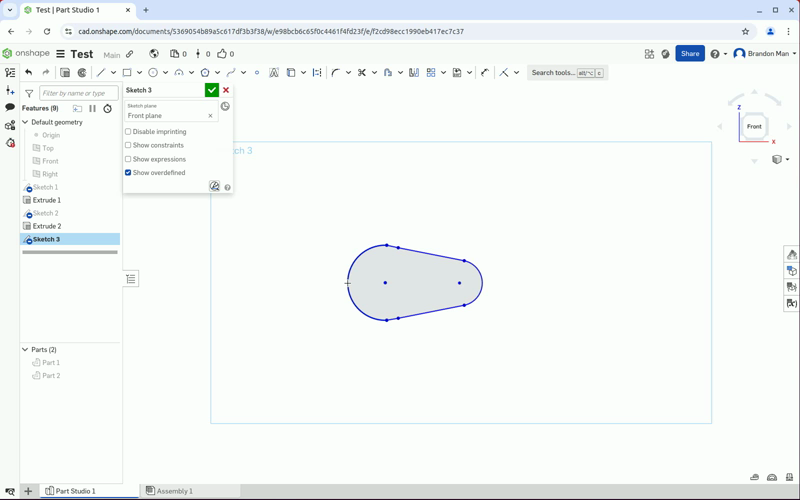
mouse_move(386, 282)
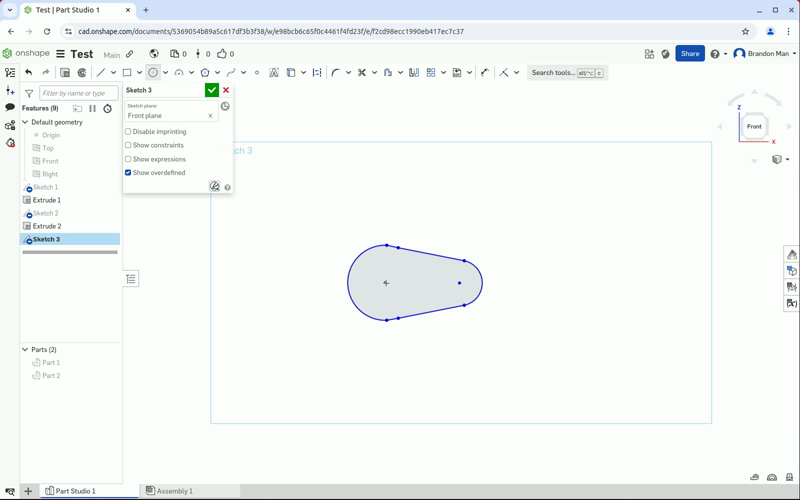
scroll(6)
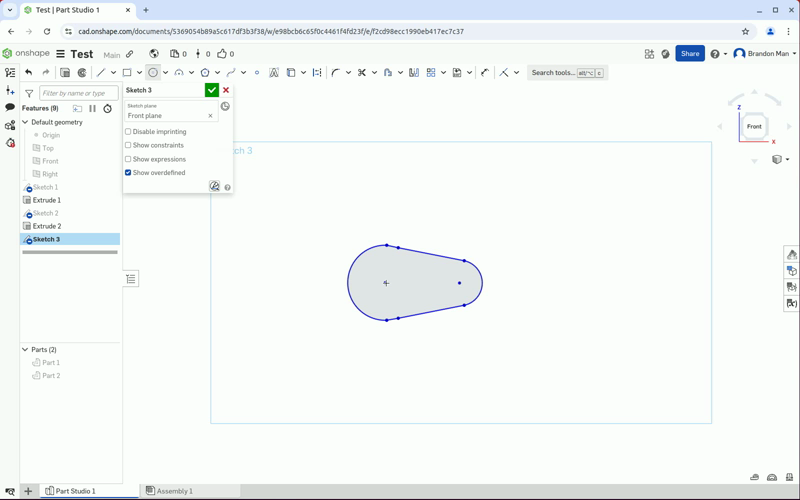
scroll(6)
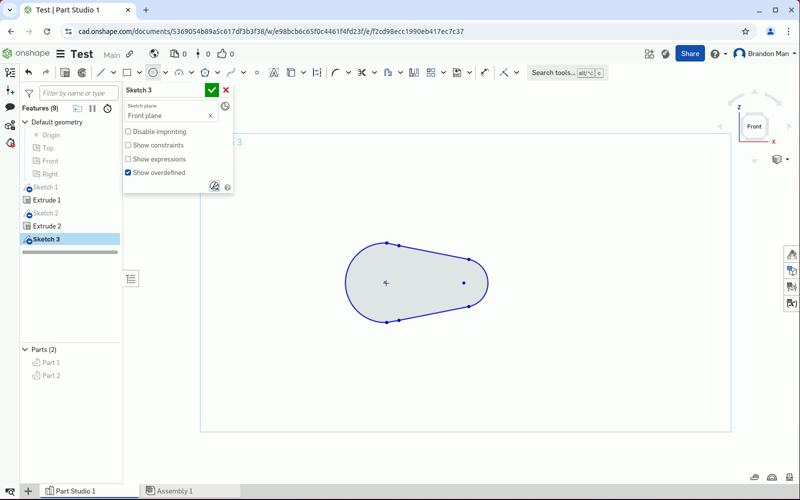
scroll(6)
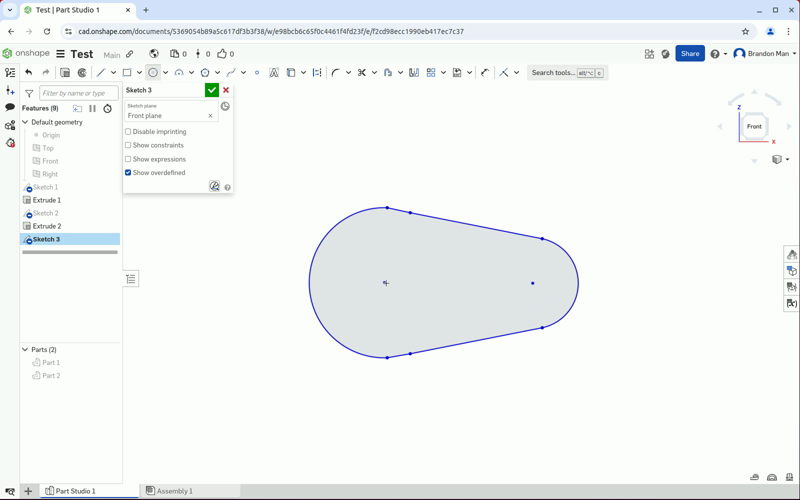
scroll(6)
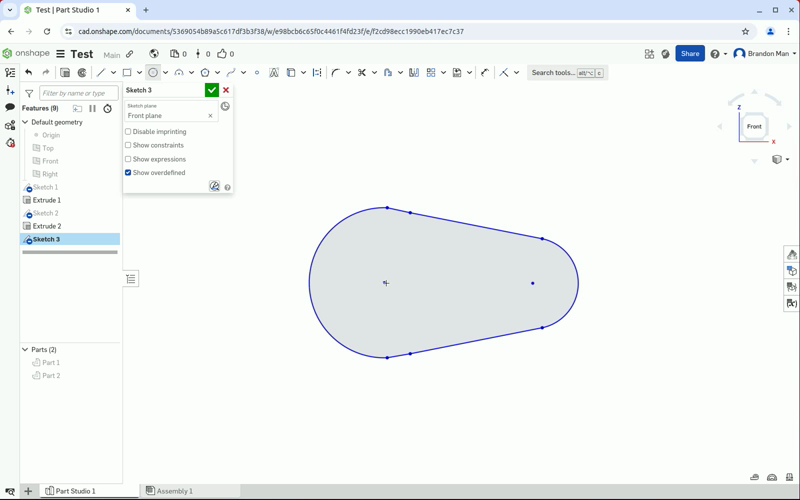
scroll(6)
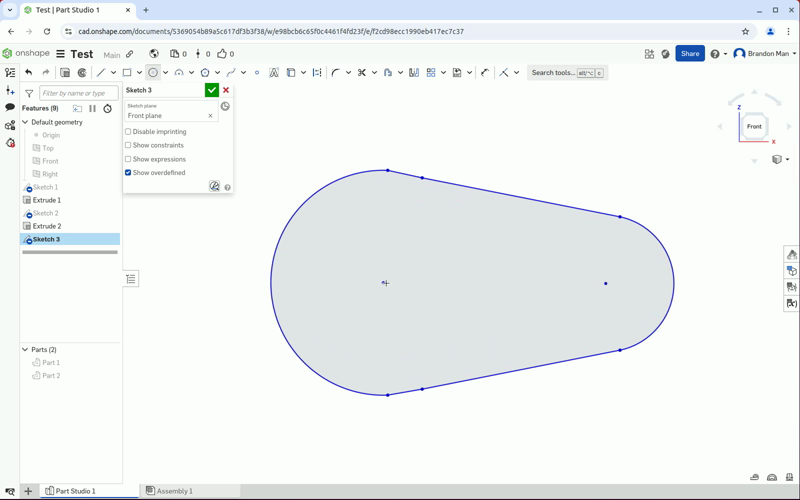
scroll(6)
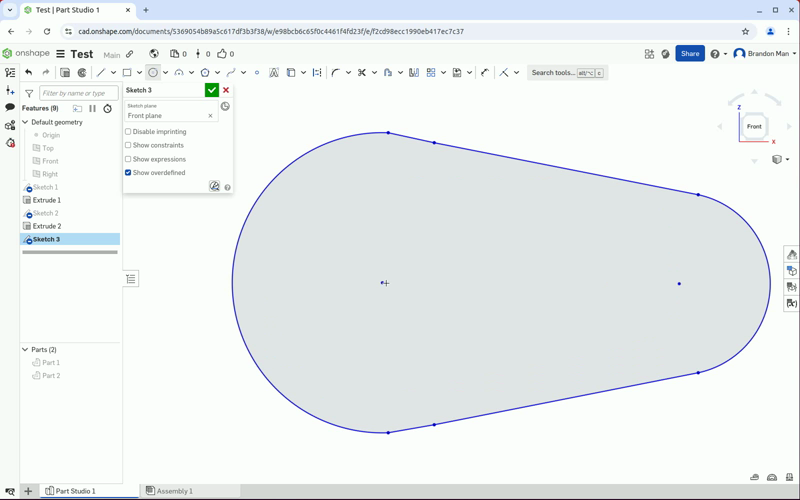
scroll(6)
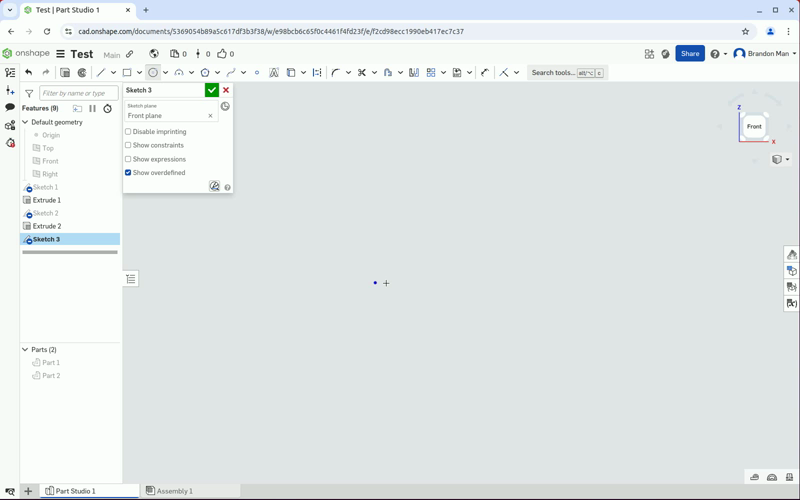
click(386, 282)
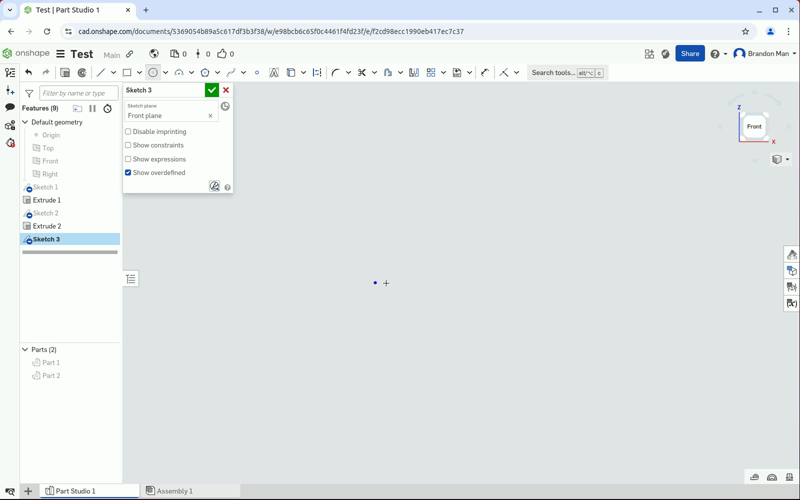
scroll(-6)
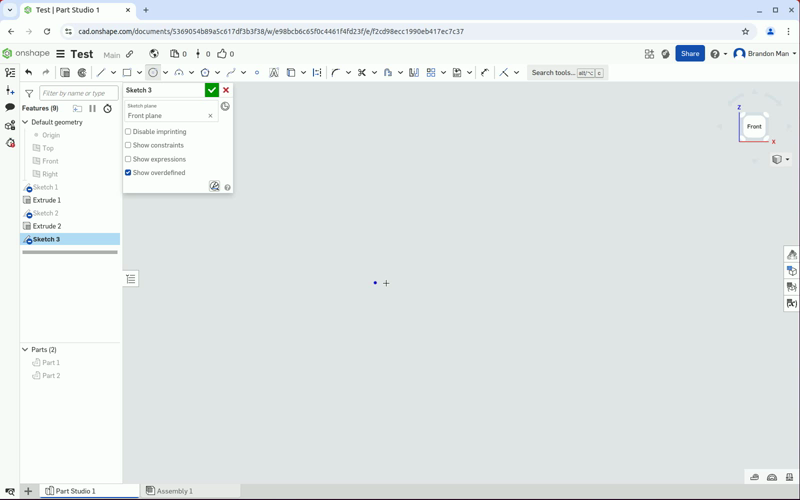
scroll(-6)
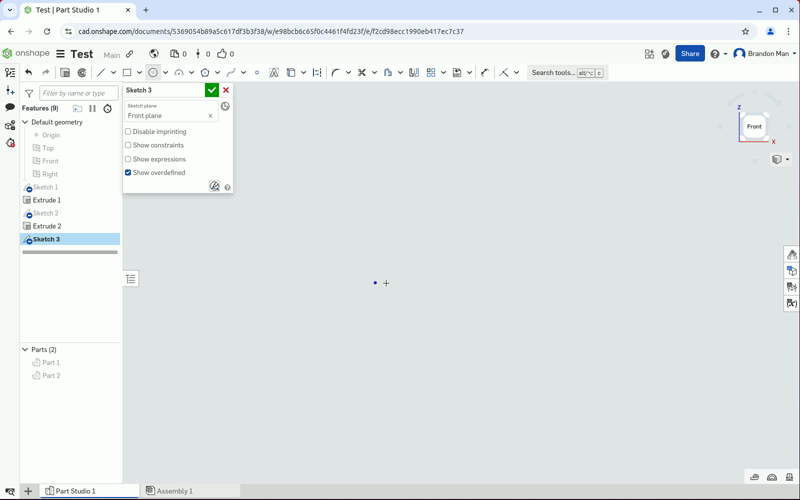
scroll(-6)
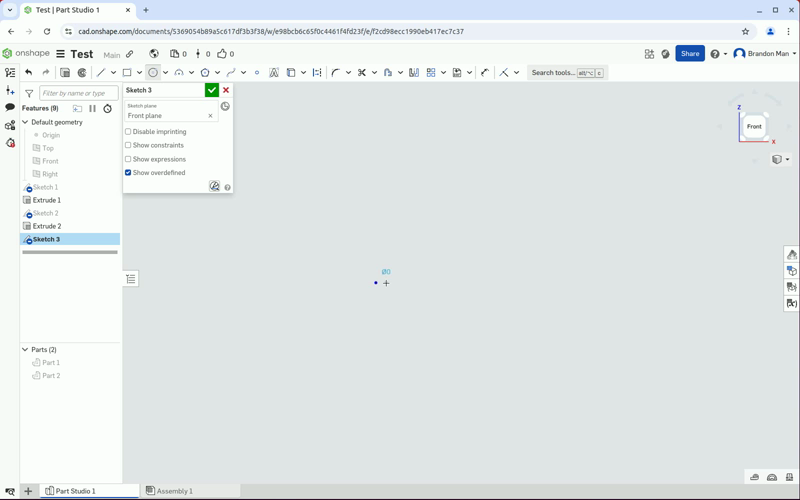
scroll(-6)
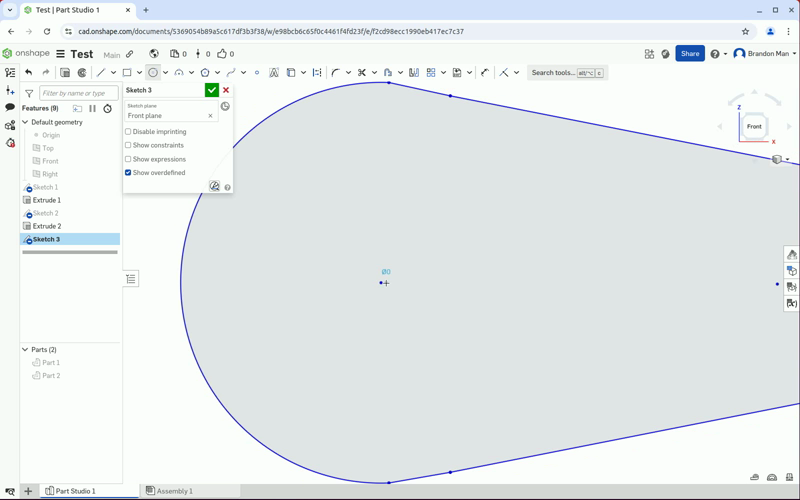
scroll(-6)
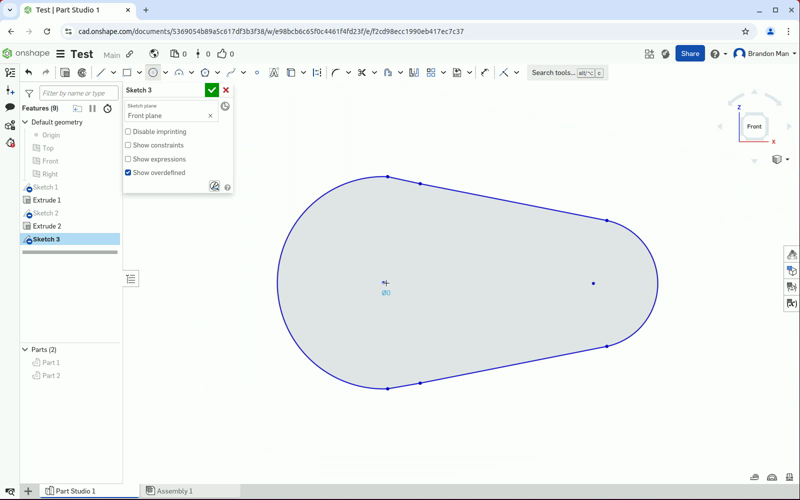
scroll(-6)
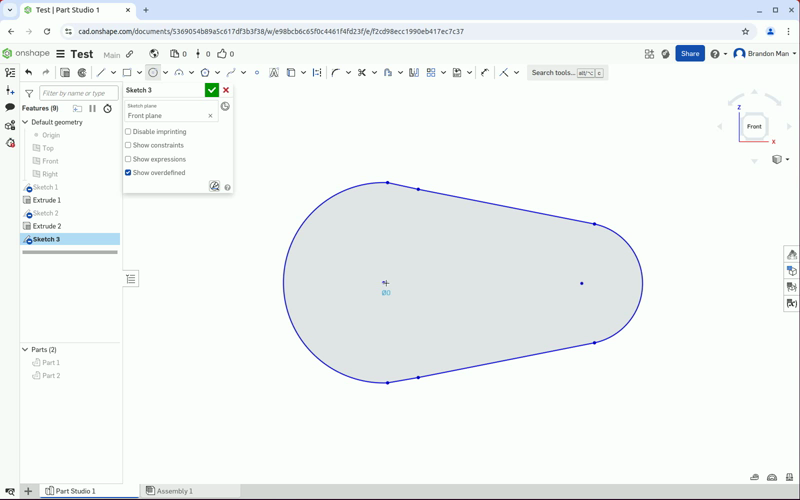
scroll(-6)
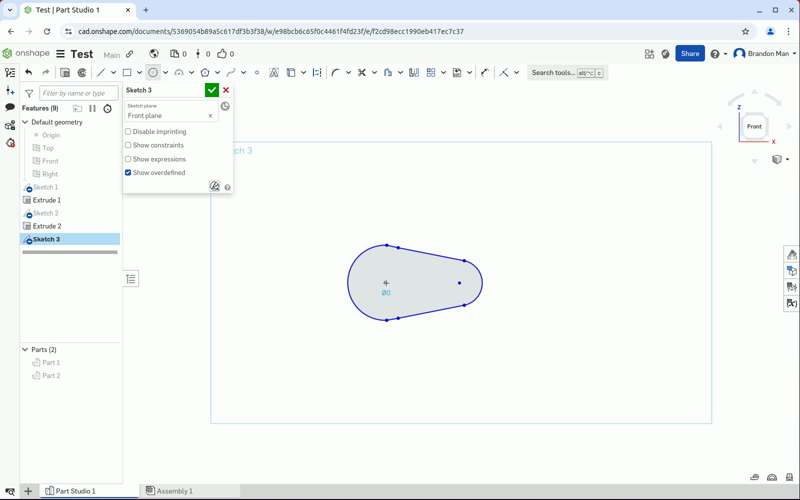
key_up(shift)
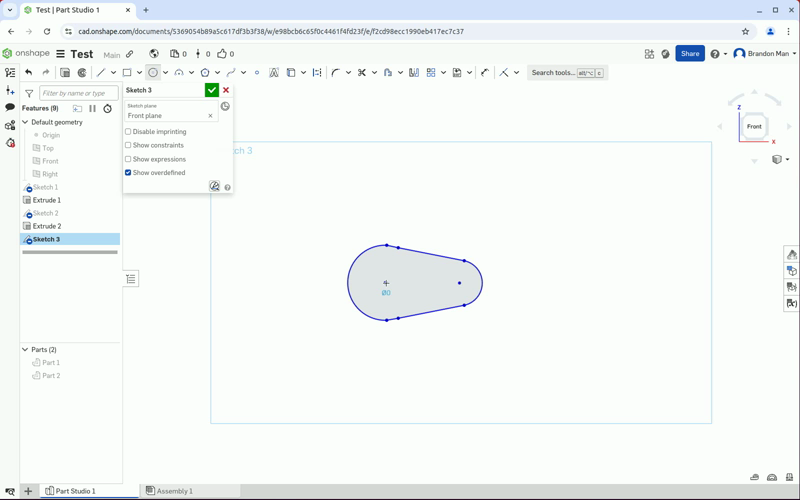
mouse_move(411, 282)
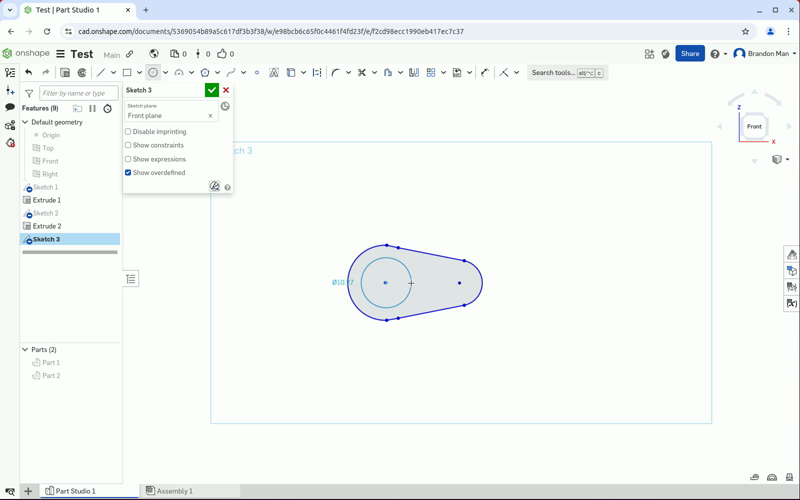
click(411, 282)
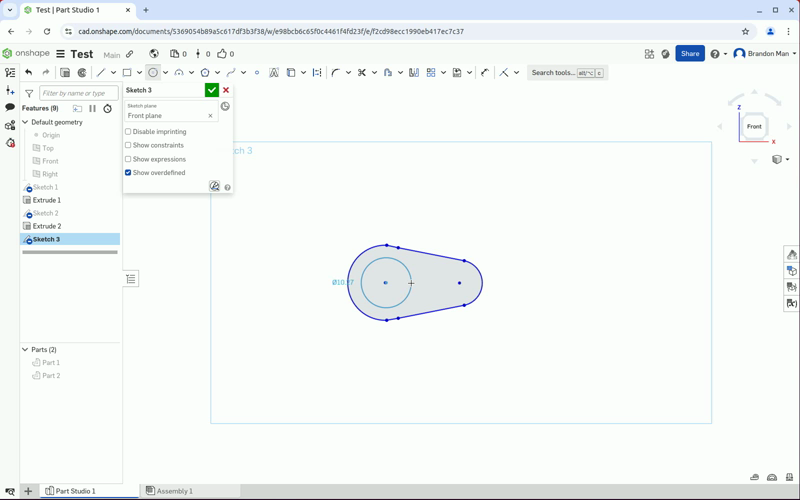
key(esc)
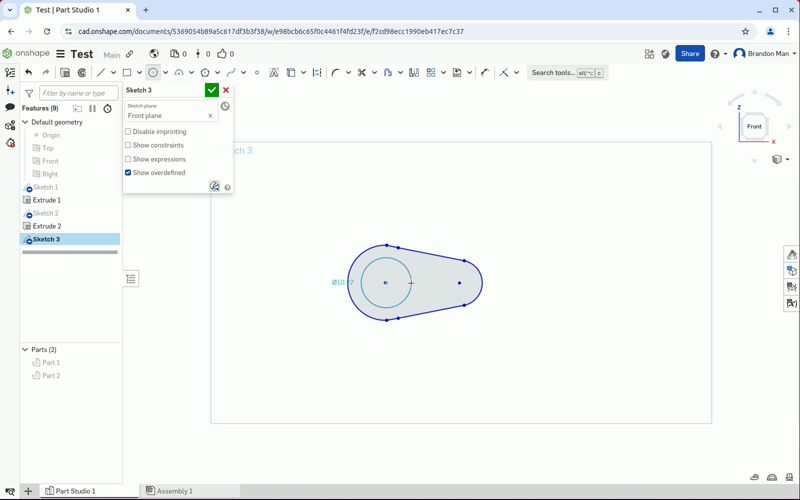
key(c)
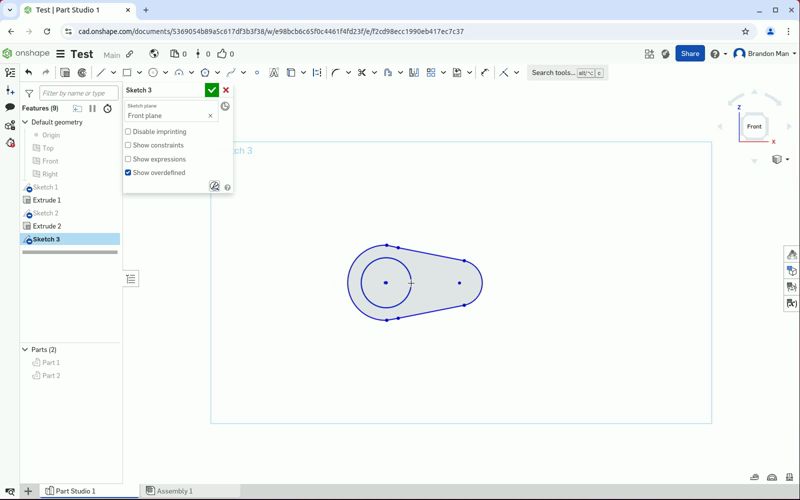
key_down(shift)
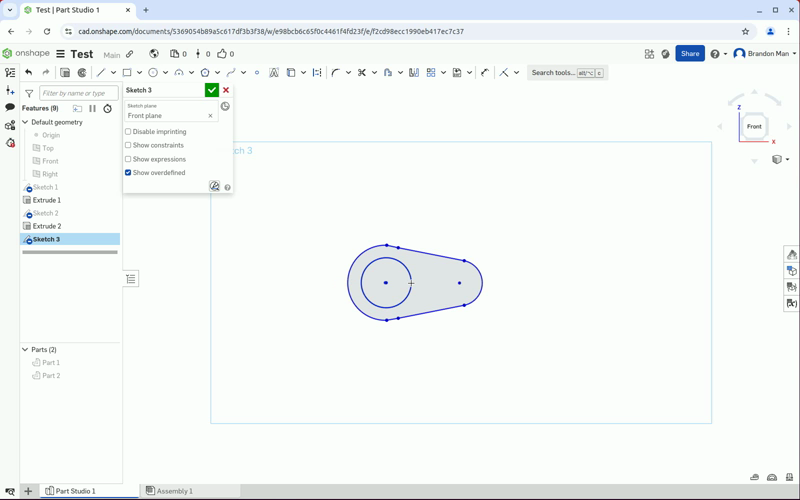
mouse_move(459, 282)
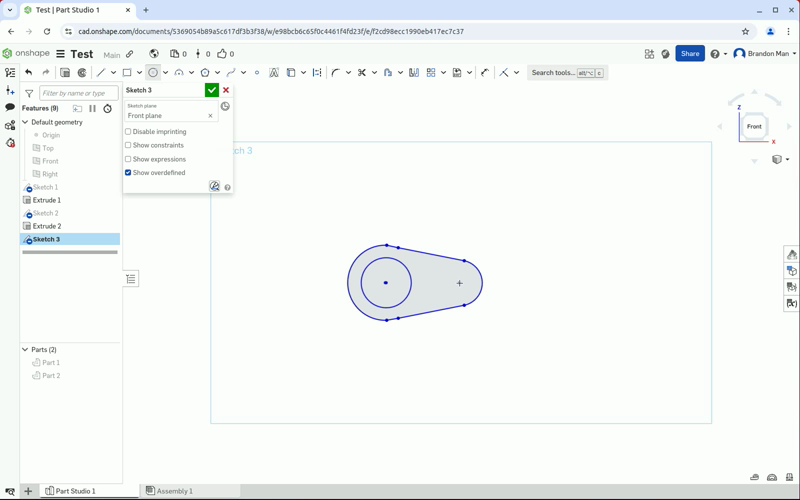
click(459, 282)
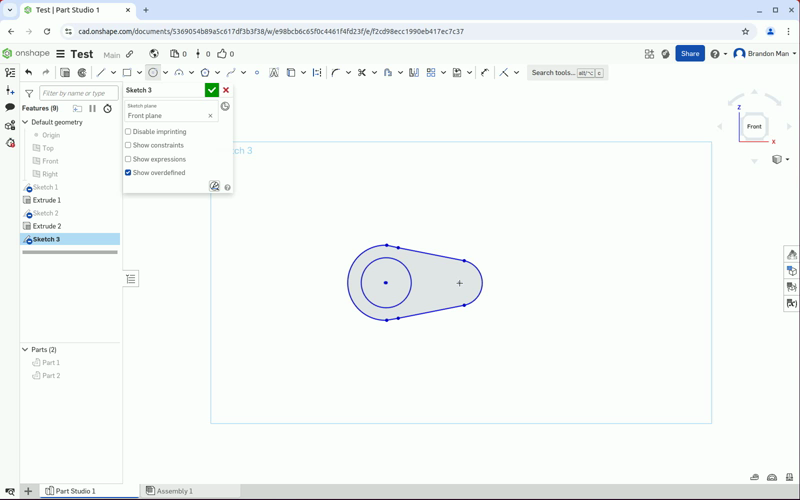
key_up(shift)
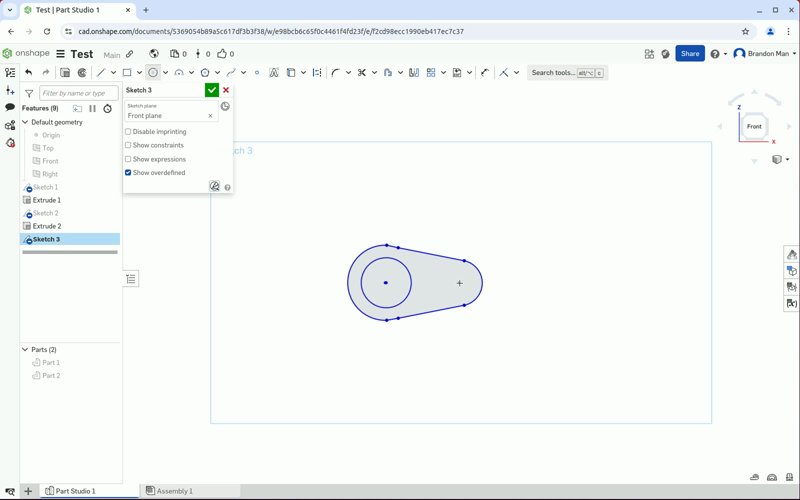
mouse_move(475, 282)
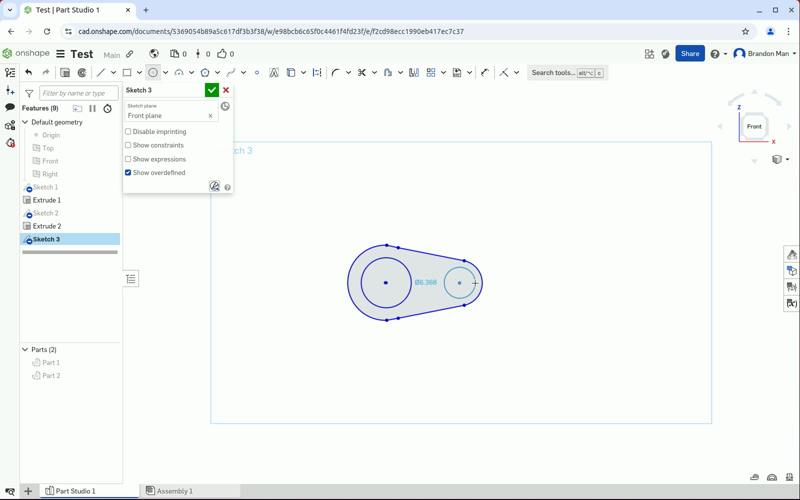
click(475, 282)
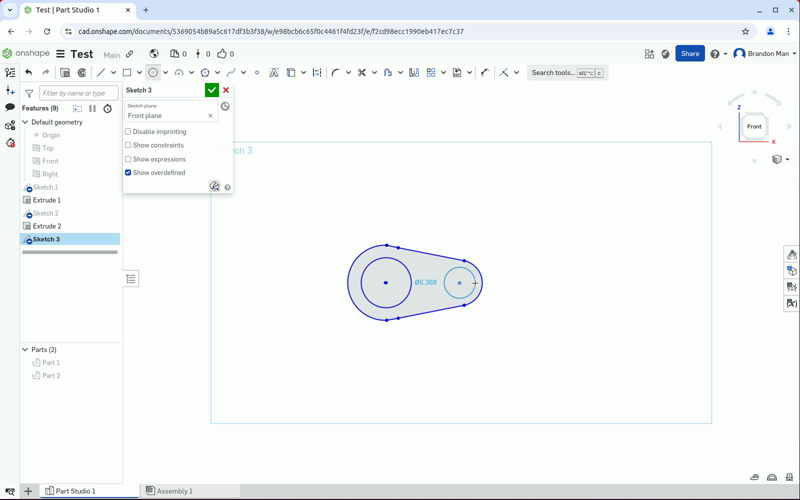
key(esc)
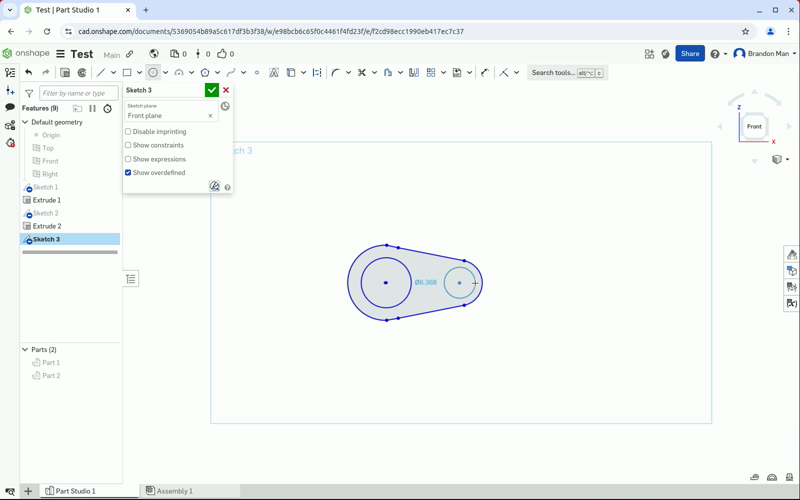
mouse_move(399, 308)
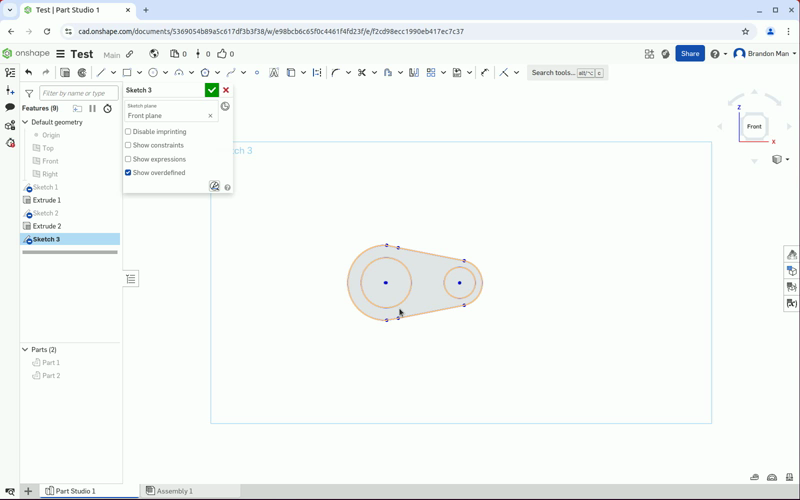
click(399, 308)
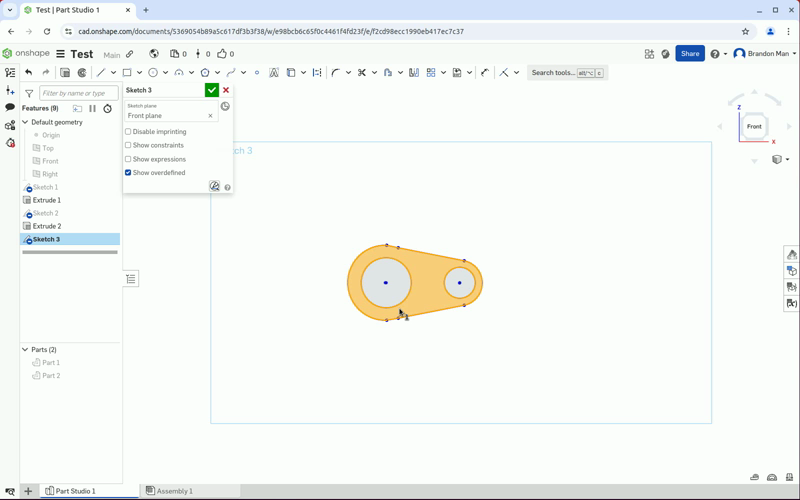
mouse_move(73, 352)
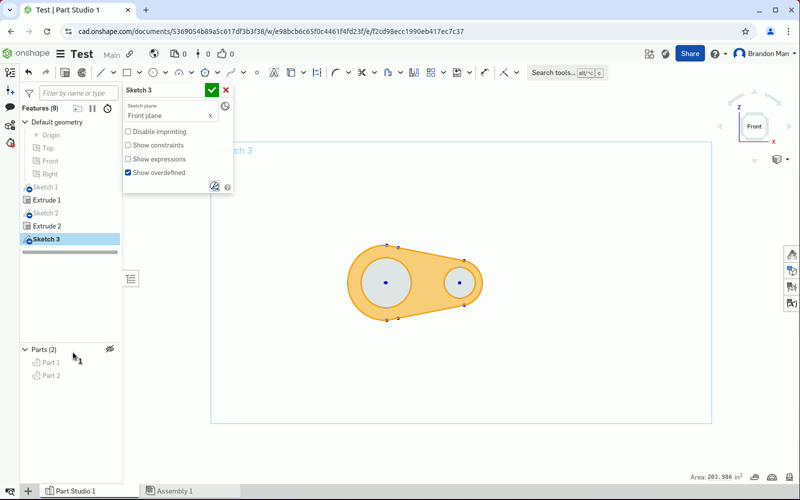
key(shift+y)
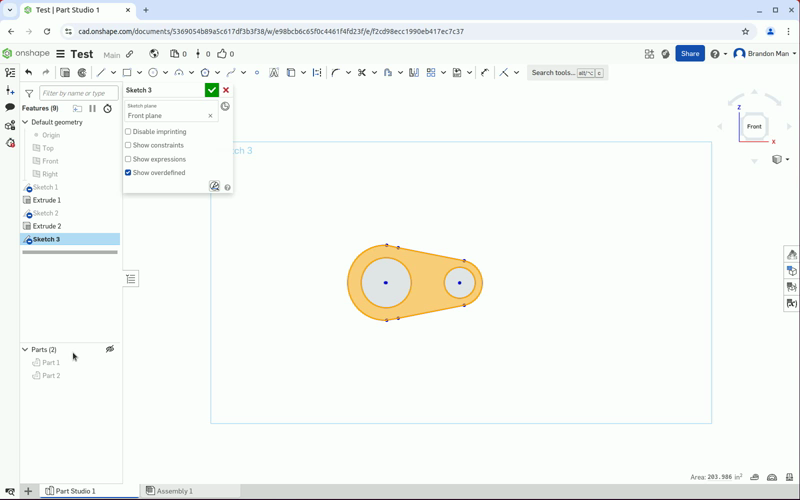
key(shift+e)
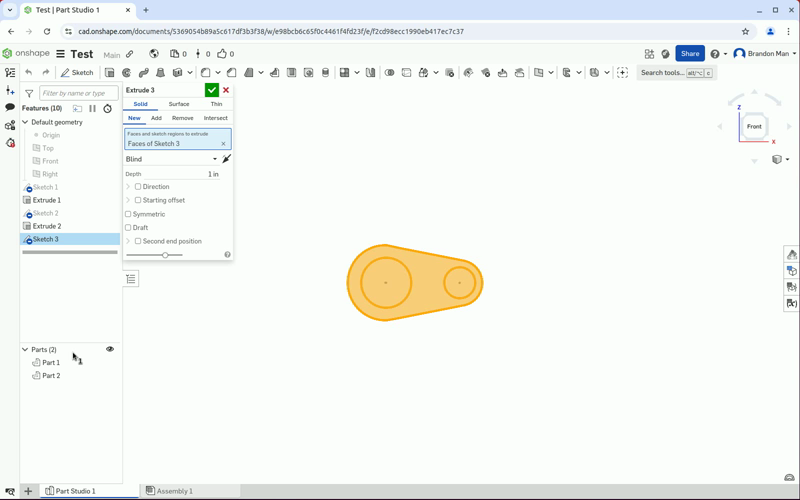
mouse_move(143, 106)
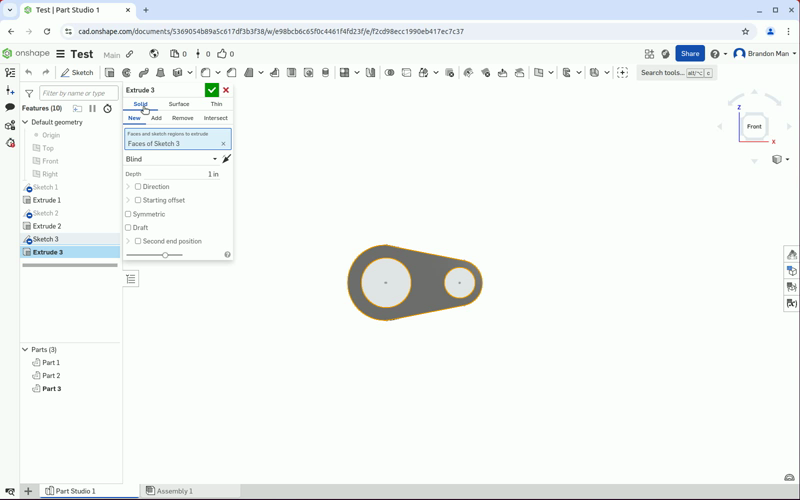
click(143, 106)
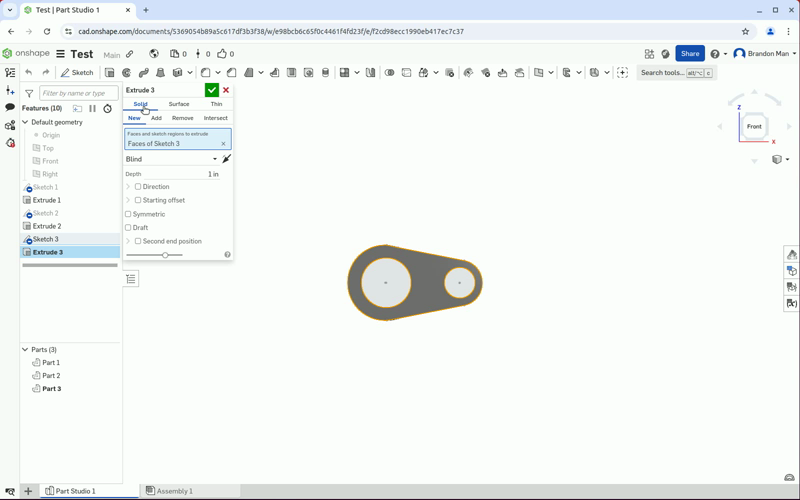
mouse_move(137, 120)
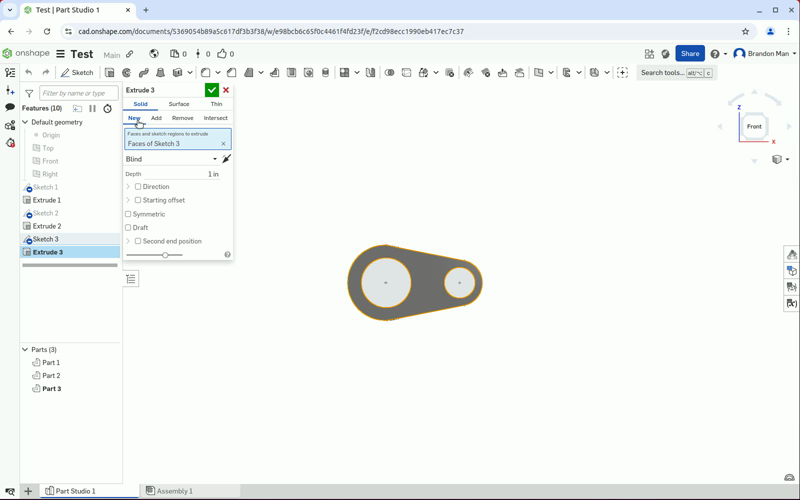
click(137, 120)
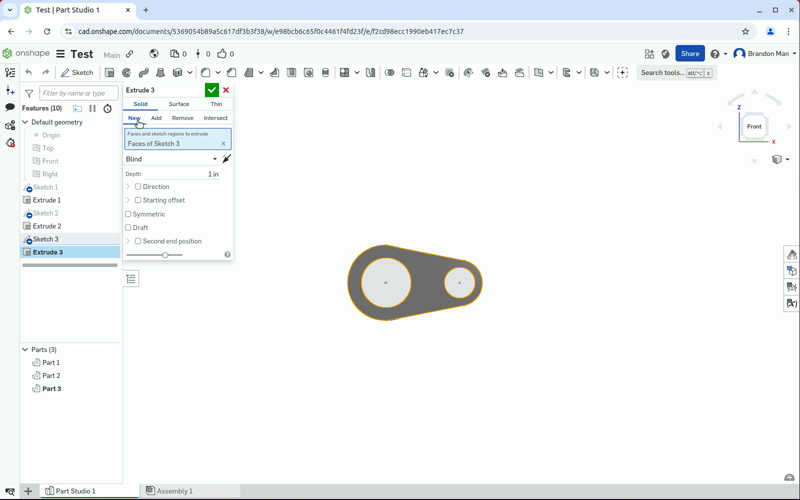
key(tab, 4)
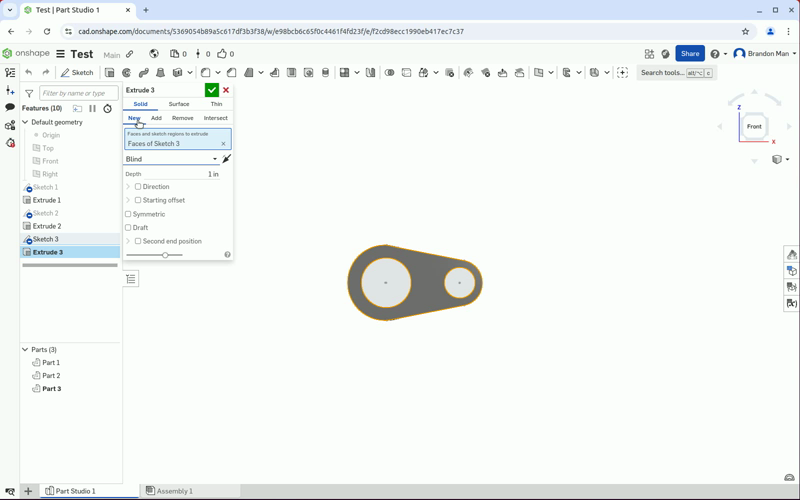
text(1.204)
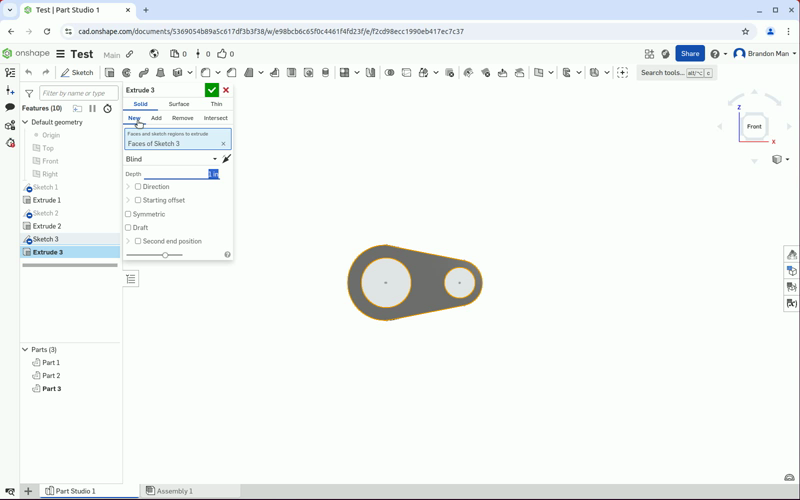
key(enter)
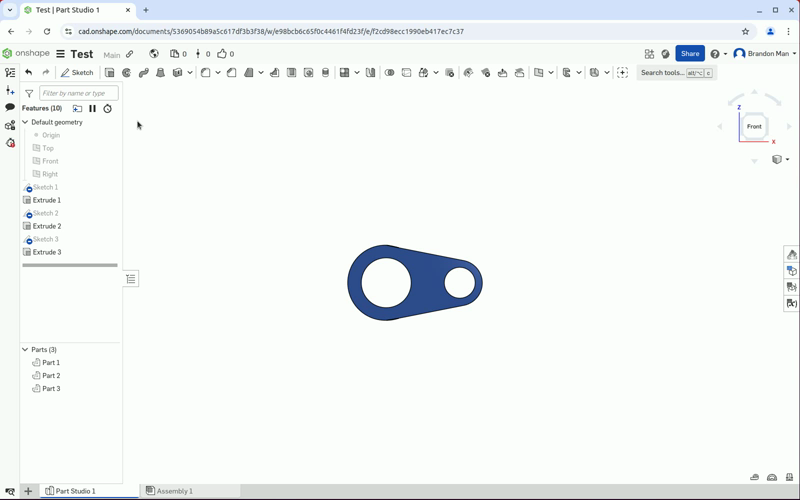
key(shift+h)
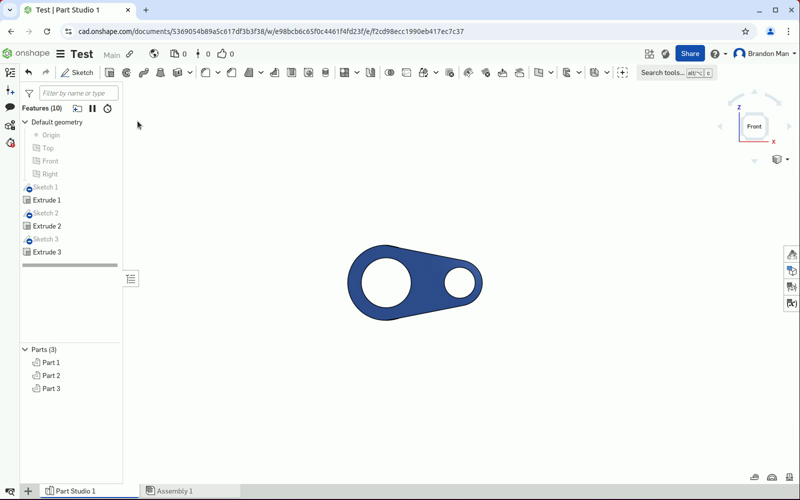
key(shift+h)
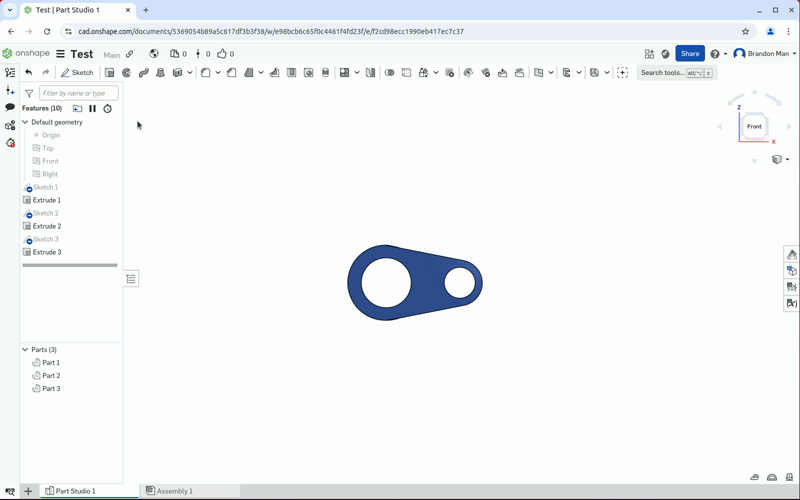
key(shift+7)
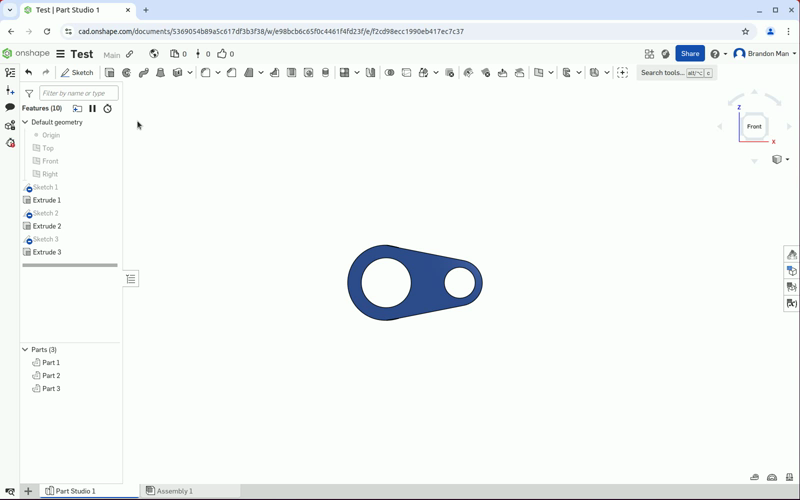
key(left, 2)
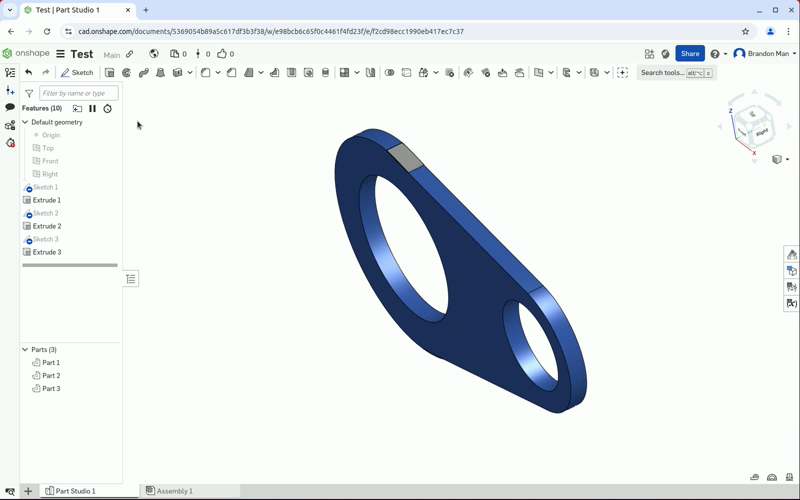
key(down, 2)
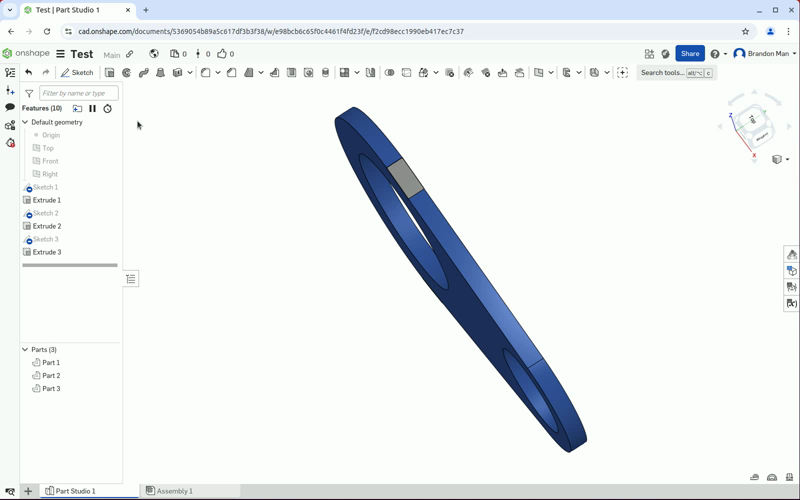
key(up, 2)
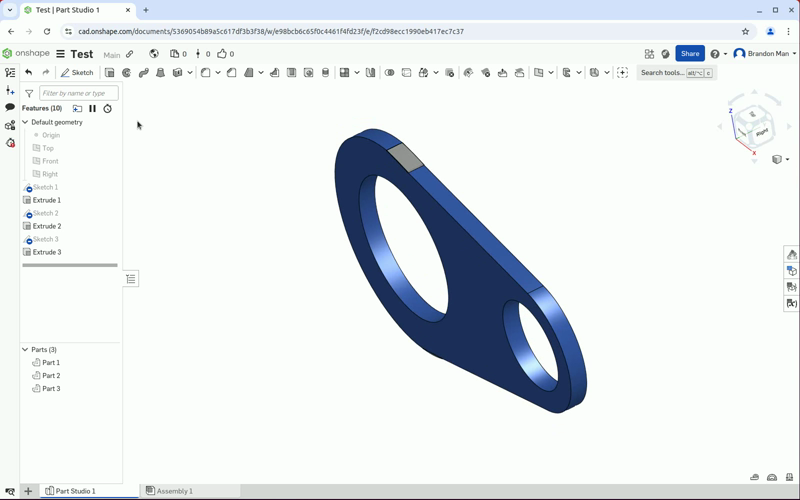
key(right, 2)
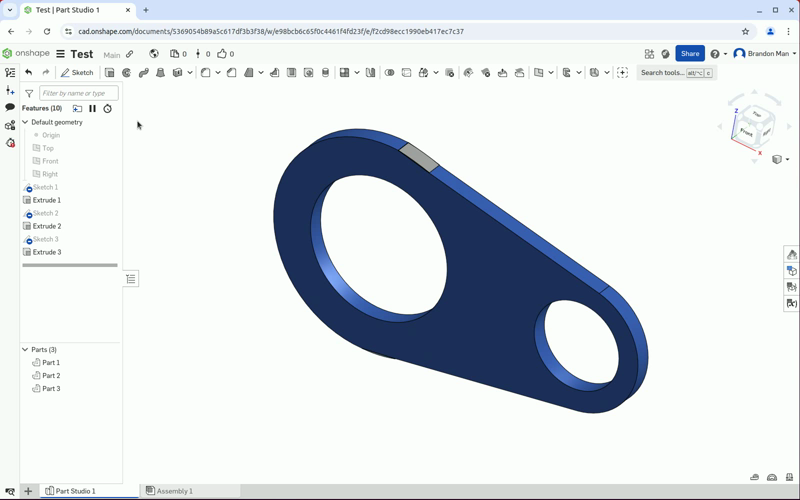
mouse_move(73, 189)
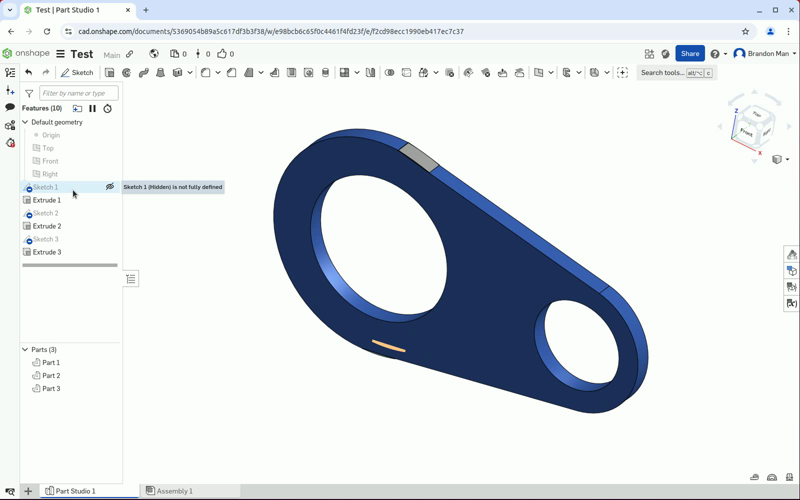
click(73, 189)